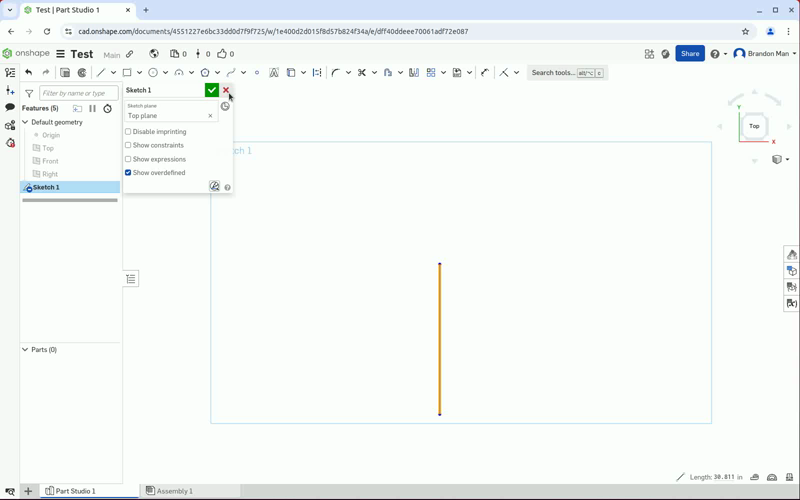
key(shift+h)
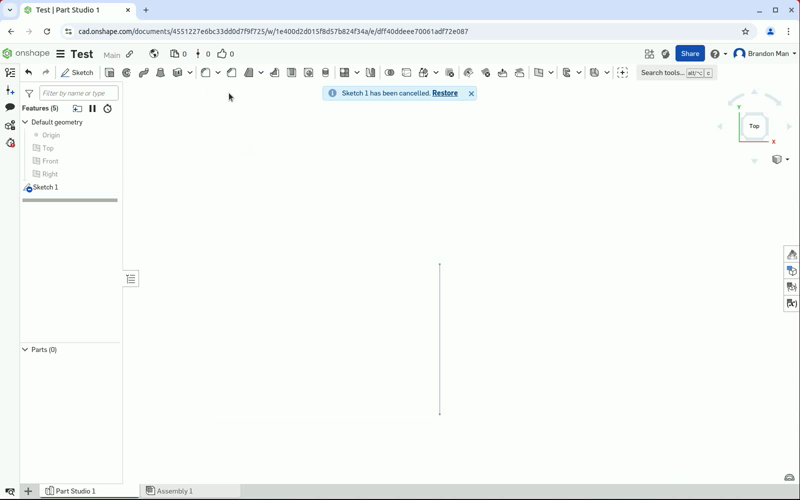
mouse_move(73, 352)
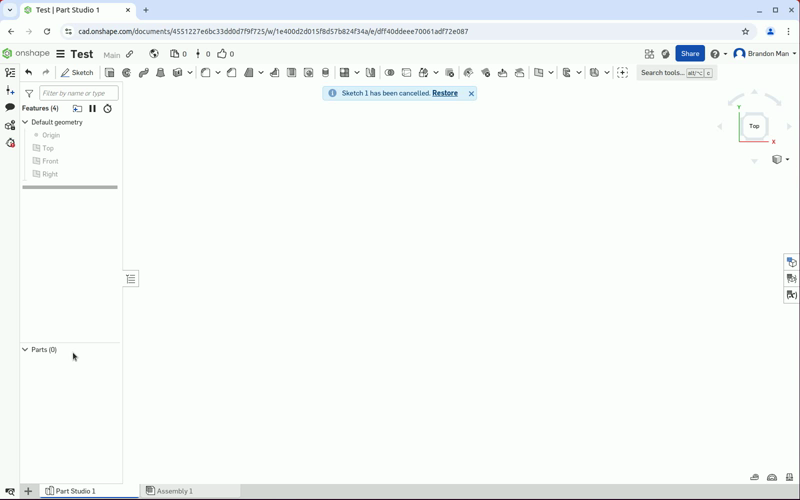
key(y)
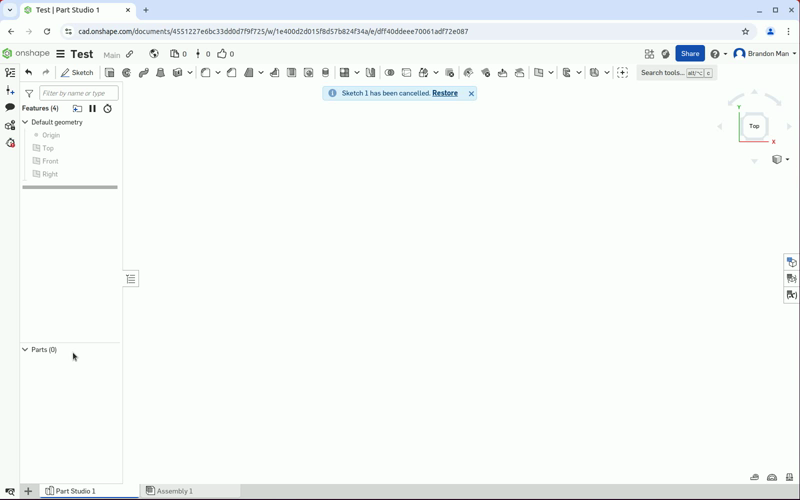
key(shift+p)
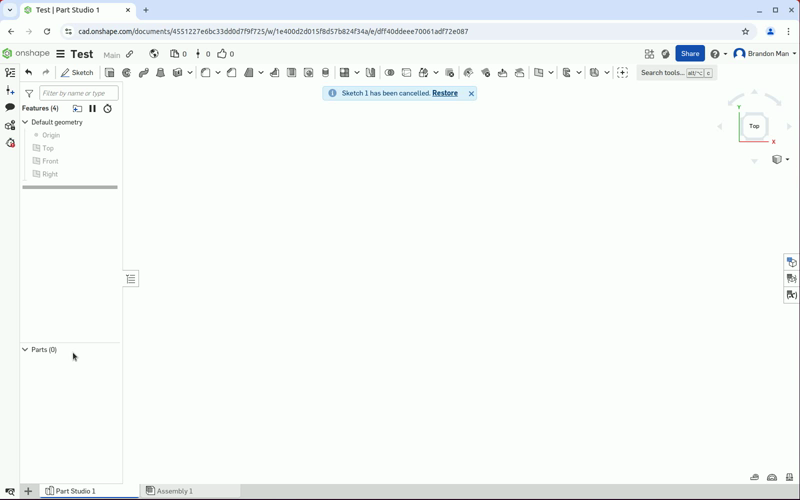
key(space)
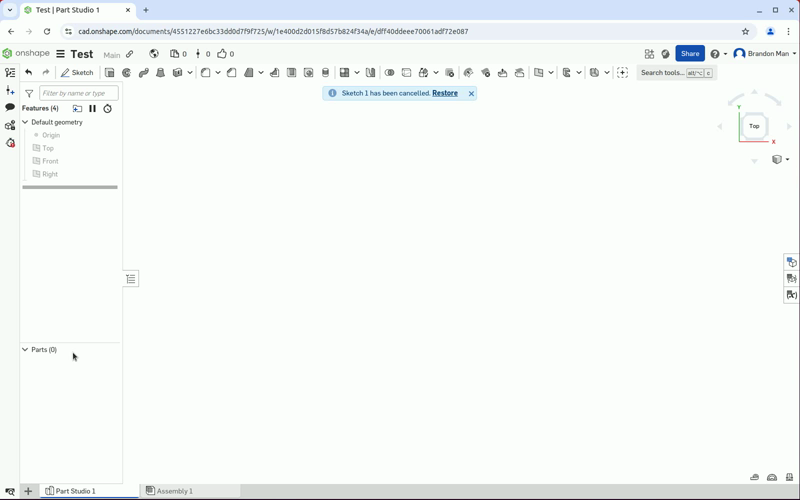
key_down(shift)
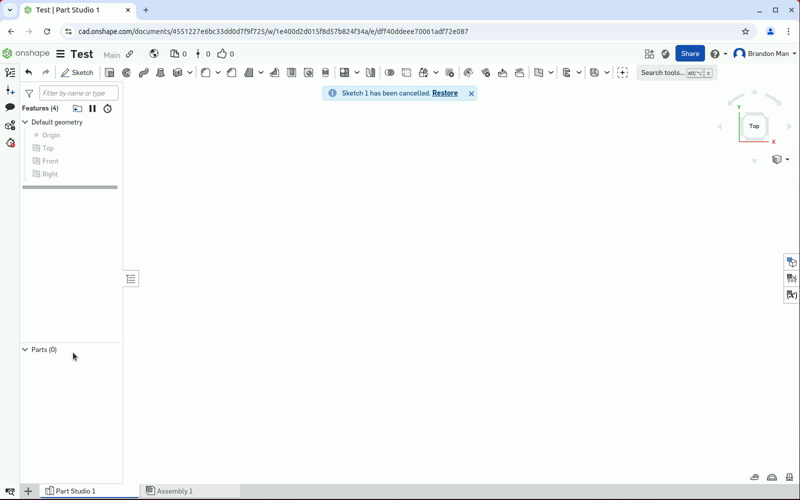
key(up)
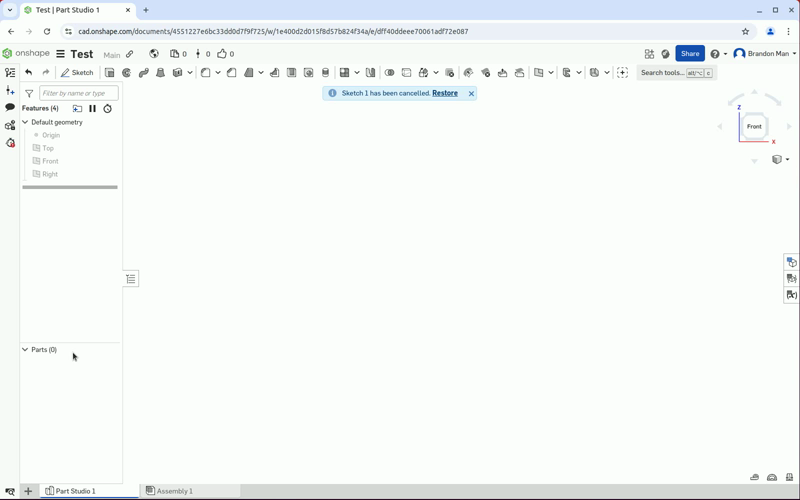
key_up(shift)
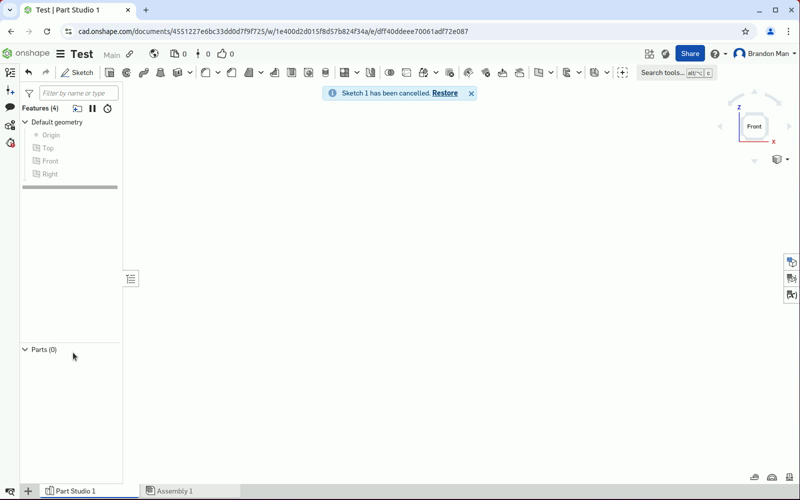
mouse_move(73, 352)
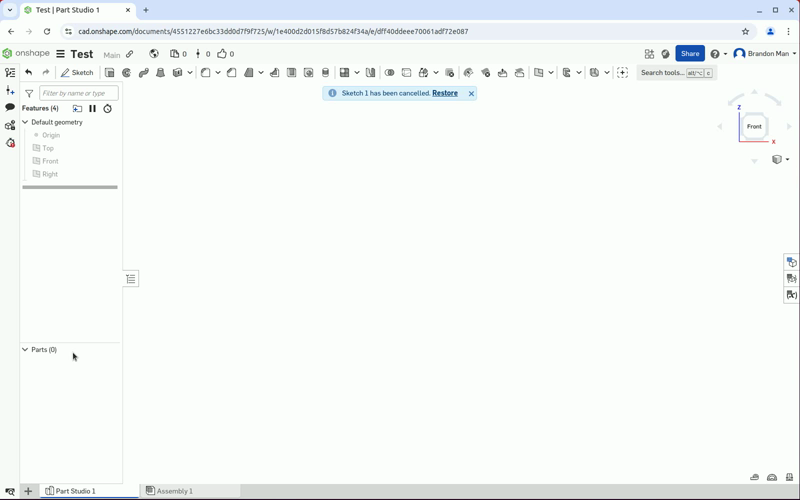
key(shift+y)
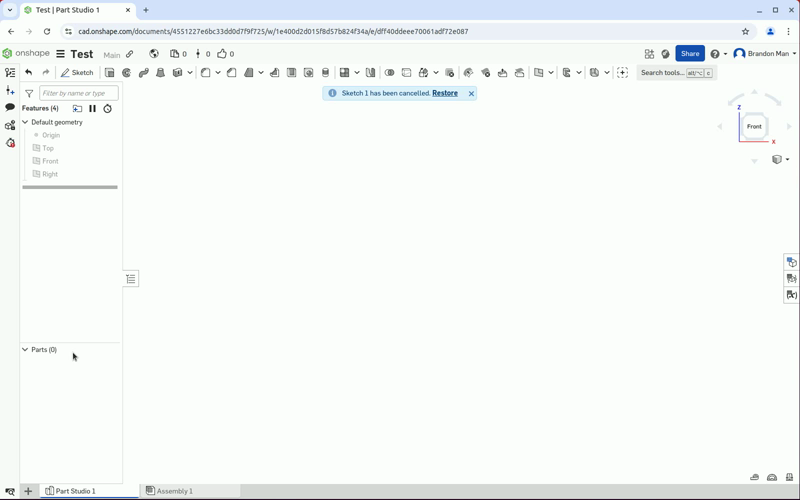
key(shift+s)
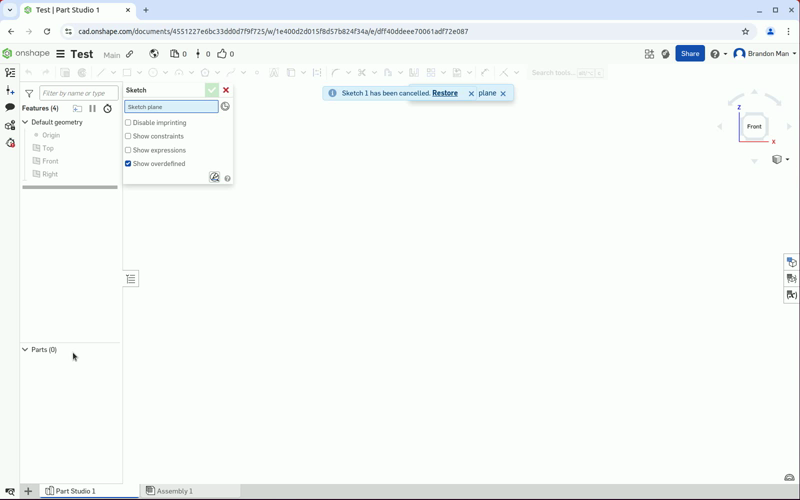
mouse_move(73, 163)
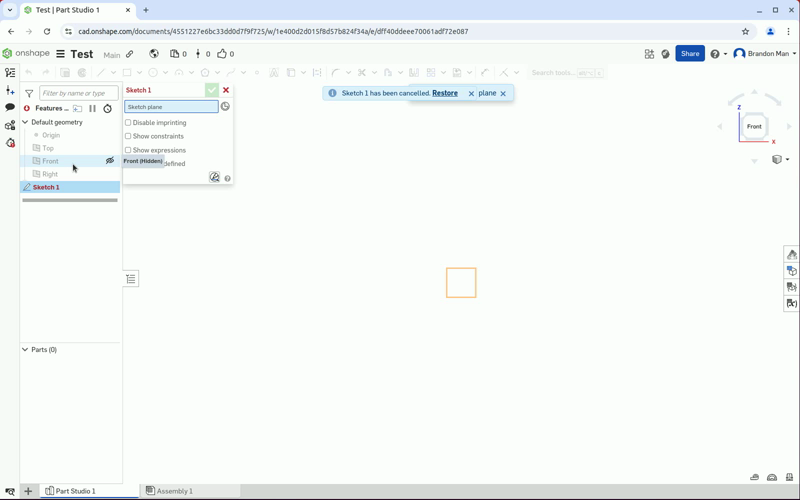
click(73, 163)
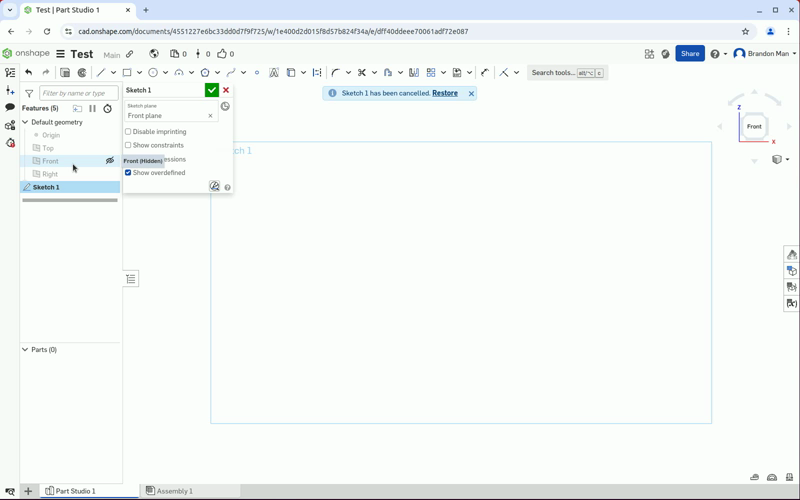
mouse_move(73, 352)
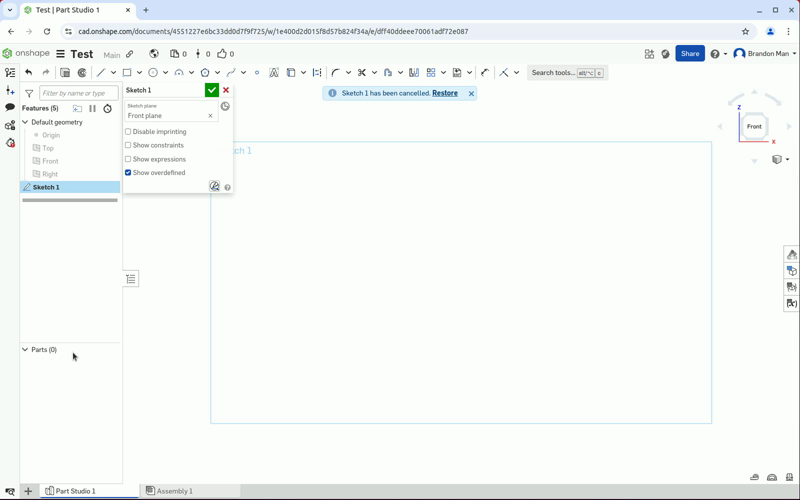
key(y)
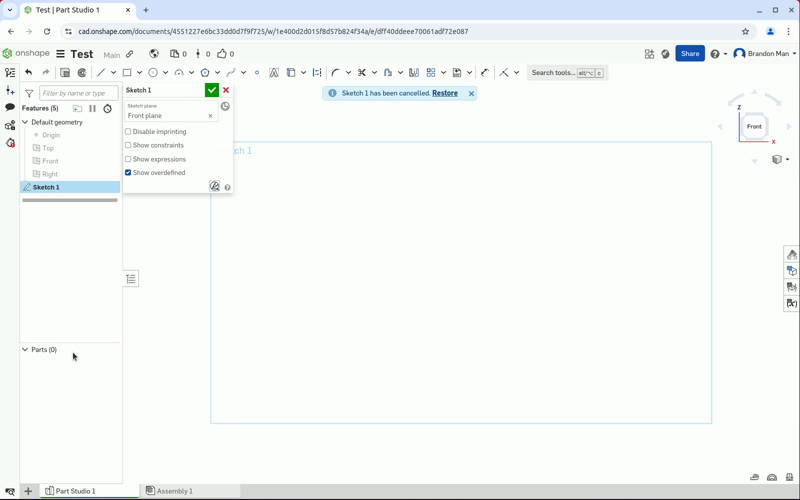
key(l)
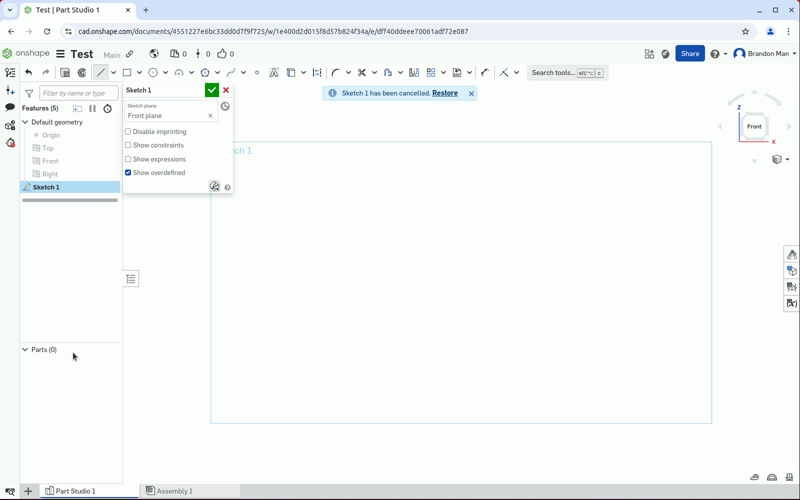
key_down(shift)
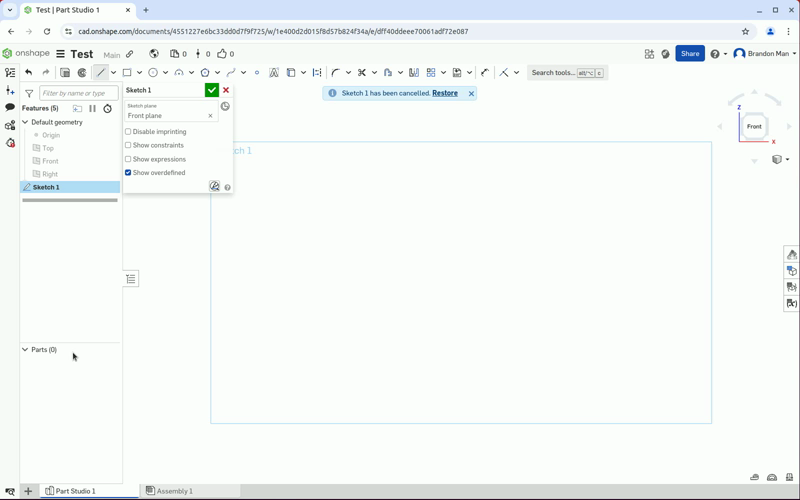
mouse_move(460, 282)
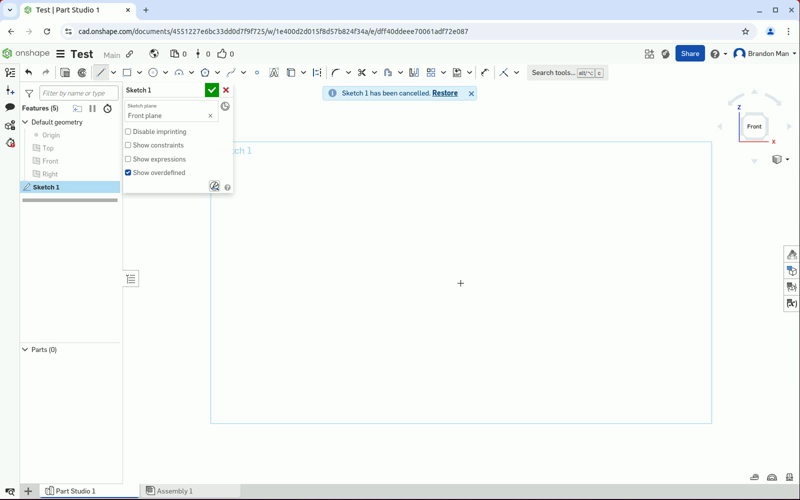
click(460, 282)
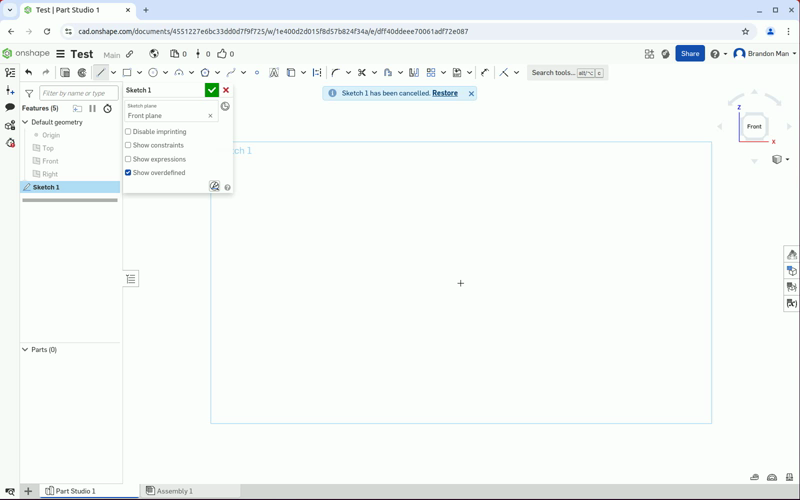
key_up(shift)
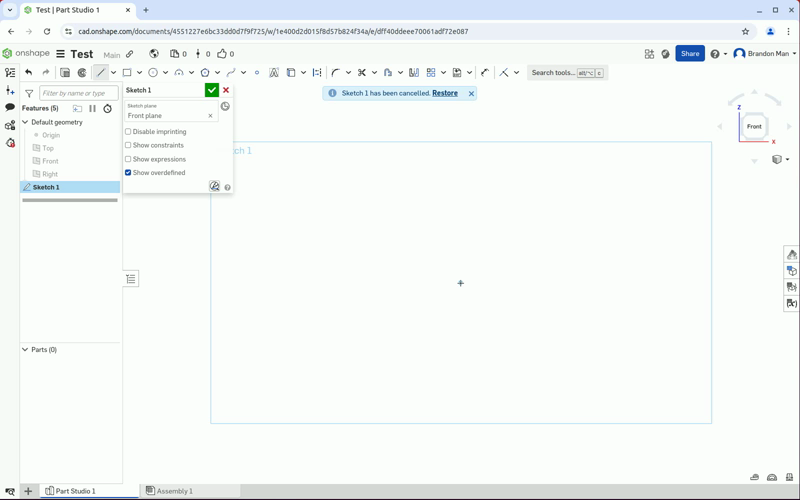
key_down(shift)
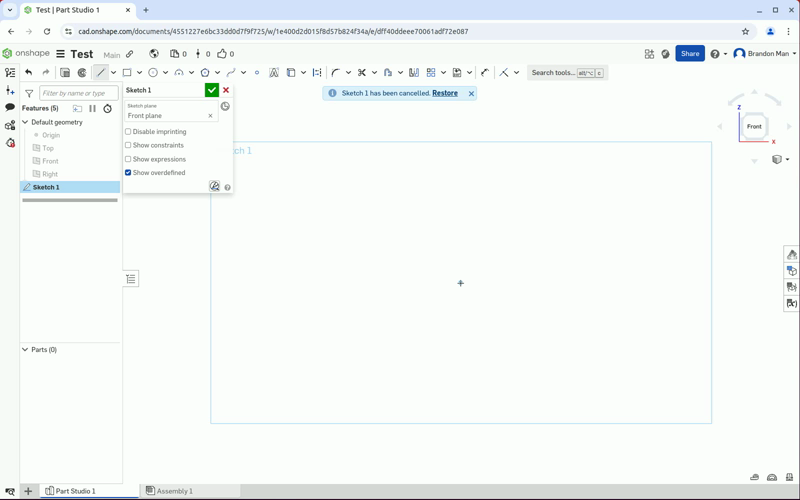
mouse_move(490, 282)
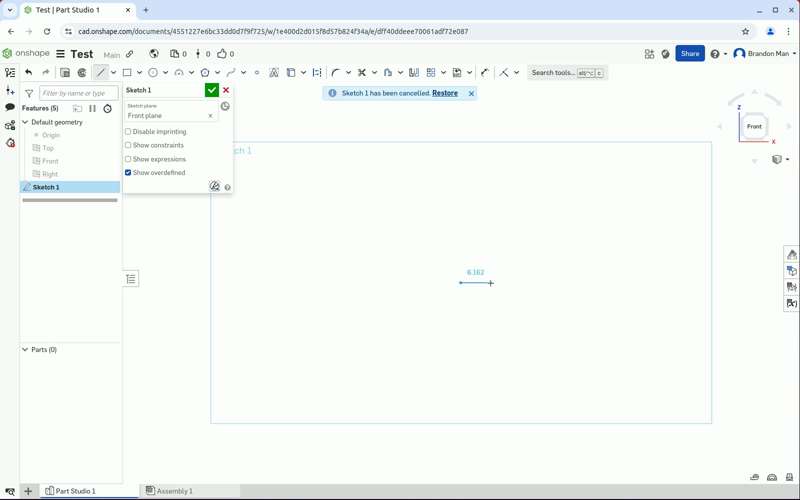
mouse_move(516, 282)
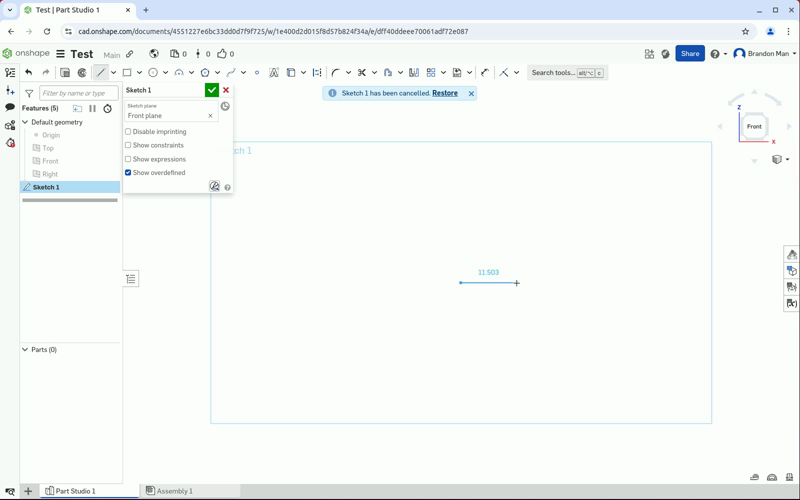
click(516, 282)
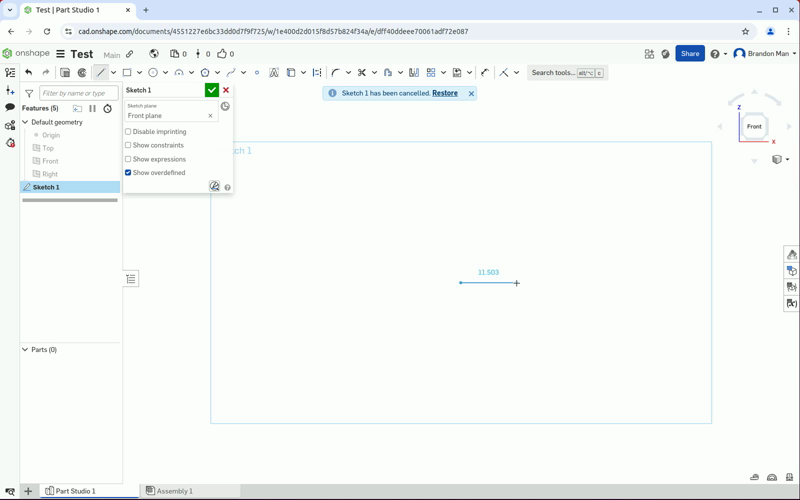
key_up(shift)
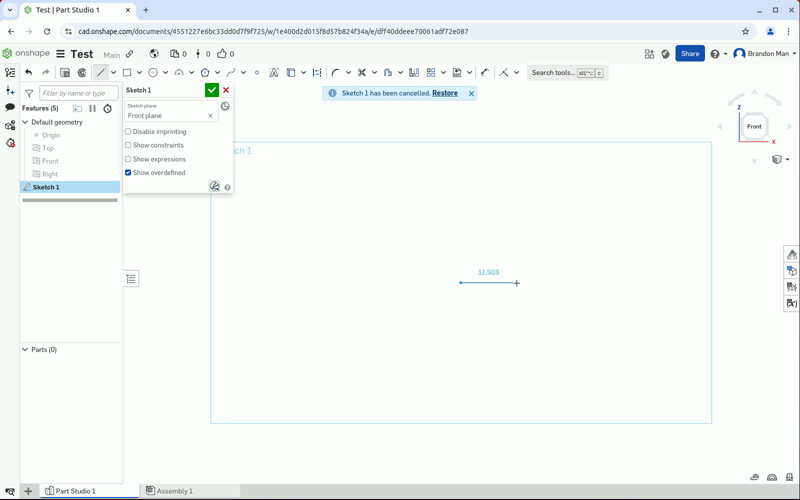
key_down(shift)
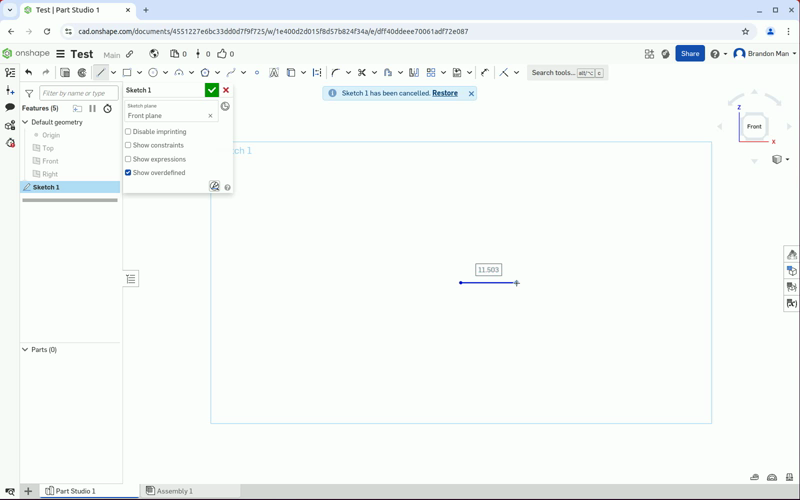
mouse_move(546, 282)
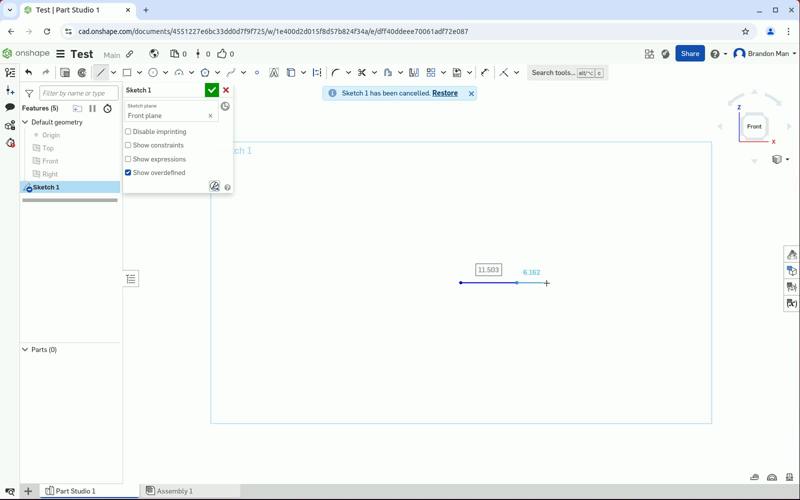
mouse_move(516, 267)
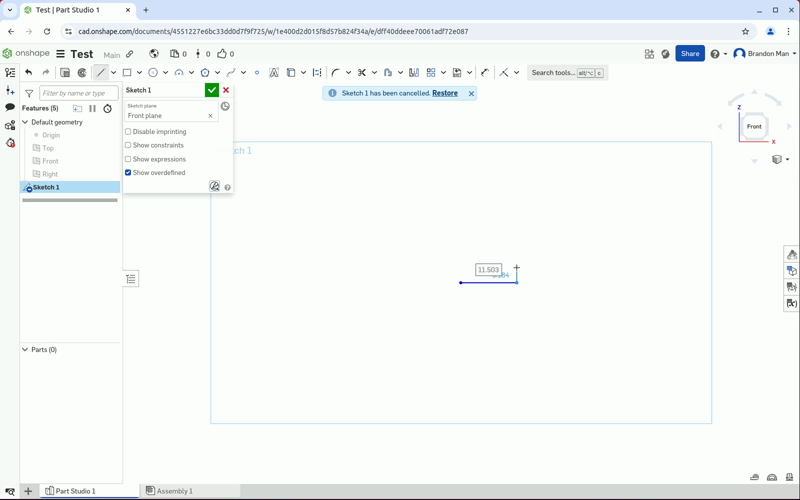
click(516, 267)
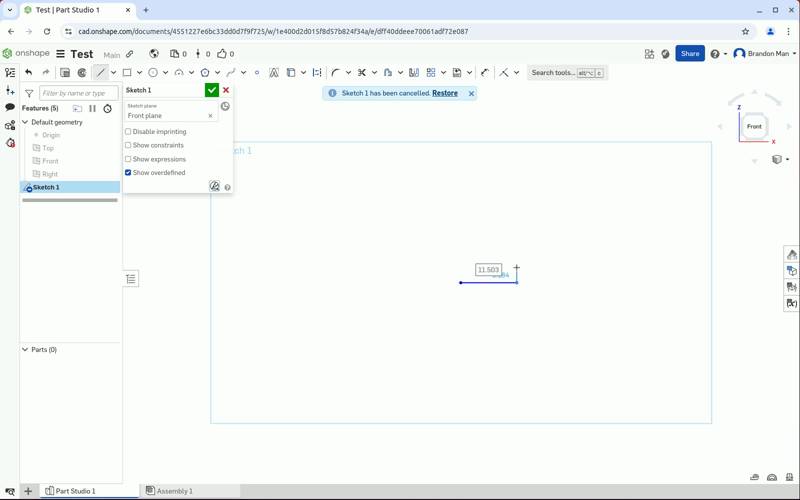
key_up(shift)
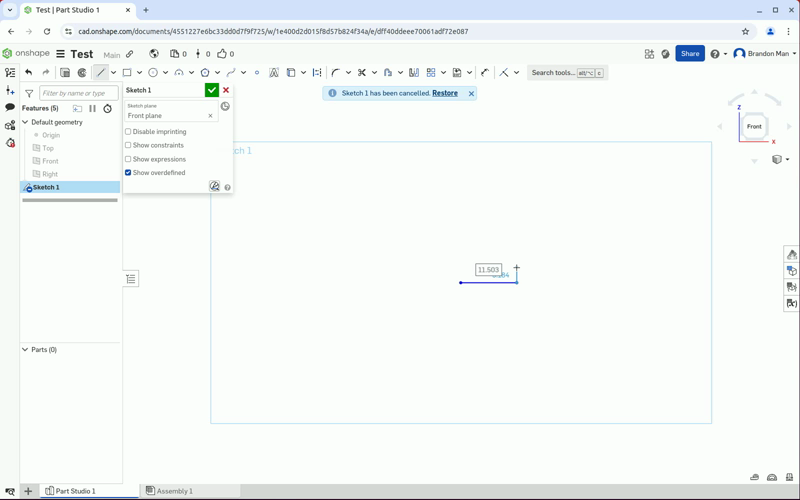
key_down(shift)
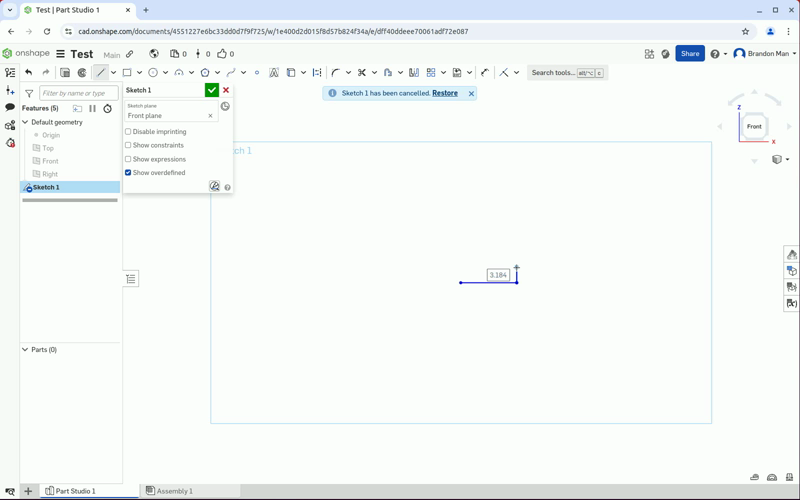
mouse_move(546, 267)
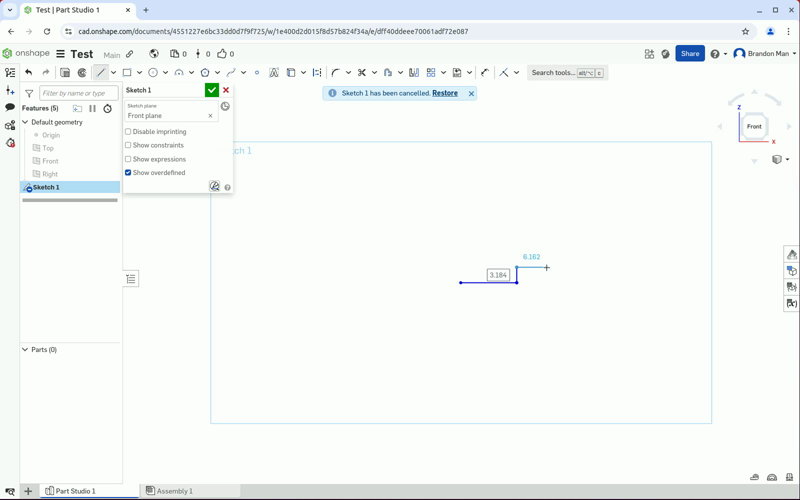
mouse_move(460, 267)
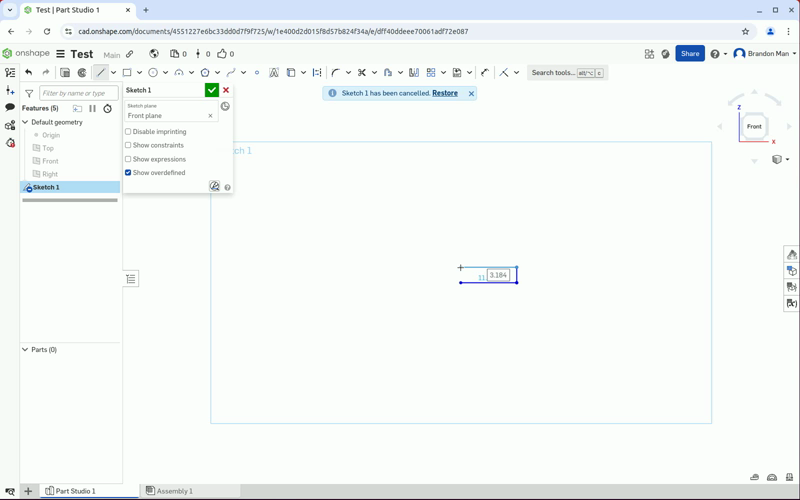
click(460, 267)
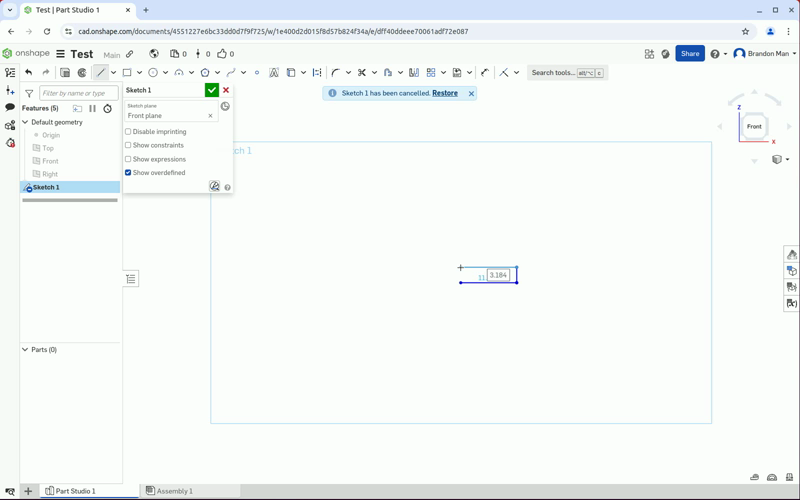
key_up(shift)
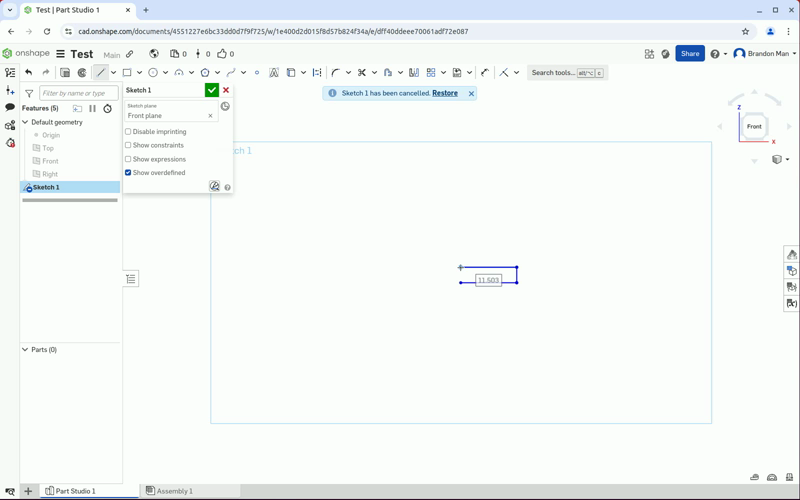
mouse_move(490, 267)
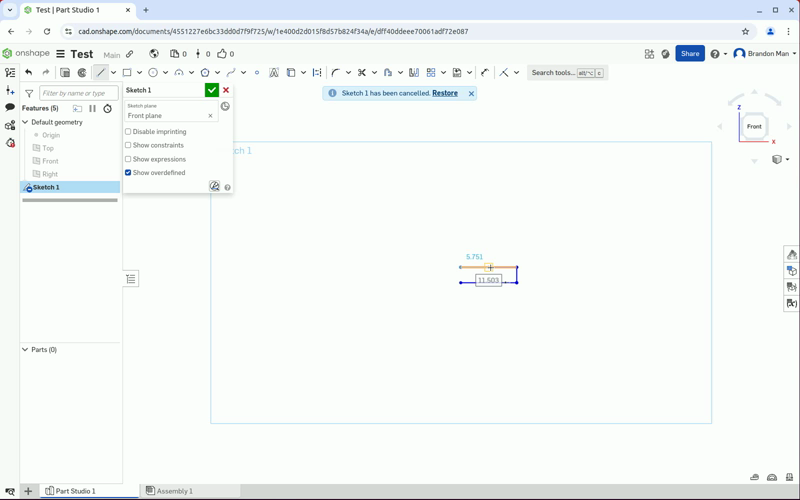
key_down(shift)
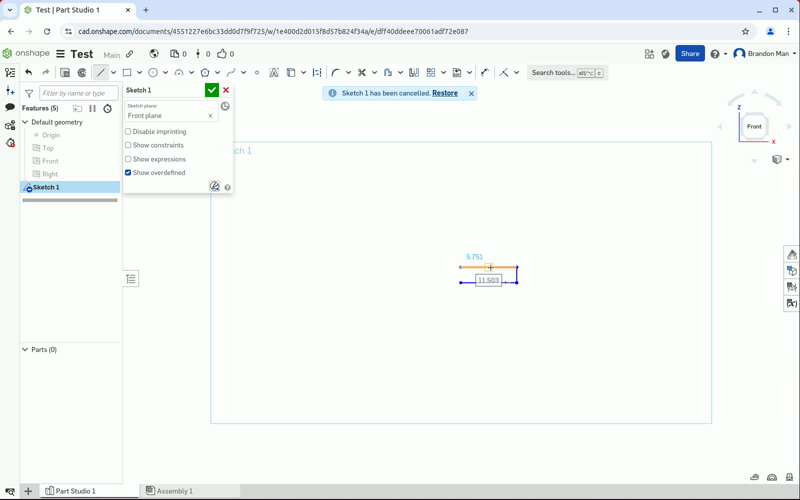
mouse_move(460, 282)
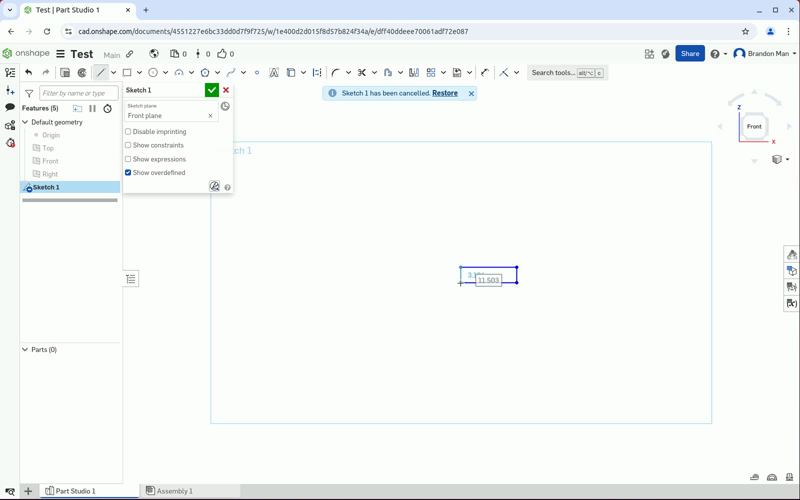
key_up(shift)
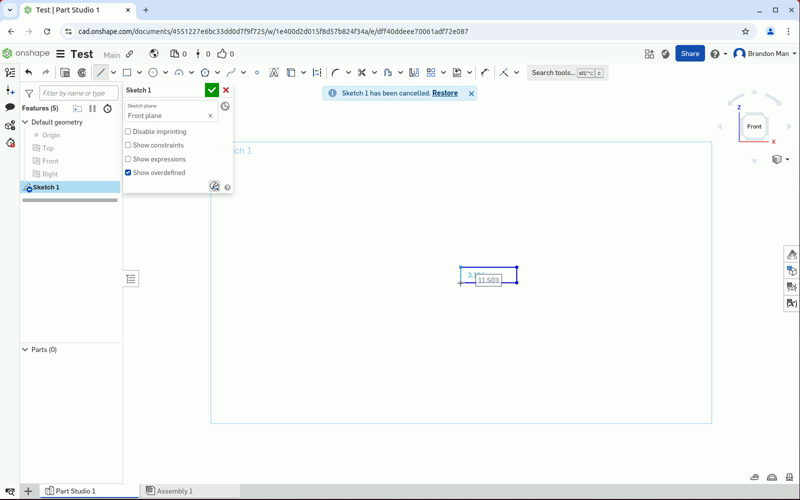
click(460, 282)
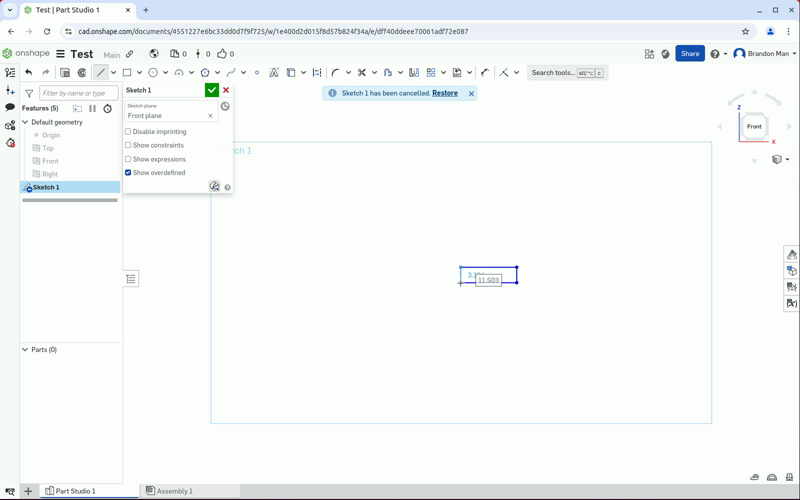
key(esc)
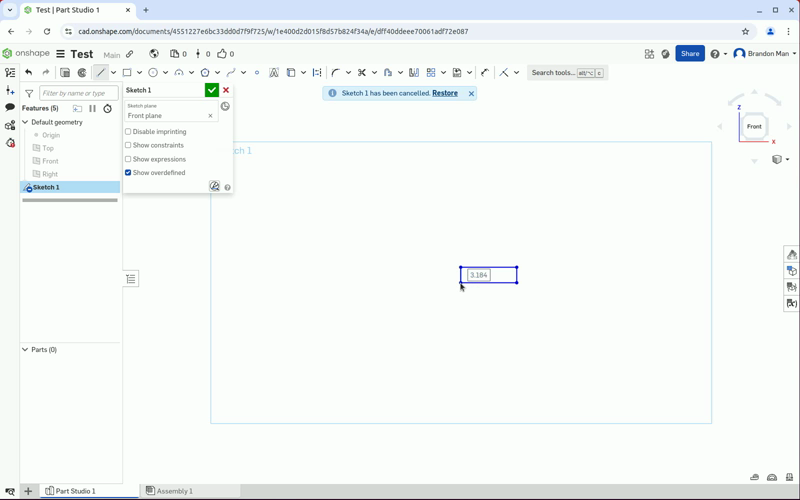
mouse_move(505, 273)
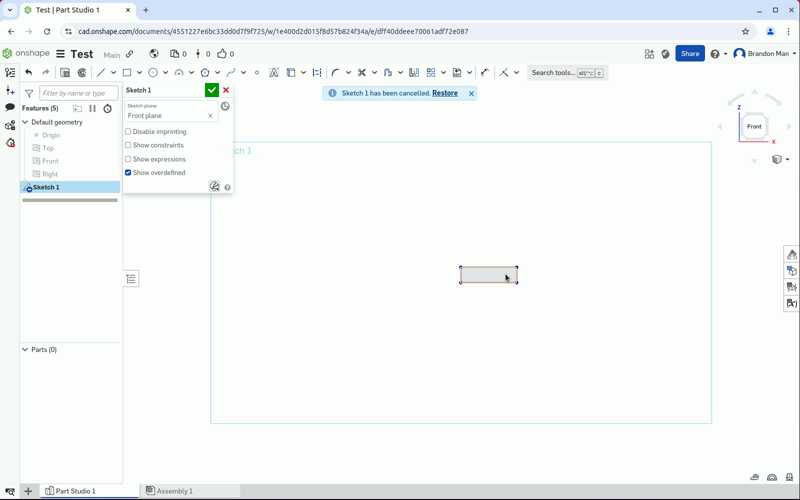
scroll(6)
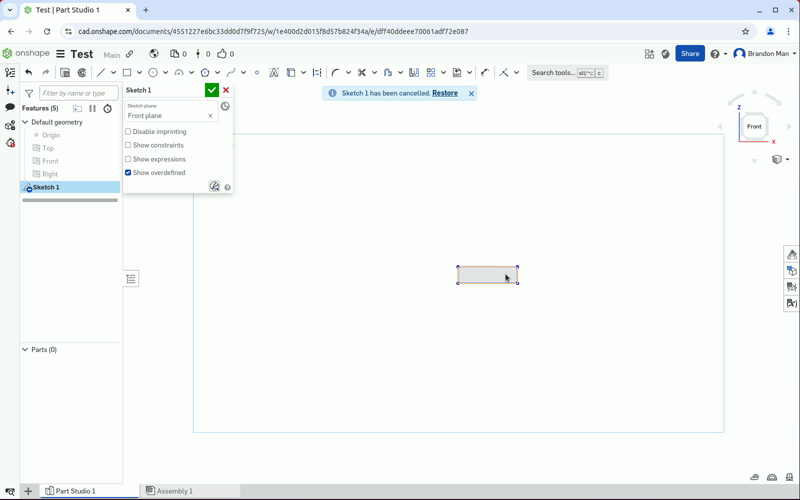
scroll(6)
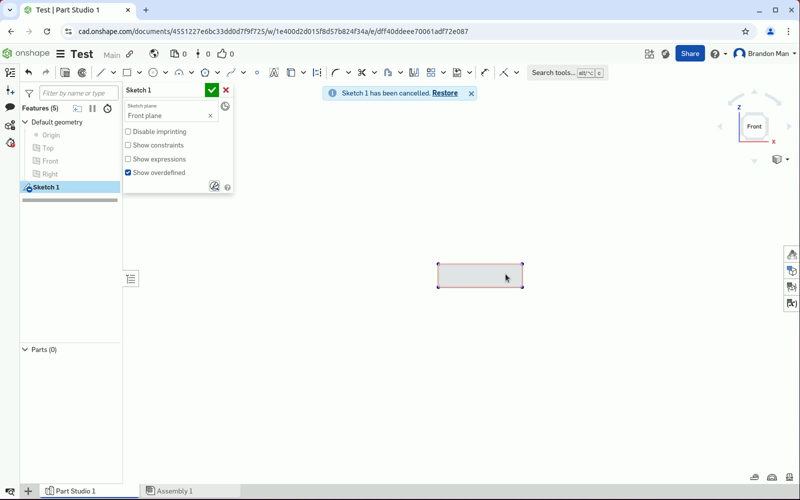
scroll(6)
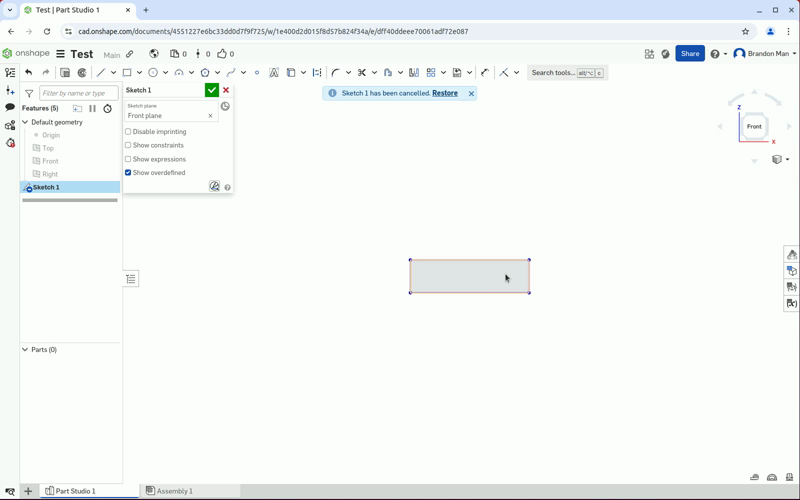
scroll(6)
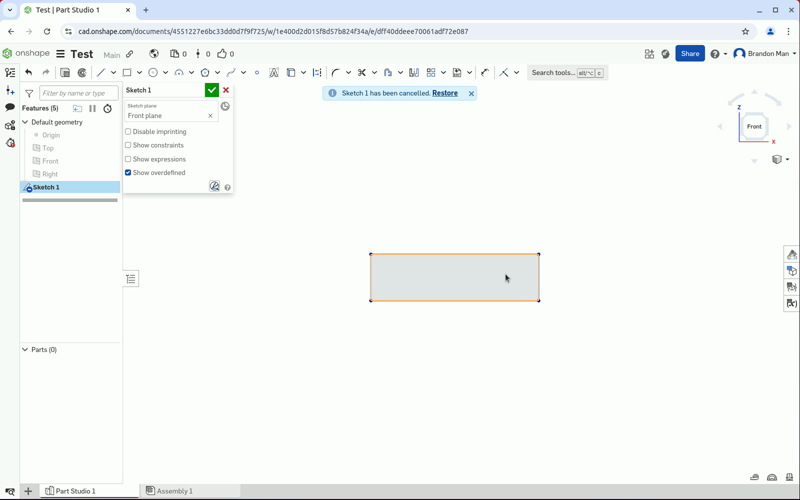
scroll(6)
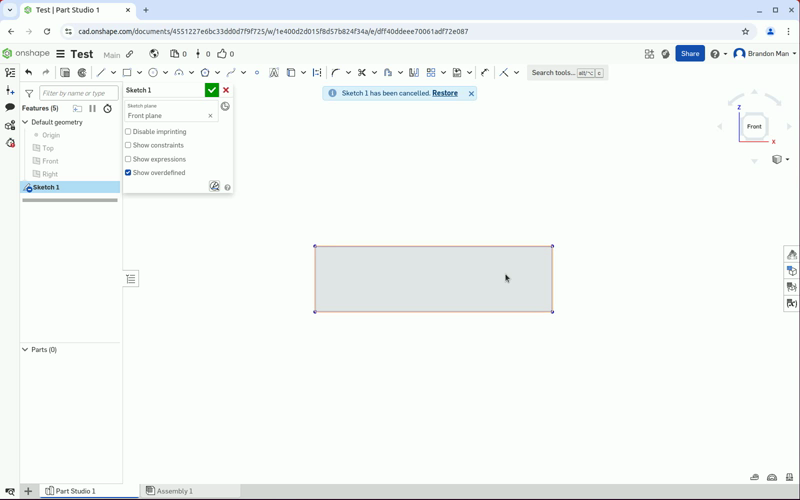
scroll(6)
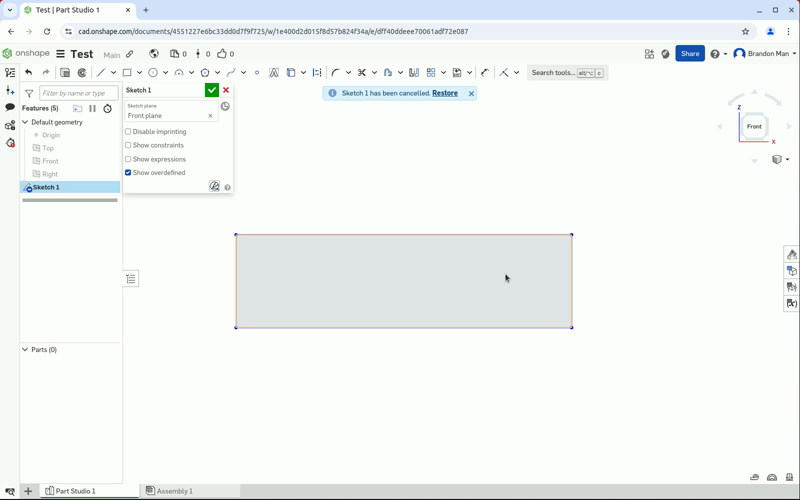
scroll(6)
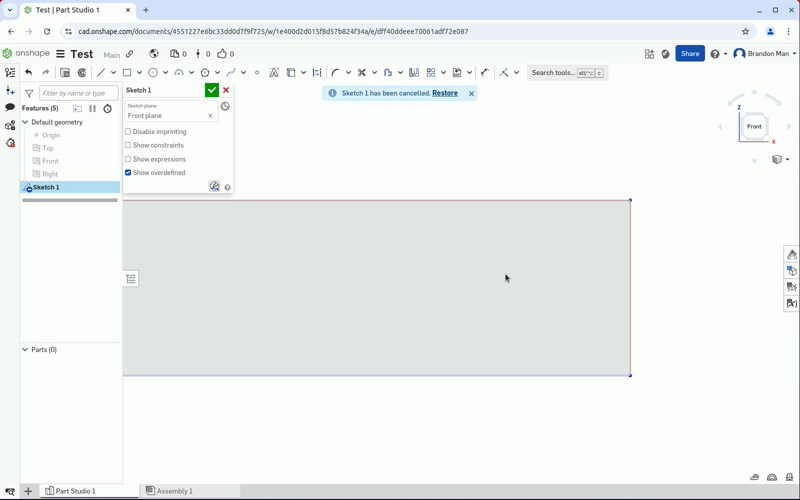
click(505, 273)
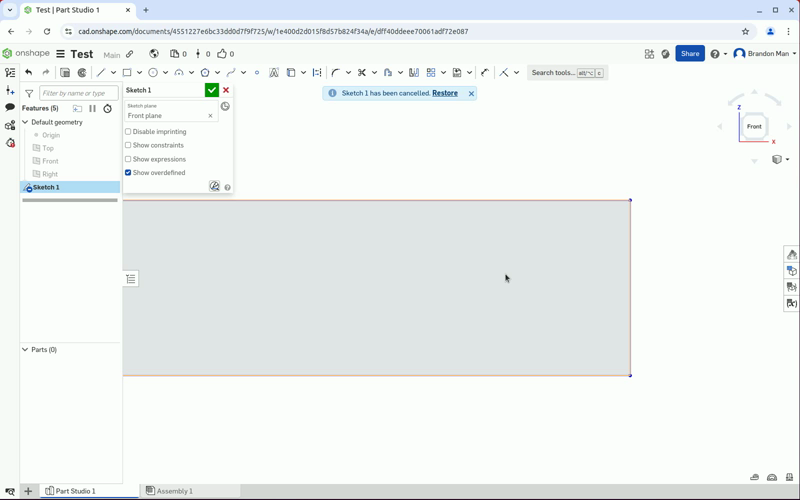
scroll(-6)
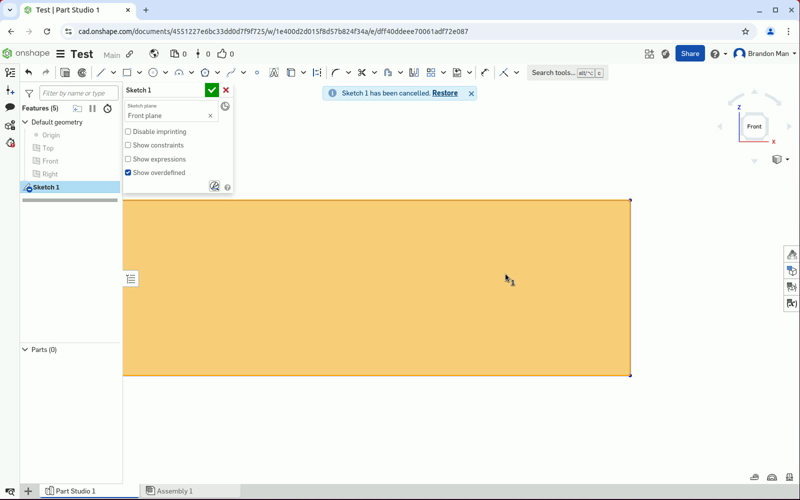
scroll(-6)
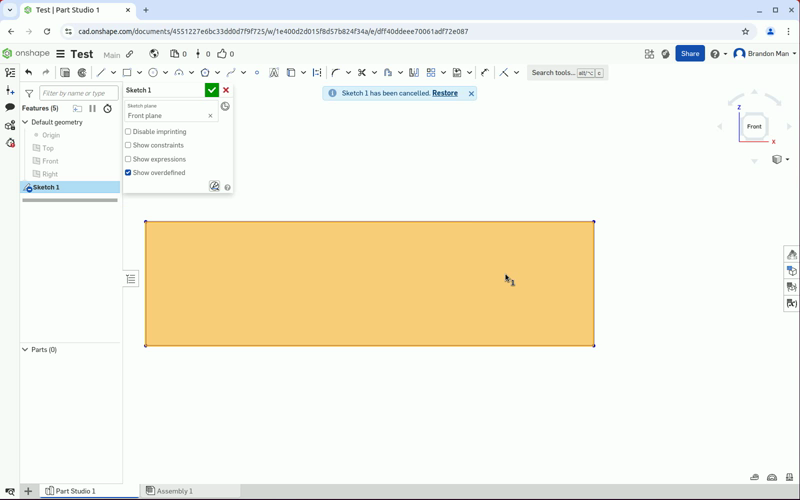
scroll(-6)
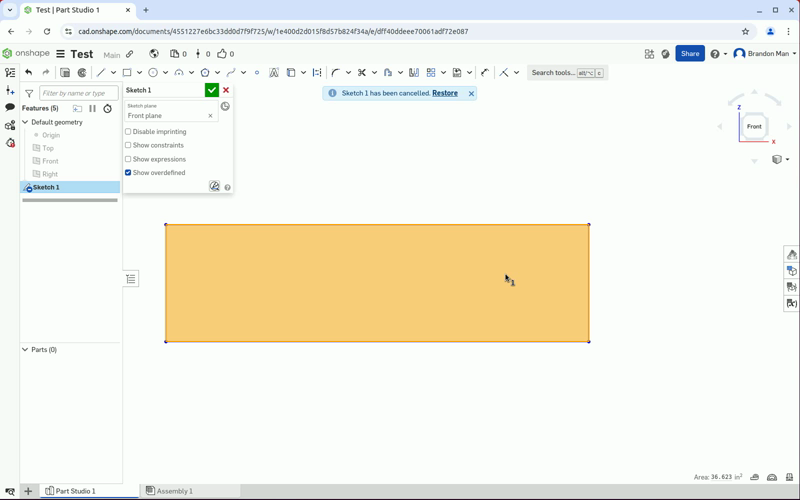
scroll(-6)
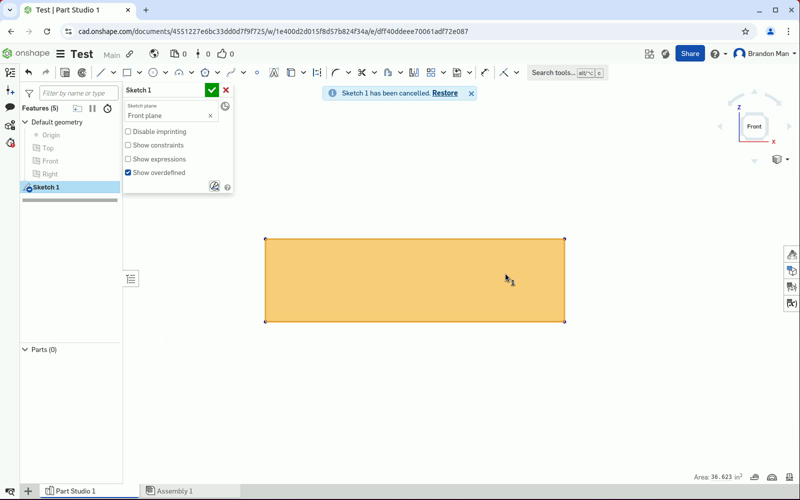
scroll(-6)
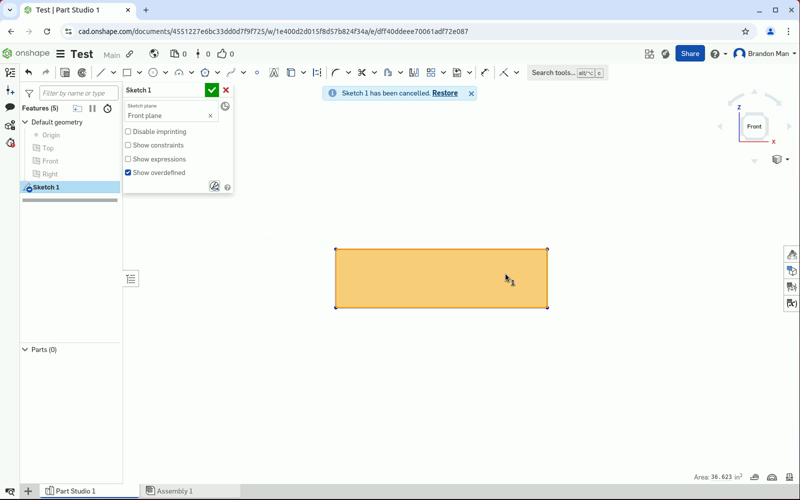
scroll(-6)
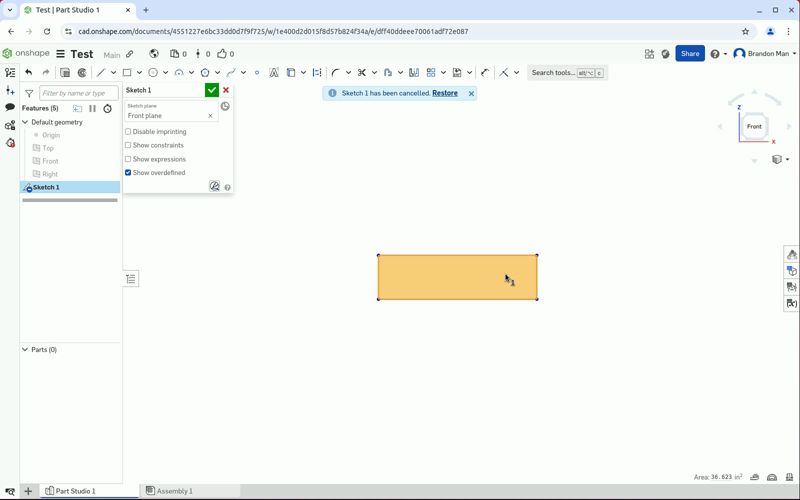
scroll(-6)
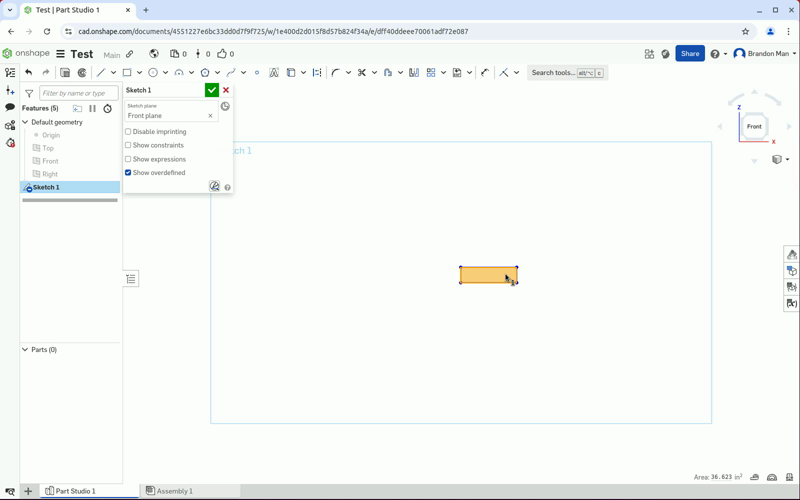
mouse_move(73, 352)
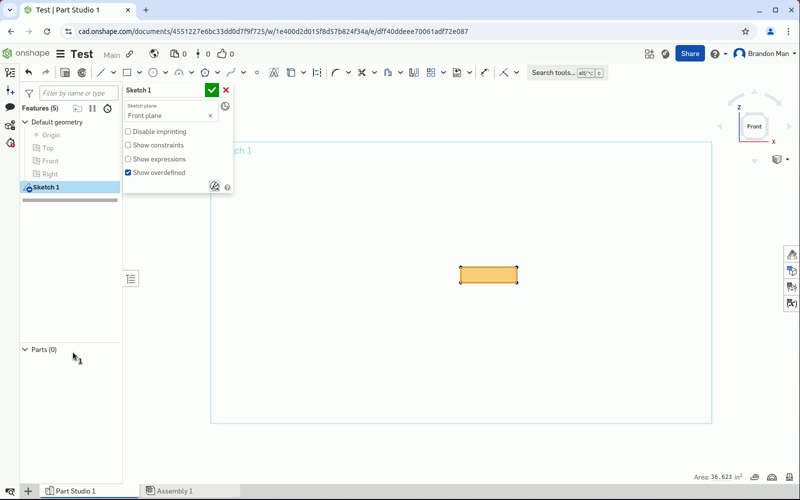
key(shift+y)
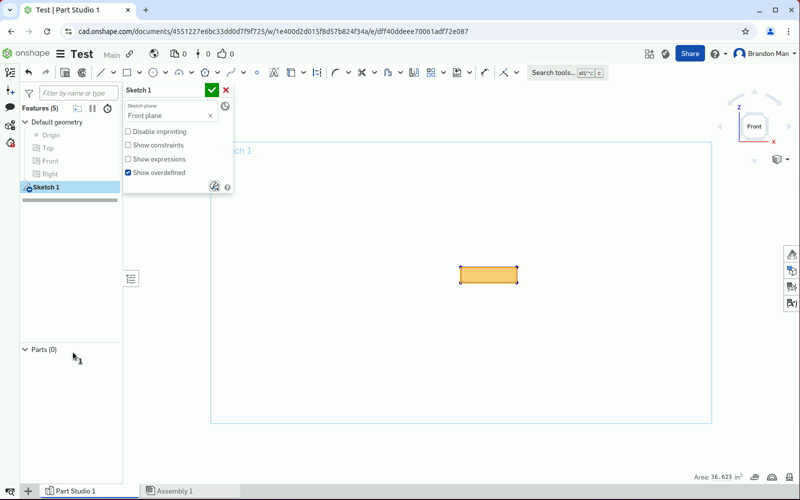
key(shift+e)
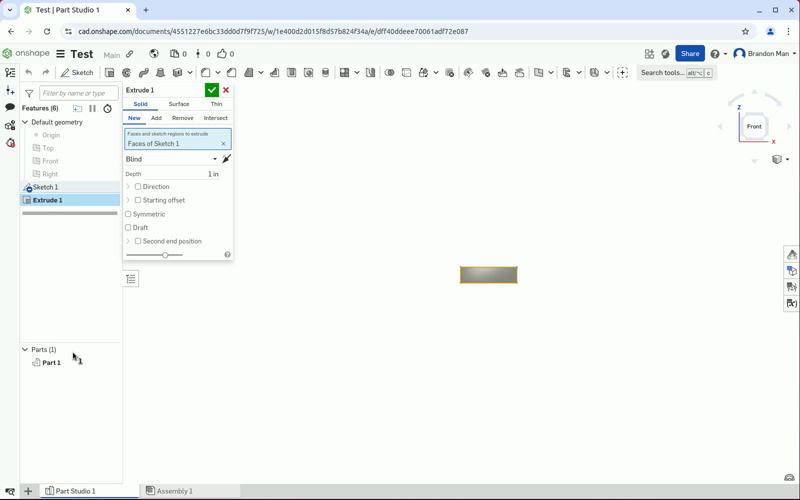
mouse_move(143, 106)
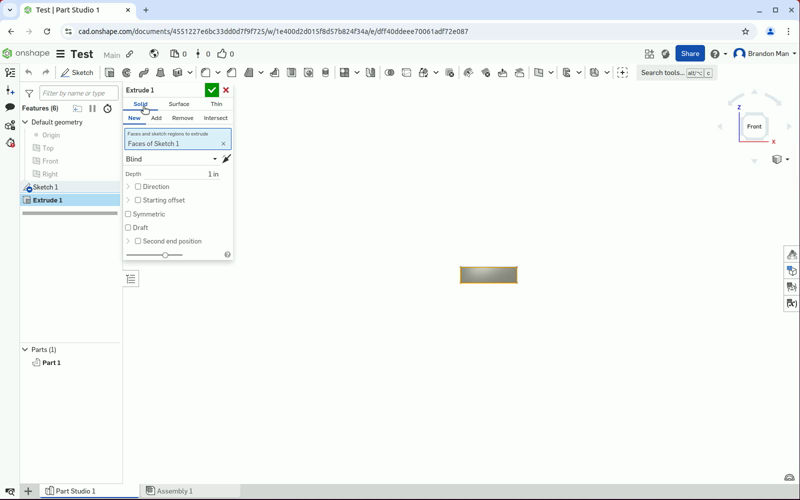
click(143, 106)
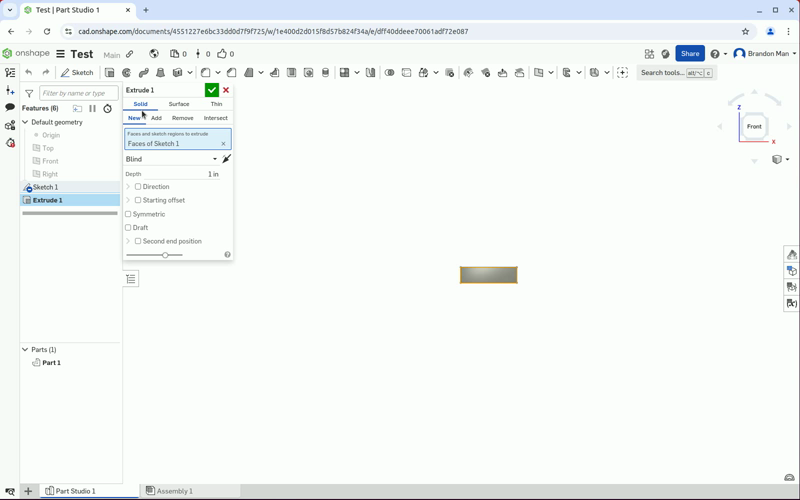
mouse_move(137, 120)
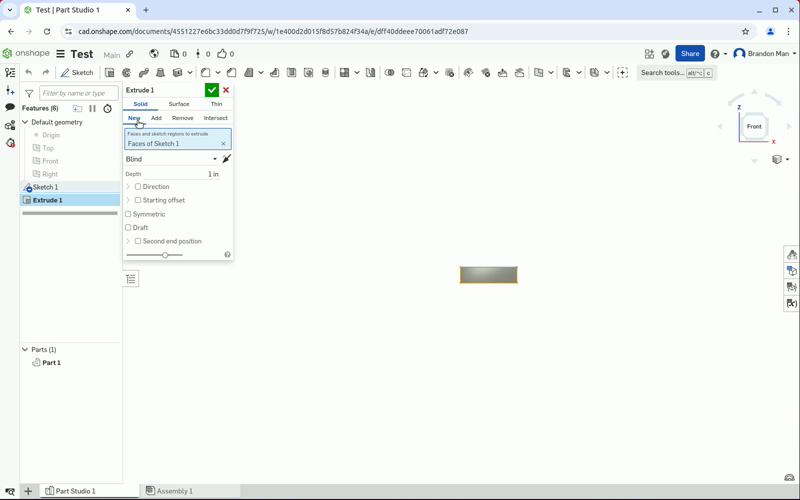
click(137, 120)
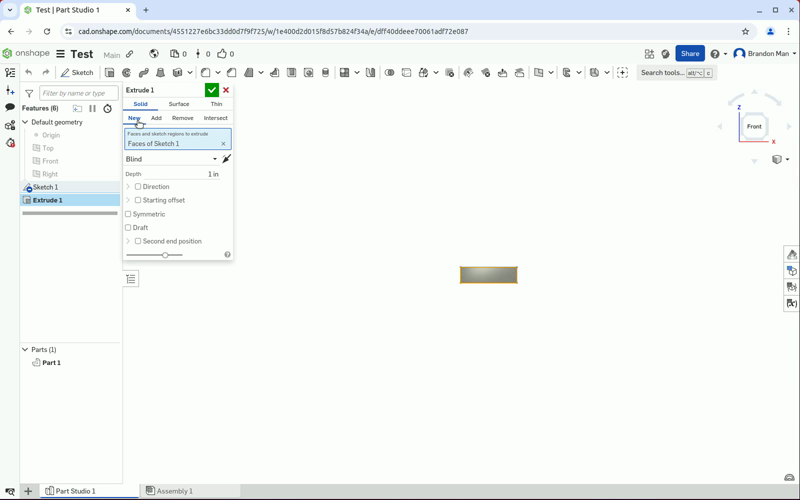
key(tab, 4)
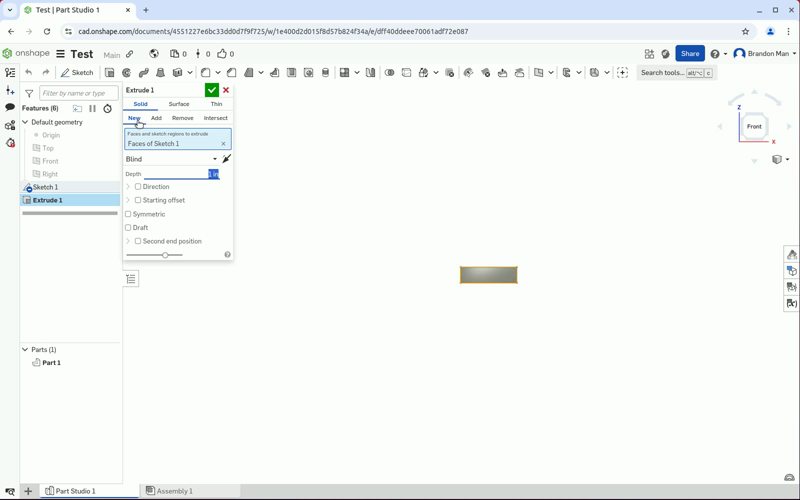
text(12.036)
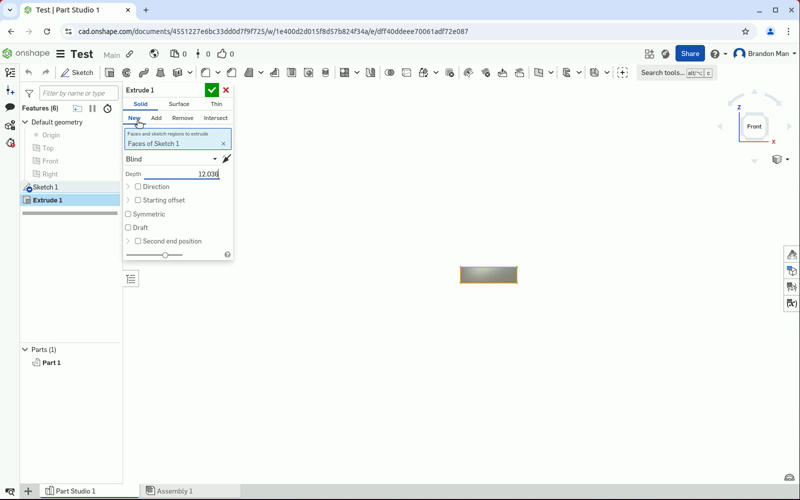
key(tab, 3)
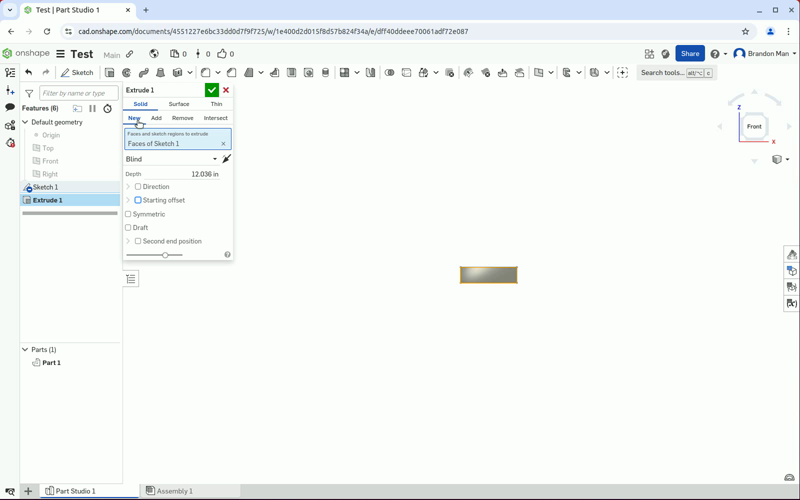
key(tab, 2)
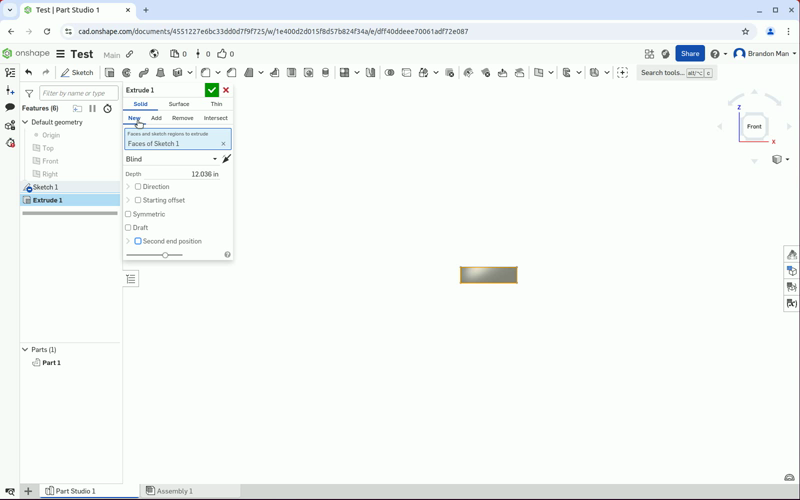
key(space)
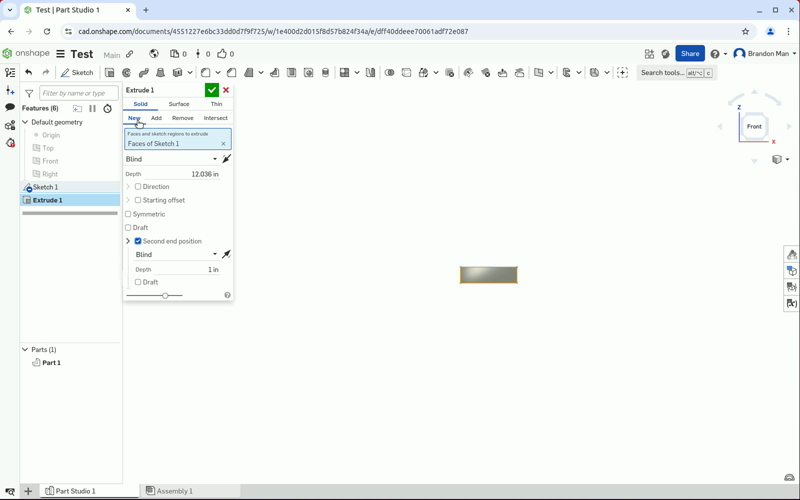
key(tab, 3)
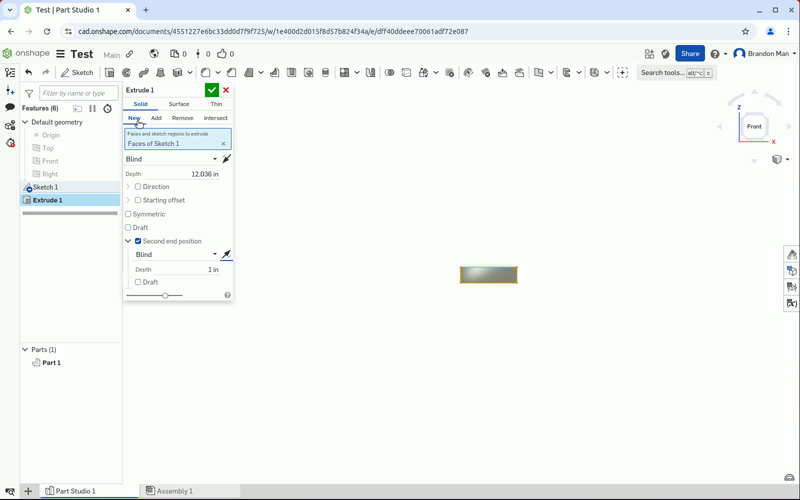
text(3.37)
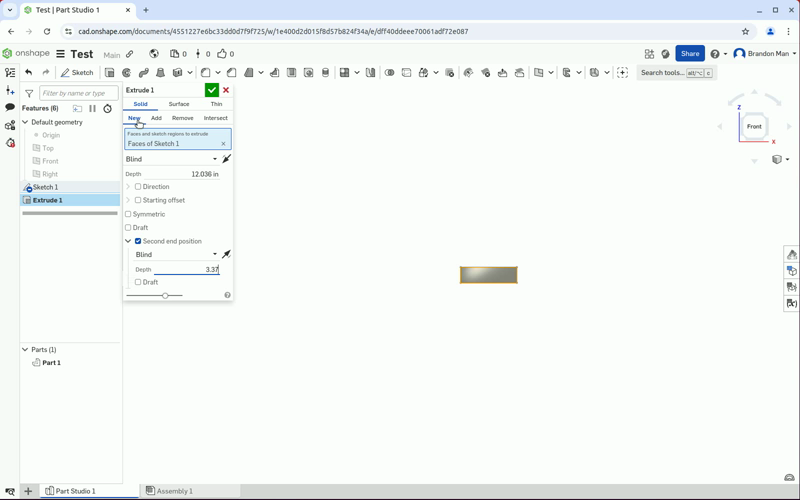
key(enter)
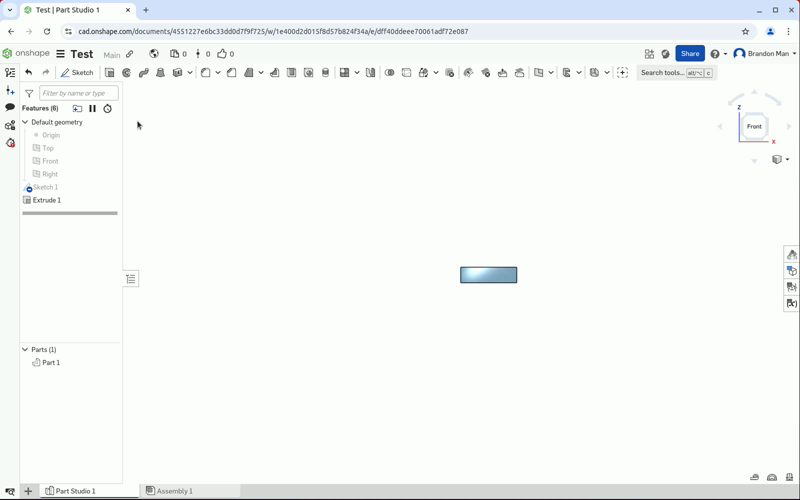
key(shift+h)
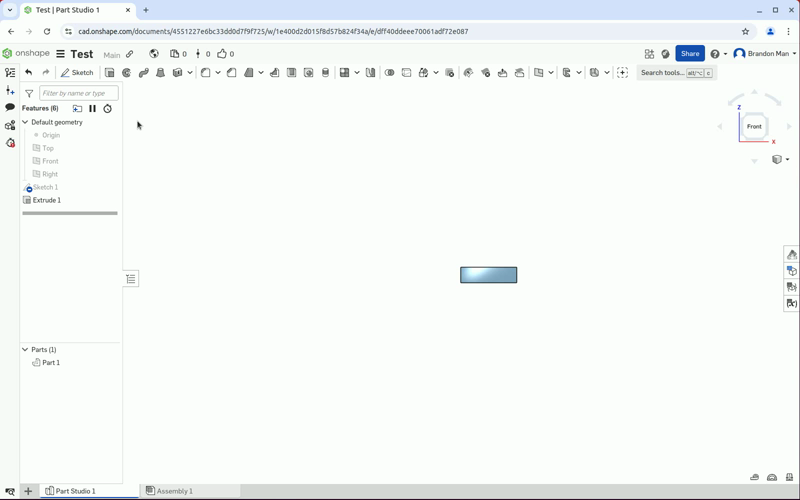
key(shift+h)
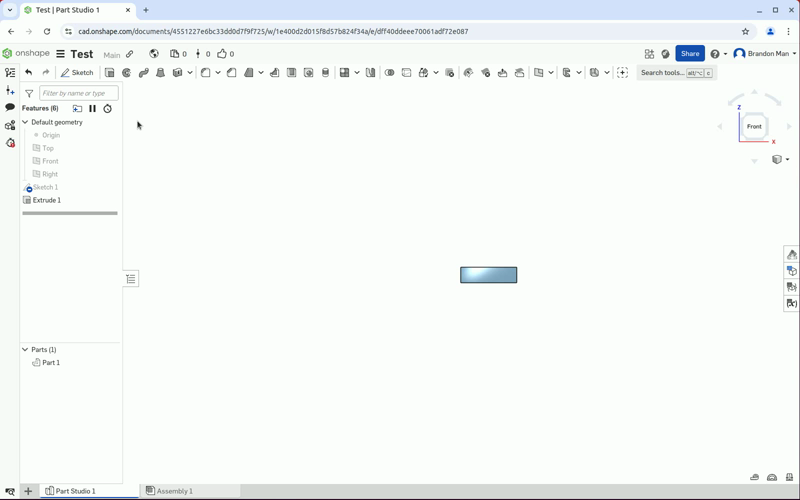
mouse_move(73, 189)
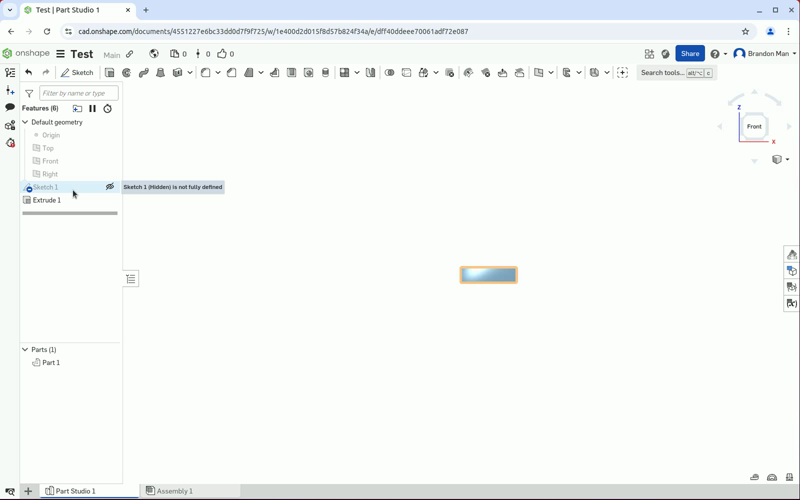
click(73, 189)
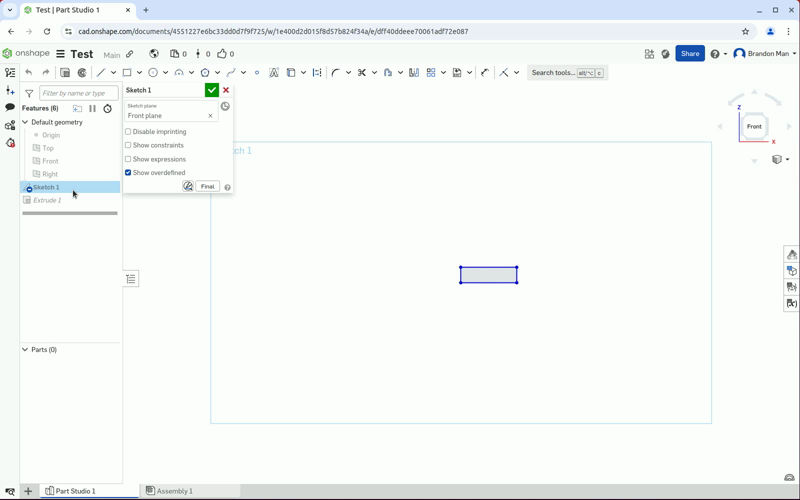
mouse_move(229, 92)
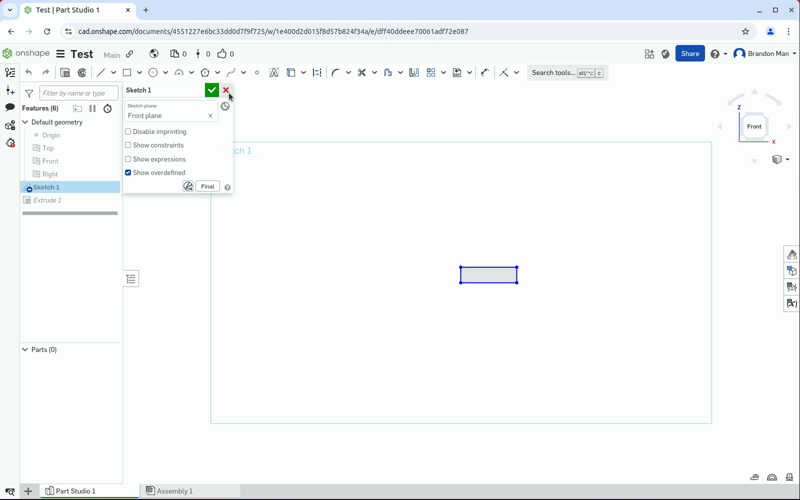
click(229, 92)
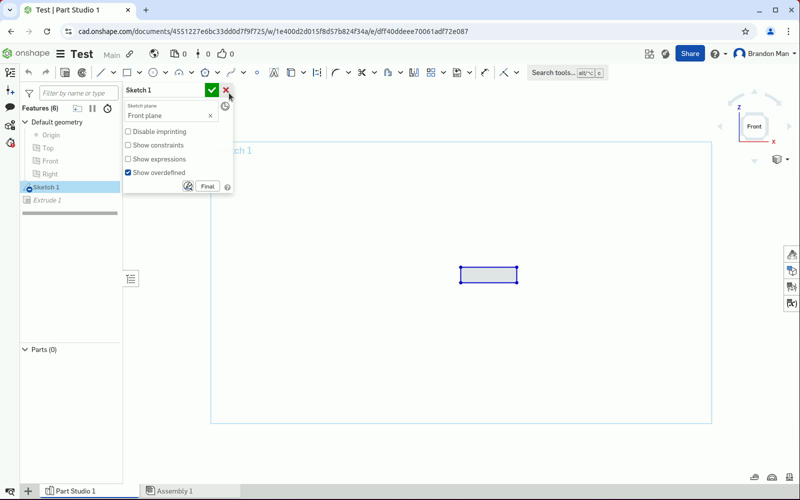
key(shift+s)
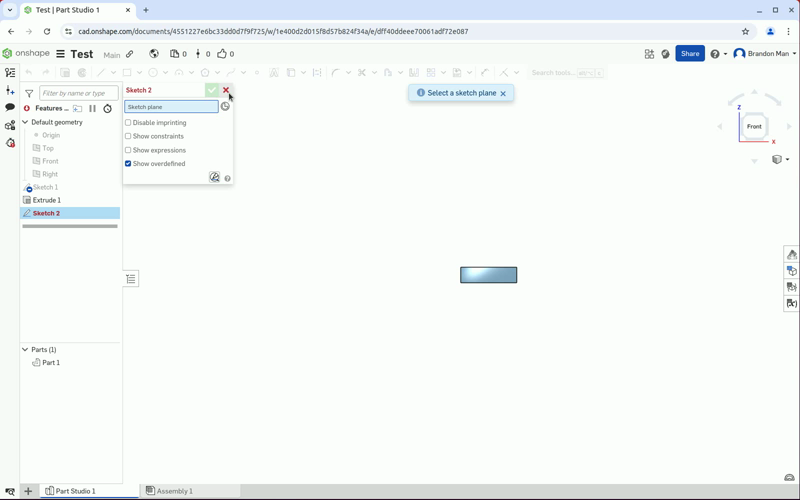
mouse_move(73, 163)
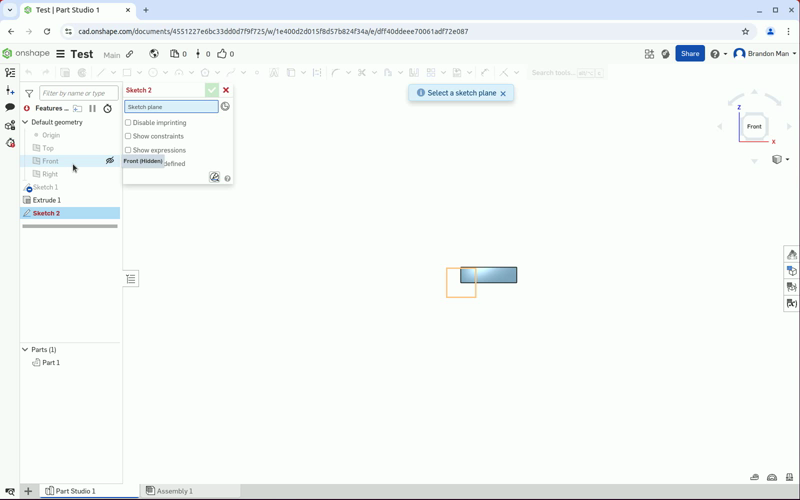
click(73, 163)
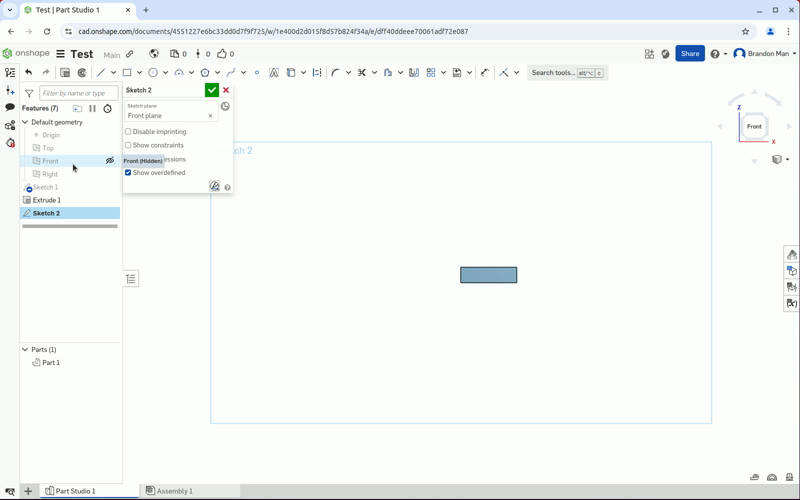
mouse_move(73, 352)
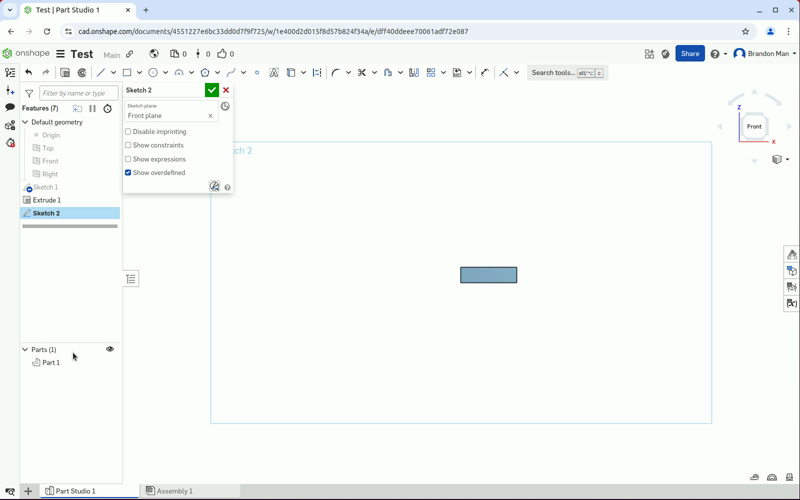
key(y)
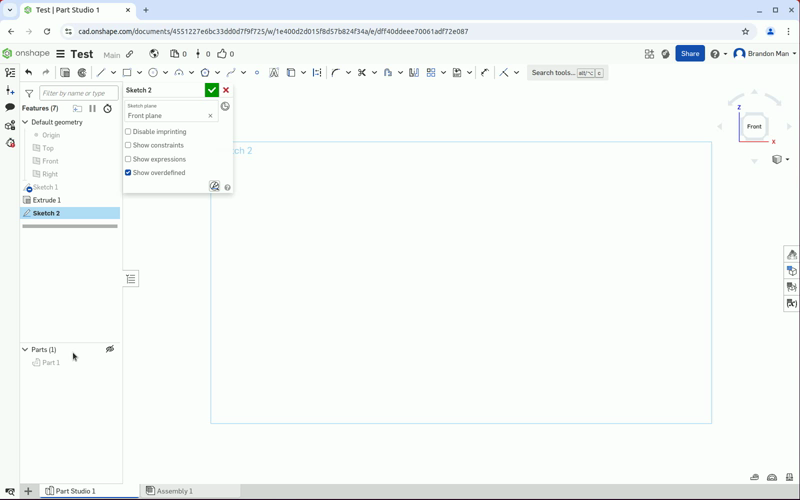
key(l)
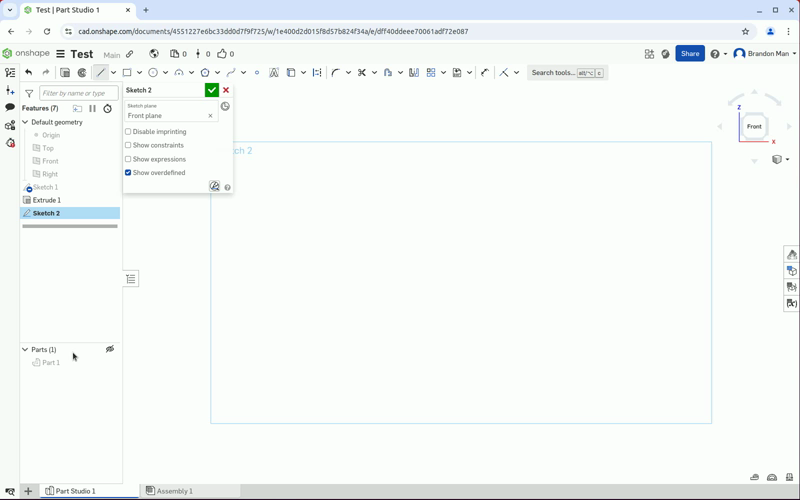
key_down(shift)
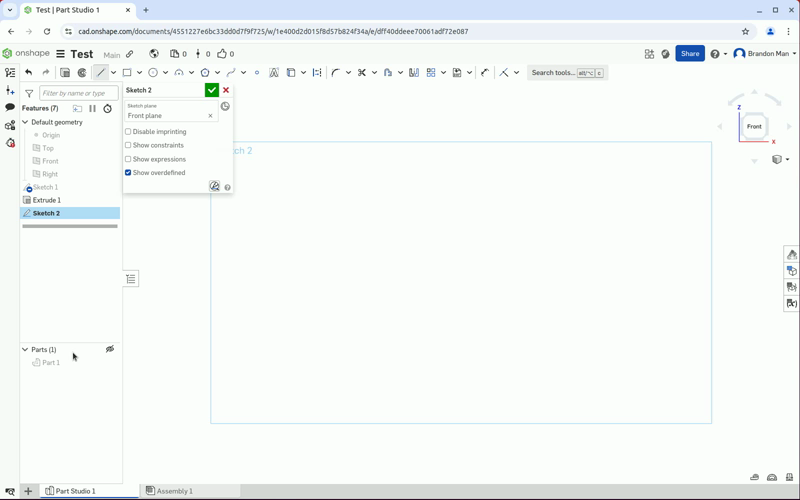
mouse_move(460, 266)
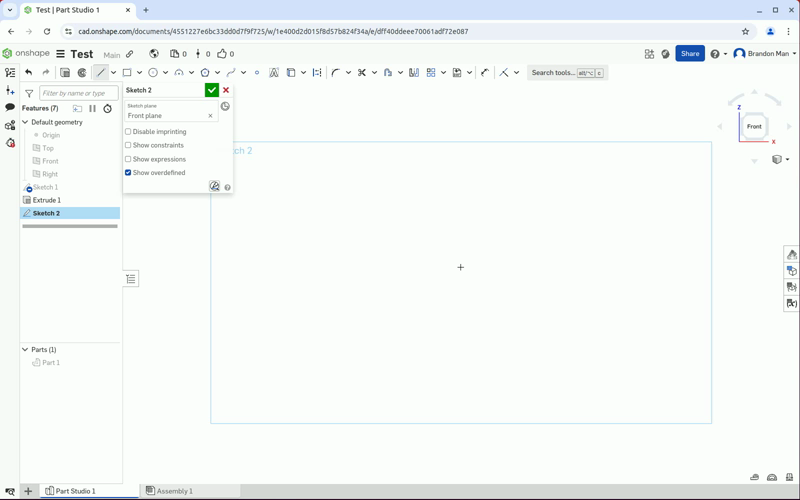
click(460, 266)
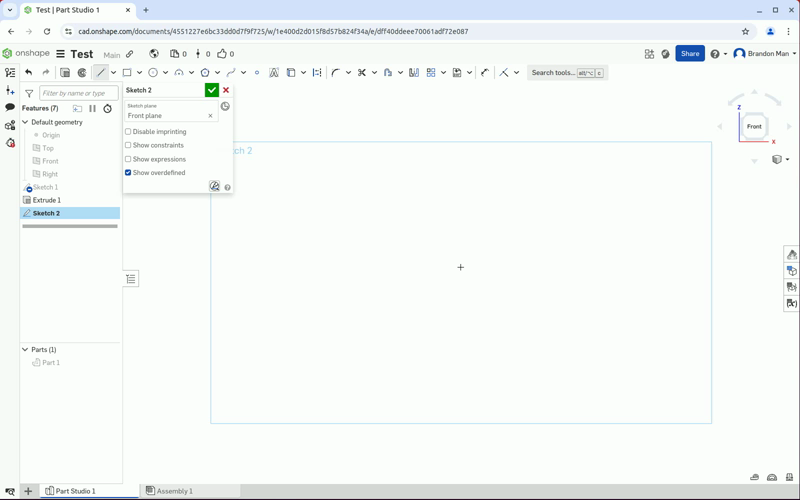
key_up(shift)
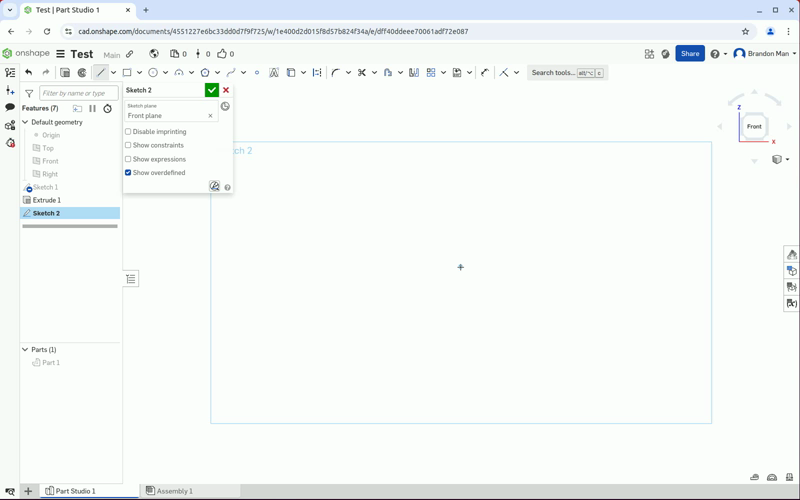
key_down(shift)
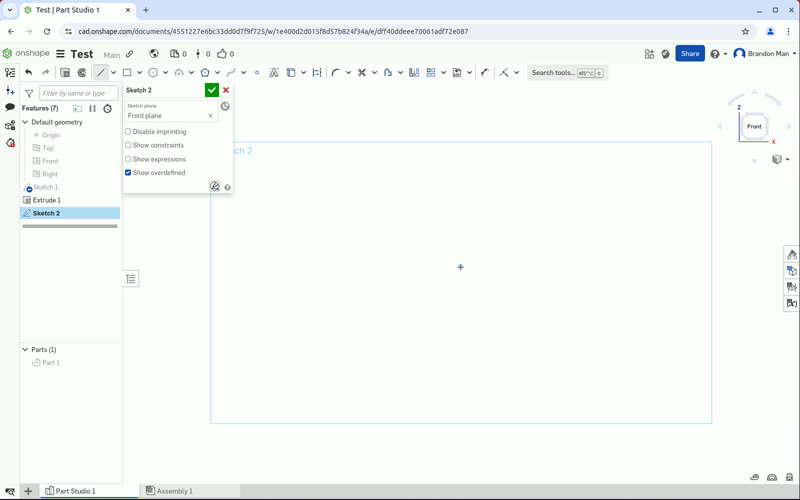
mouse_move(490, 266)
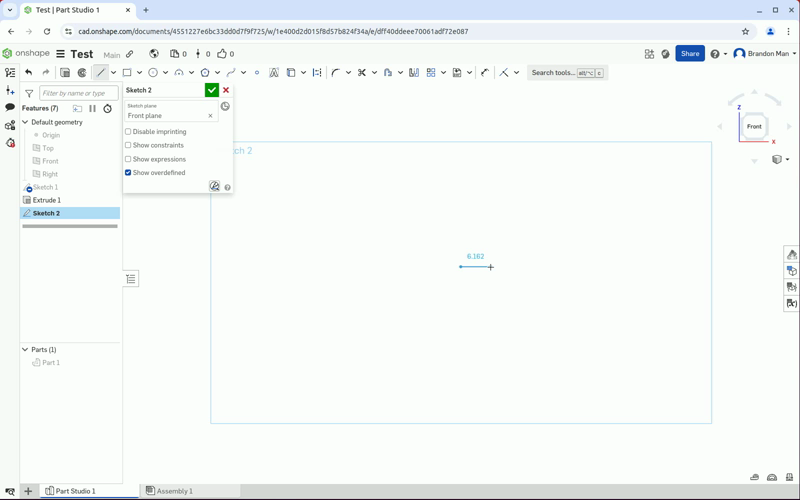
mouse_move(517, 266)
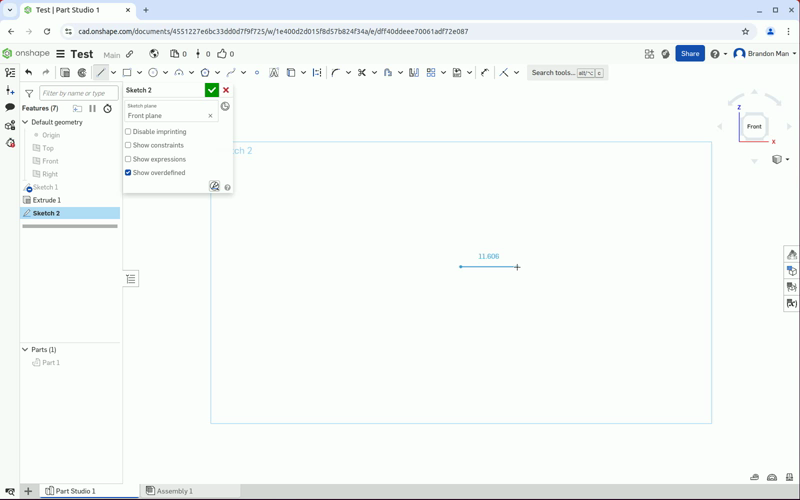
click(517, 266)
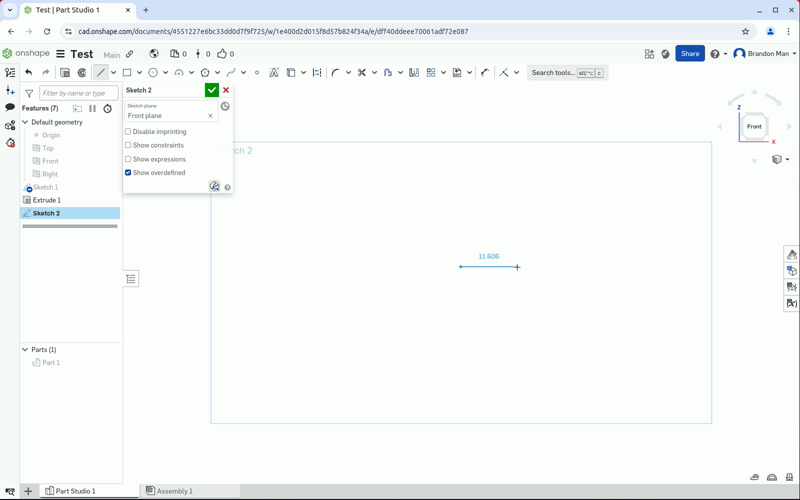
key_up(shift)
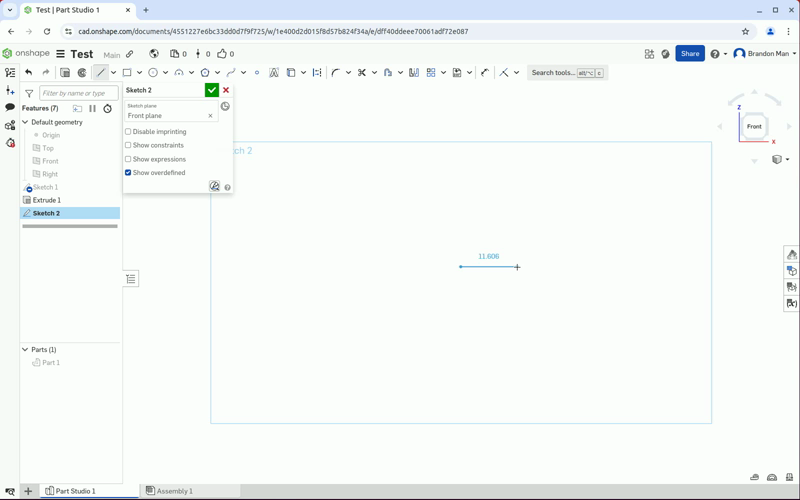
key_down(shift)
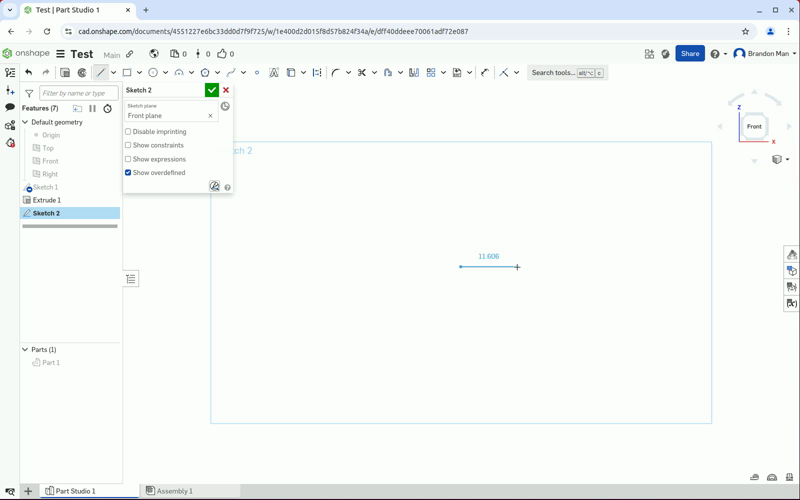
mouse_move(517, 197)
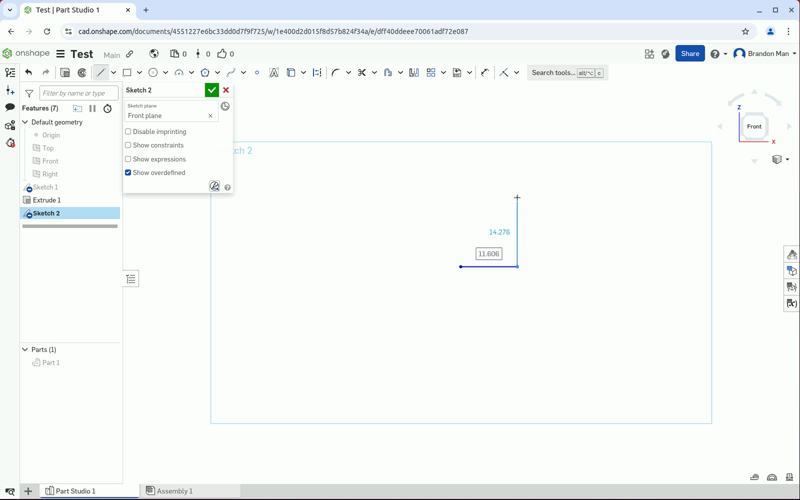
click(517, 197)
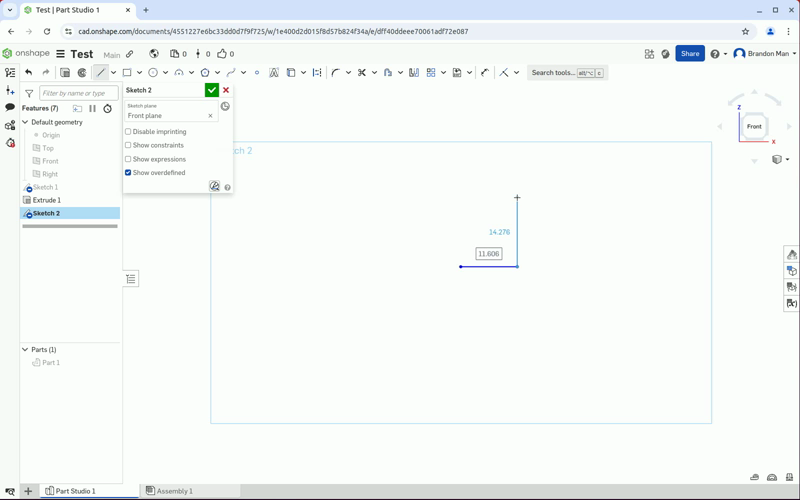
key_up(shift)
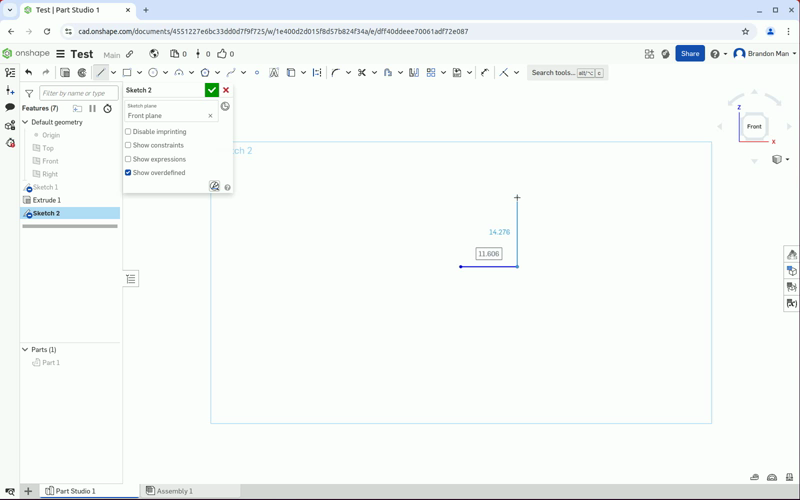
key_down(shift)
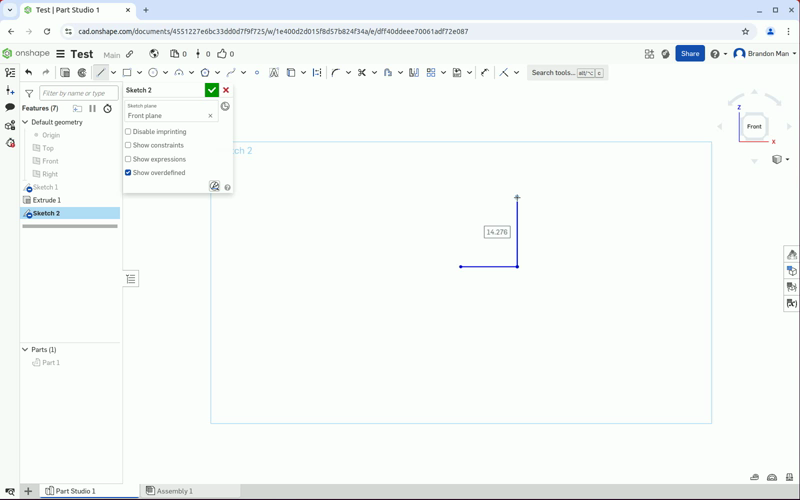
mouse_move(547, 197)
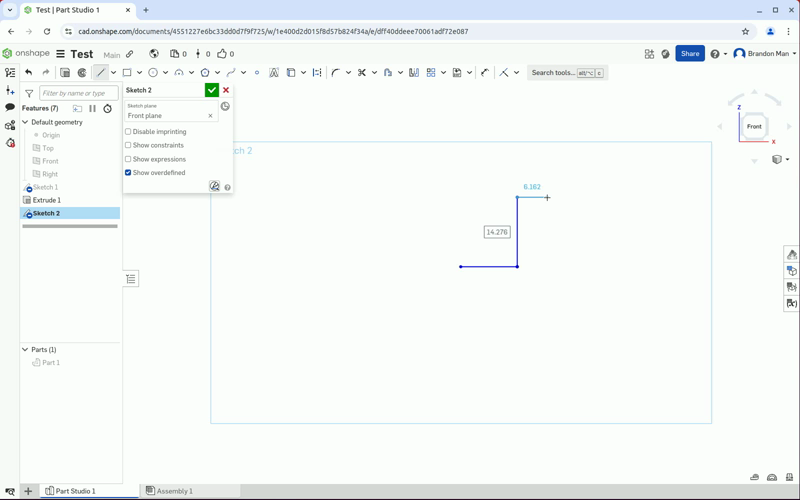
mouse_move(501, 197)
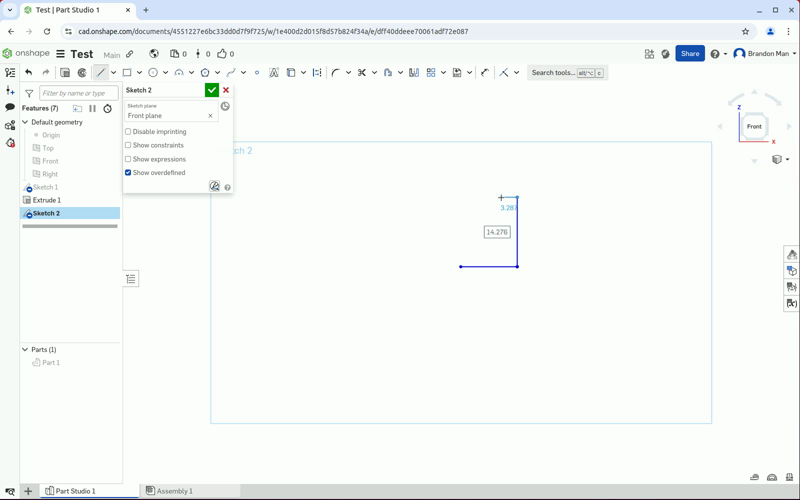
click(501, 197)
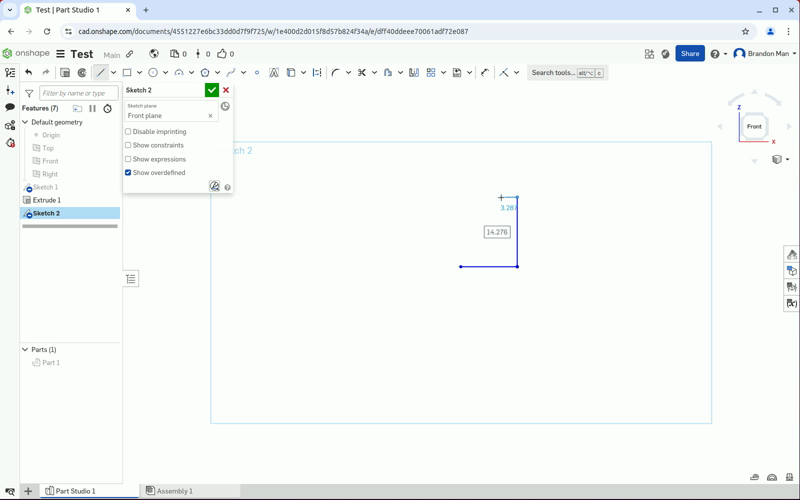
key_up(shift)
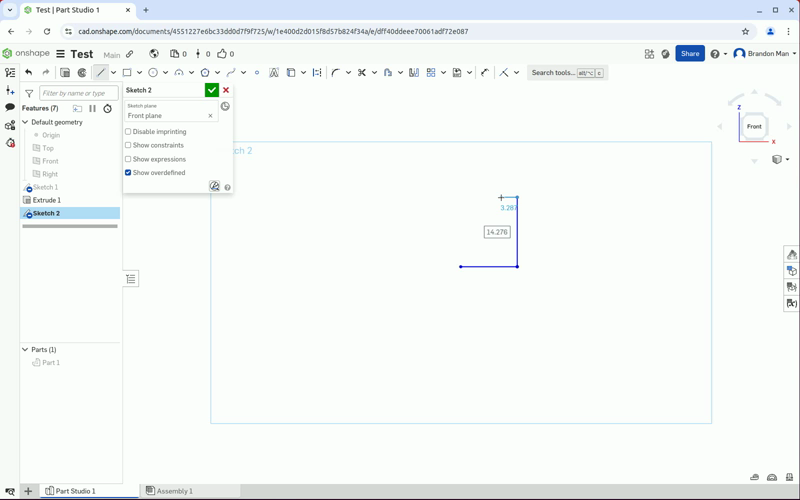
key(esc)
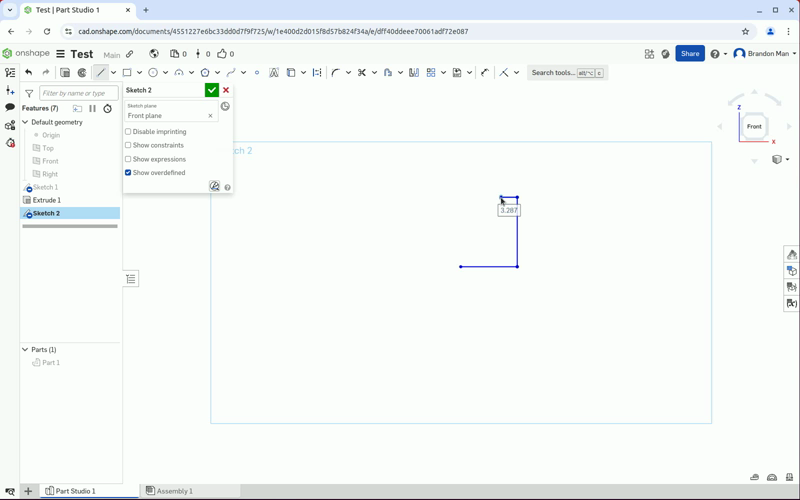
key(a)
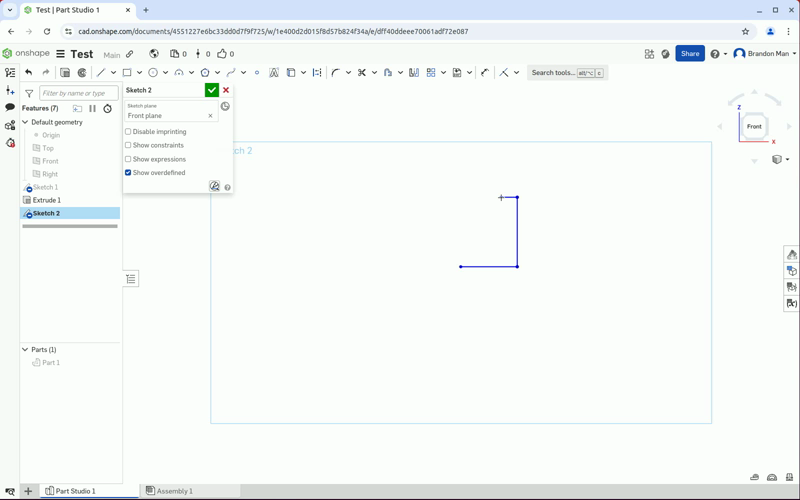
mouse_move(501, 197)
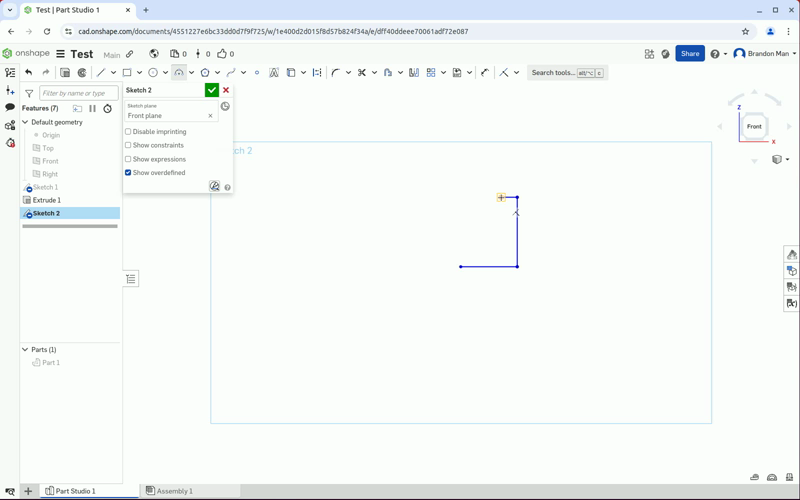
click(501, 197)
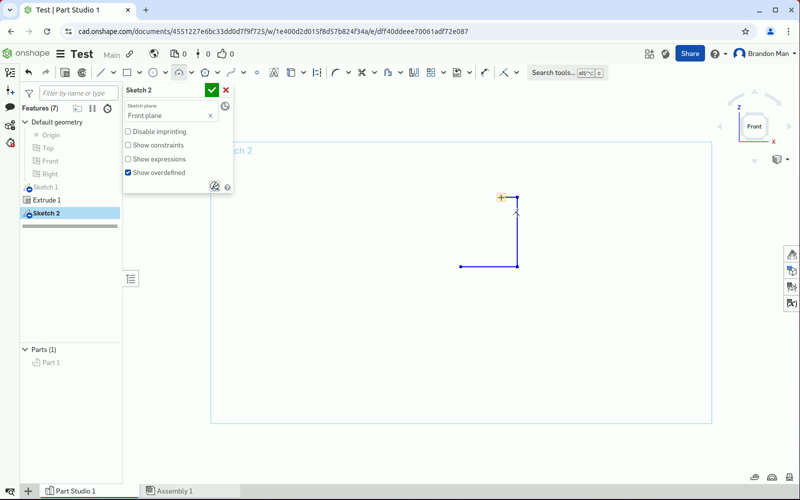
key_down(shift)
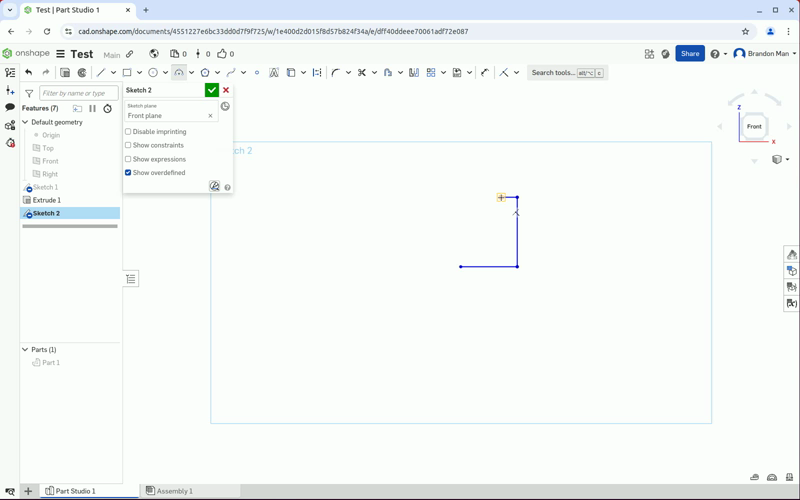
mouse_move(476, 197)
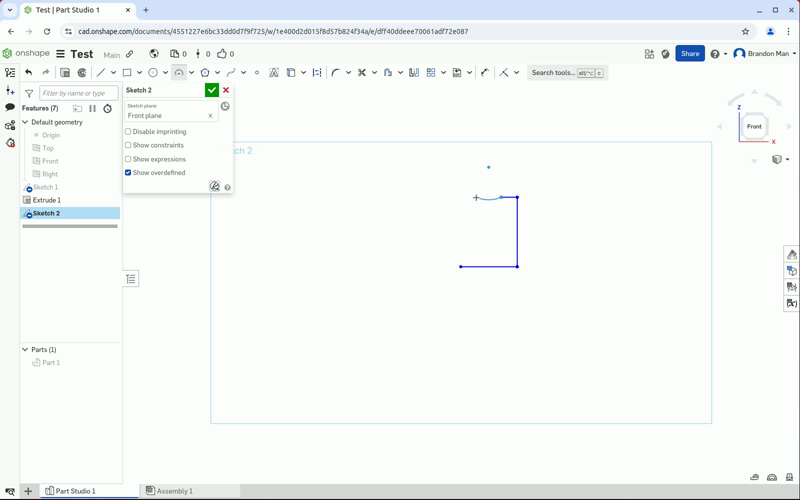
click(476, 197)
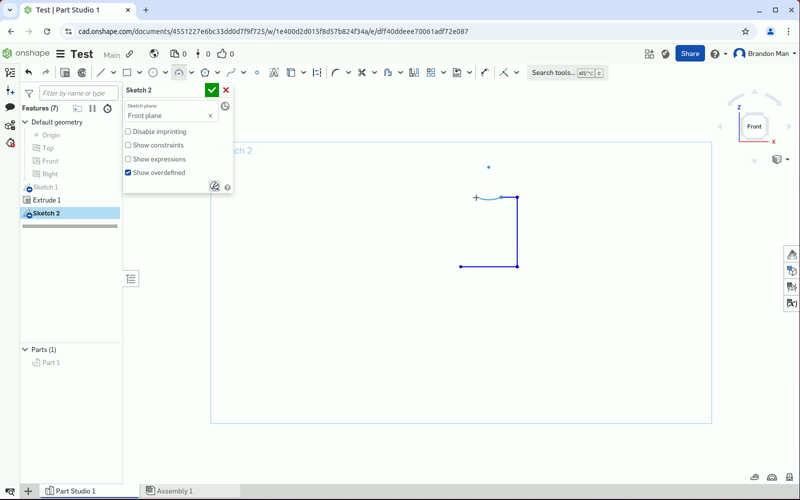
mouse_move(488, 209)
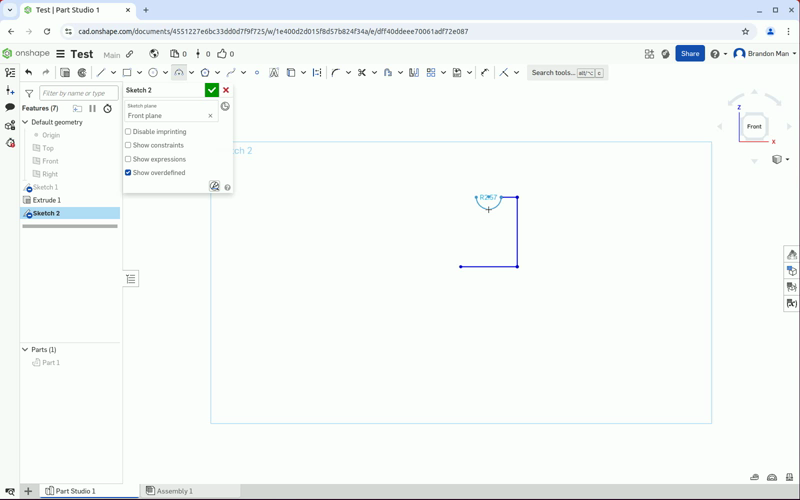
click(488, 209)
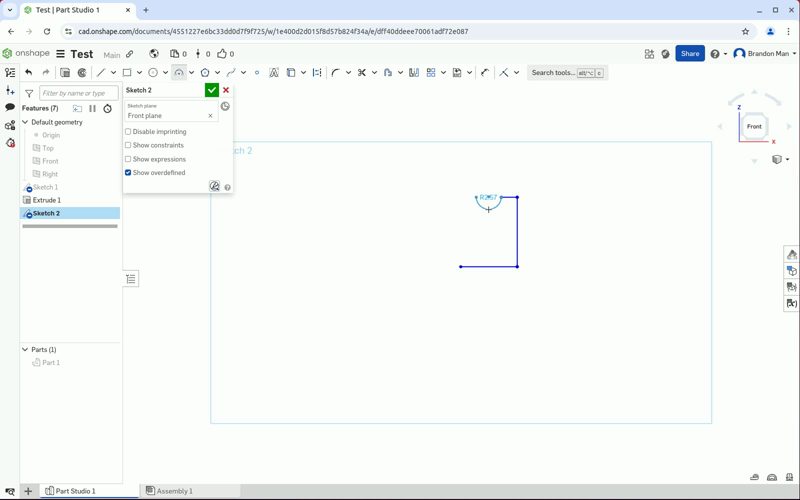
key_up(shift)
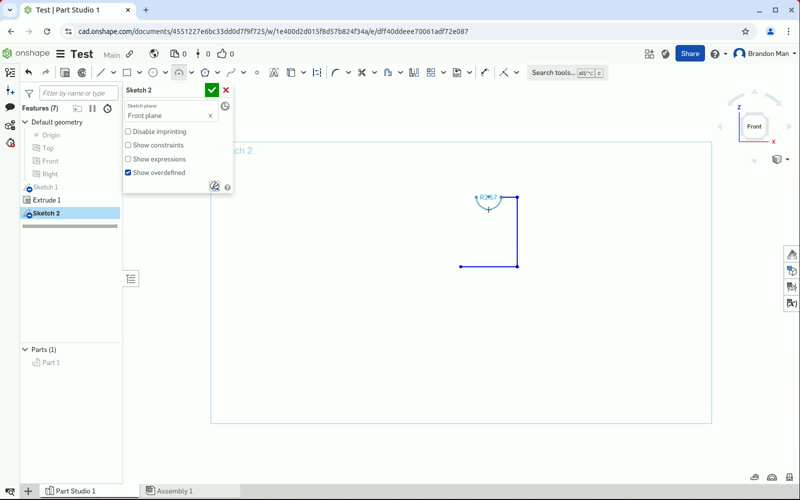
key(esc)
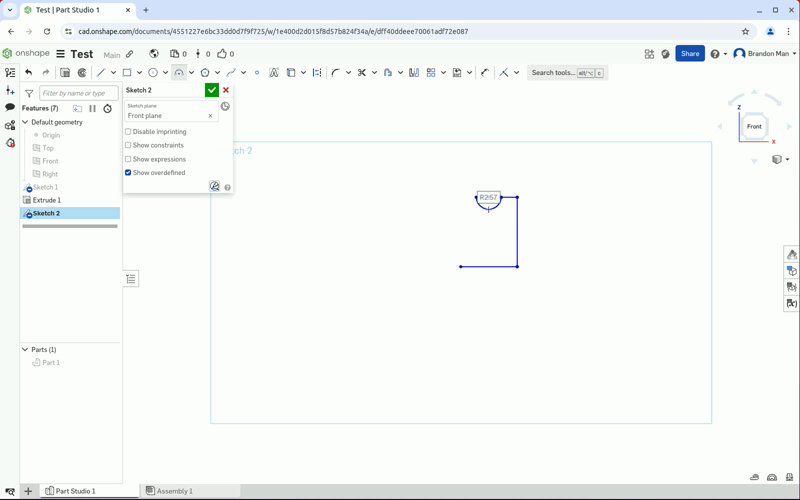
key(l)
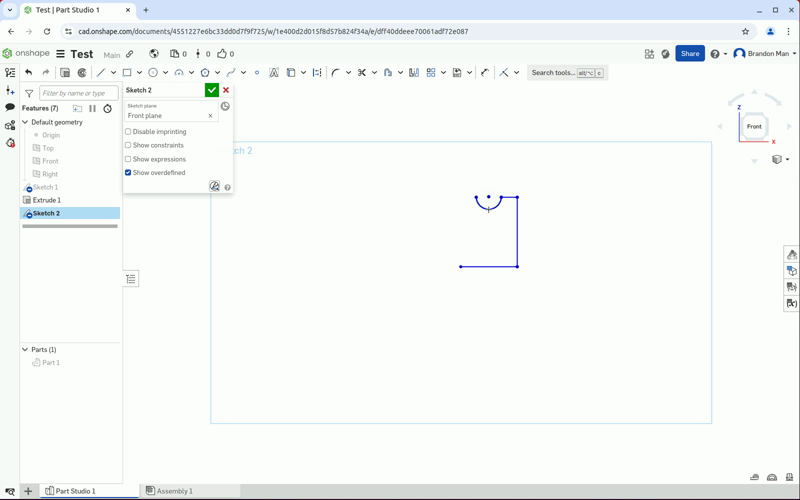
mouse_move(476, 197)
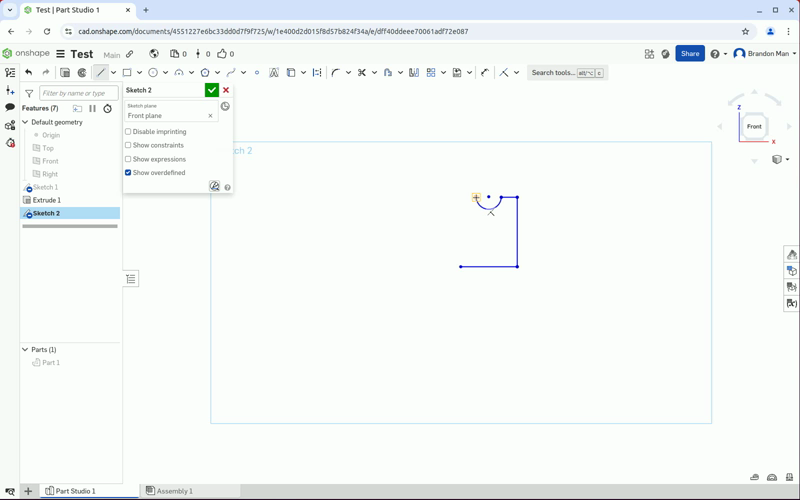
click(476, 197)
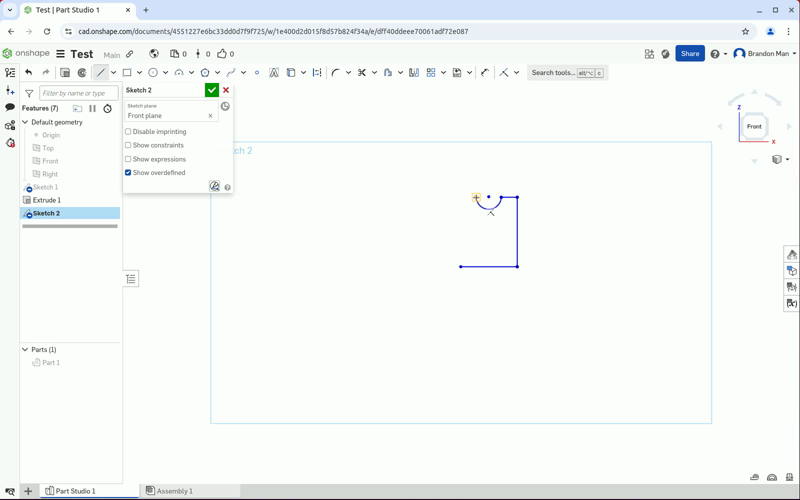
key_down(shift)
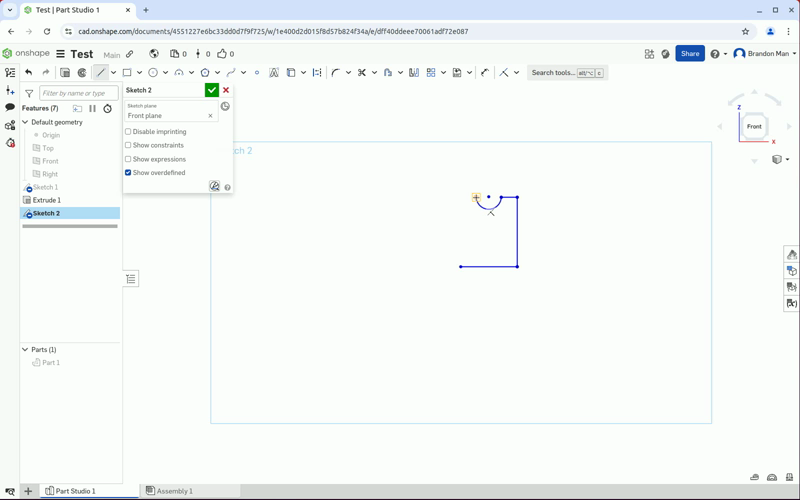
mouse_move(506, 197)
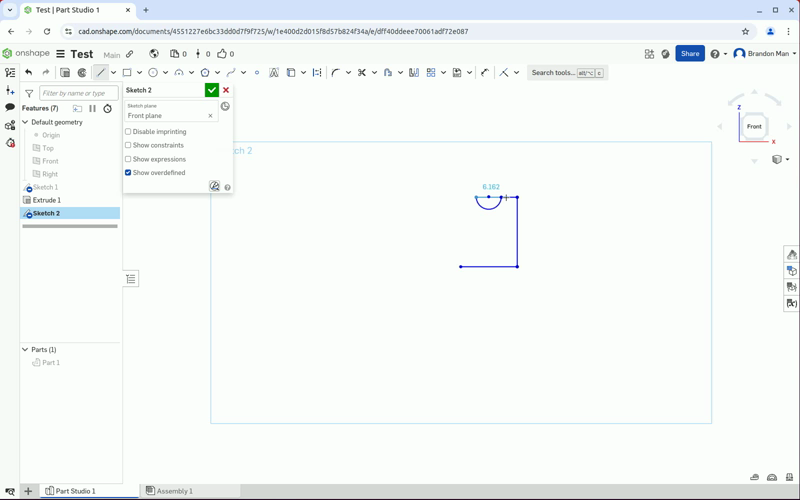
mouse_move(460, 197)
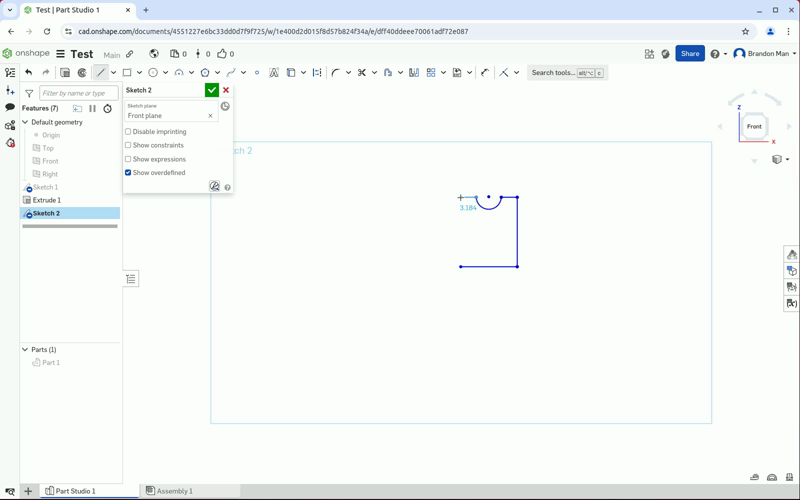
click(460, 197)
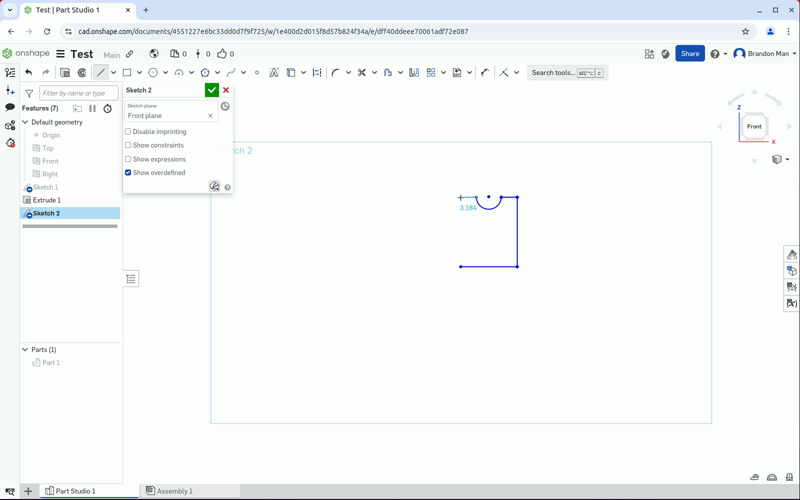
key_up(shift)
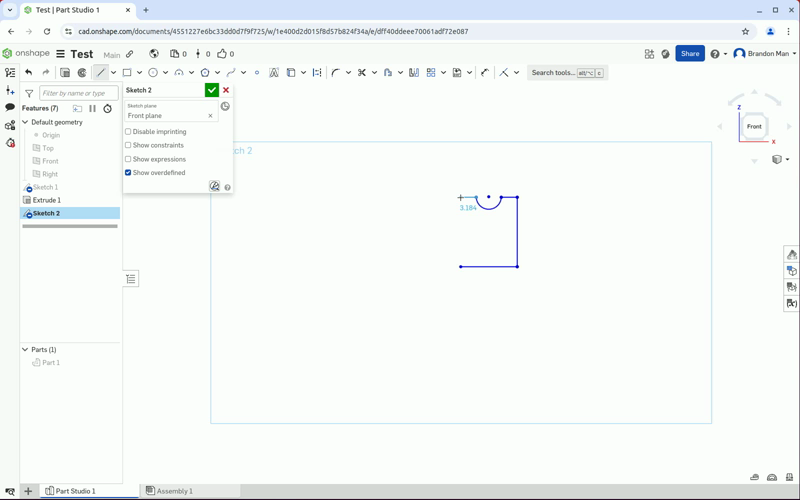
key_down(shift)
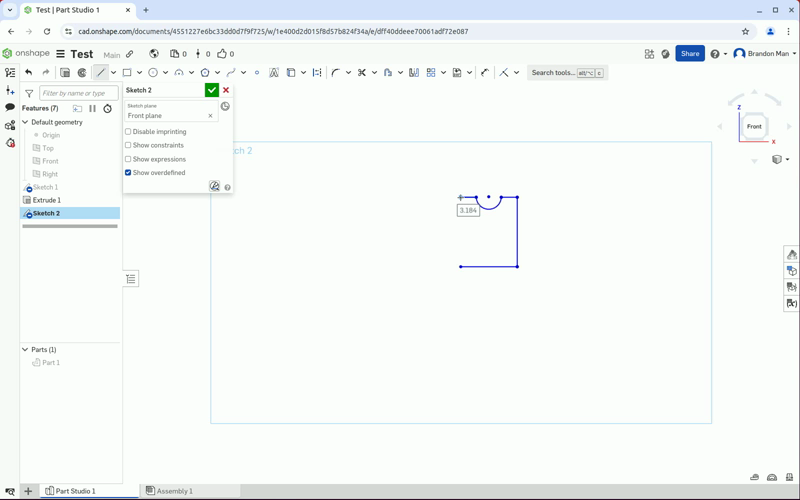
mouse_move(460, 266)
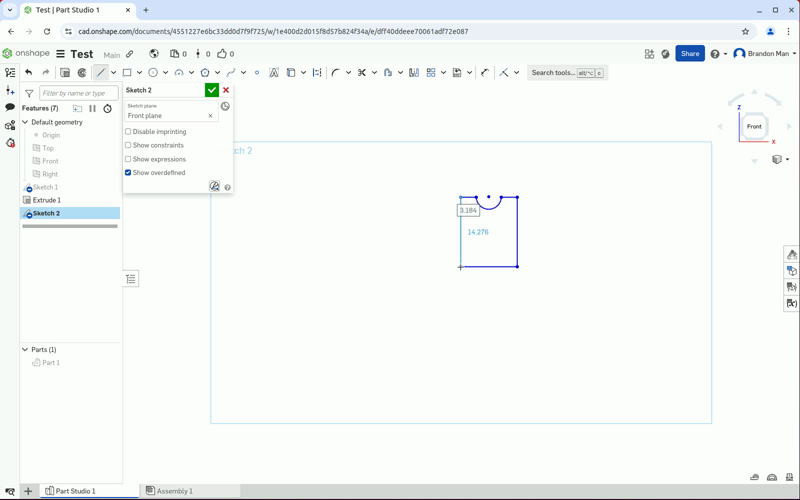
key_up(shift)
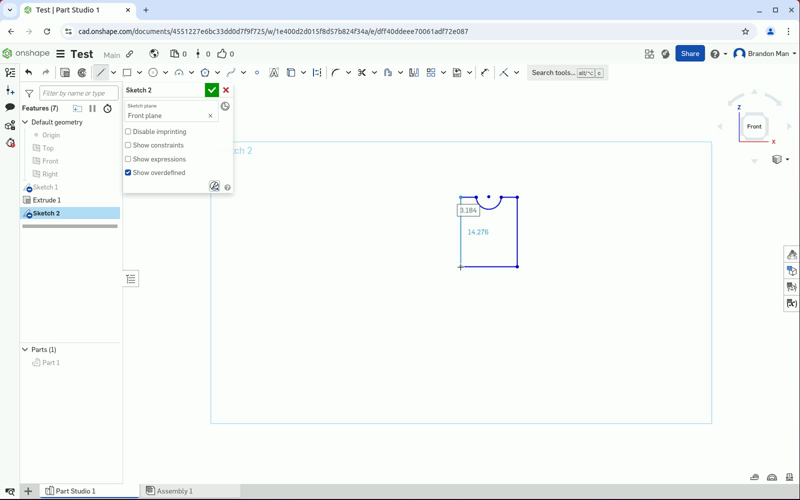
click(460, 266)
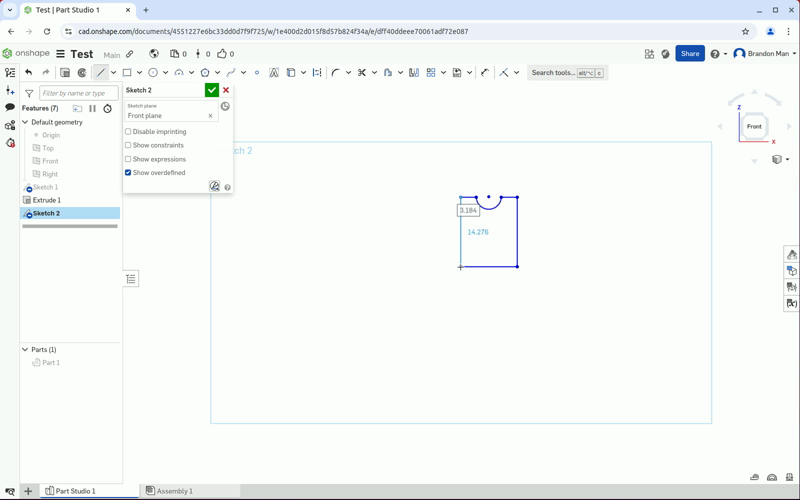
key(esc)
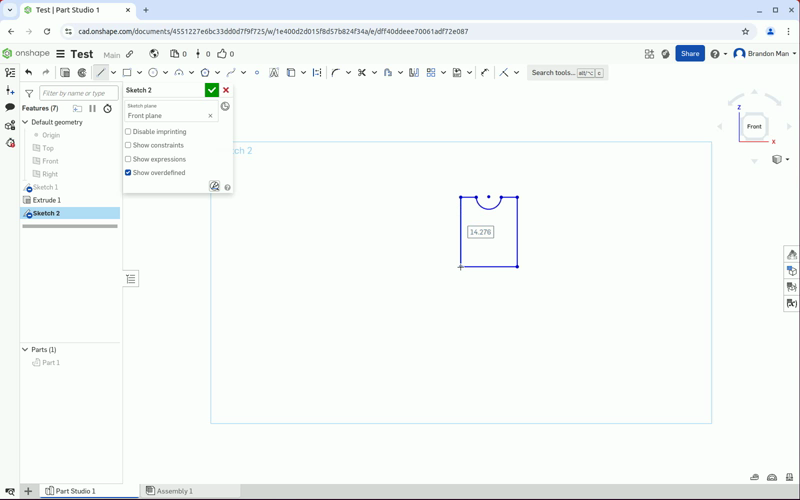
mouse_move(509, 212)
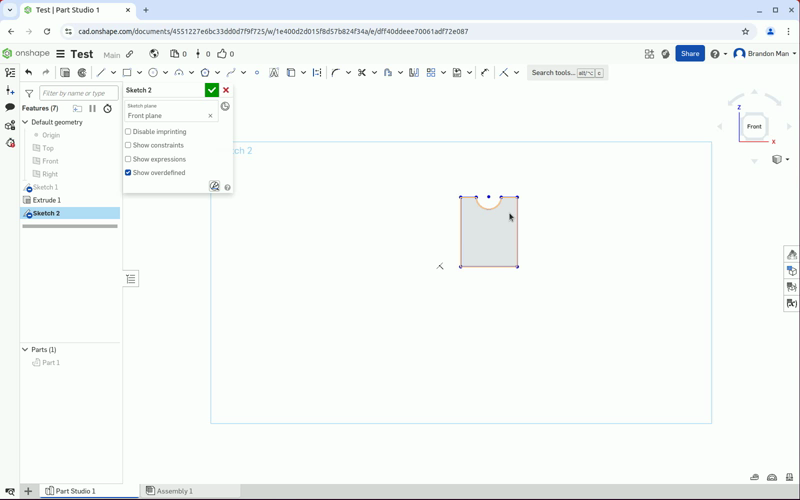
scroll(6)
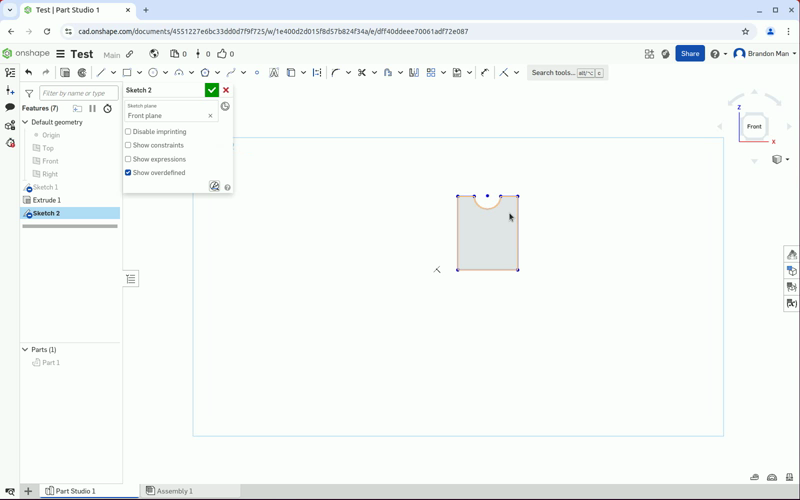
scroll(6)
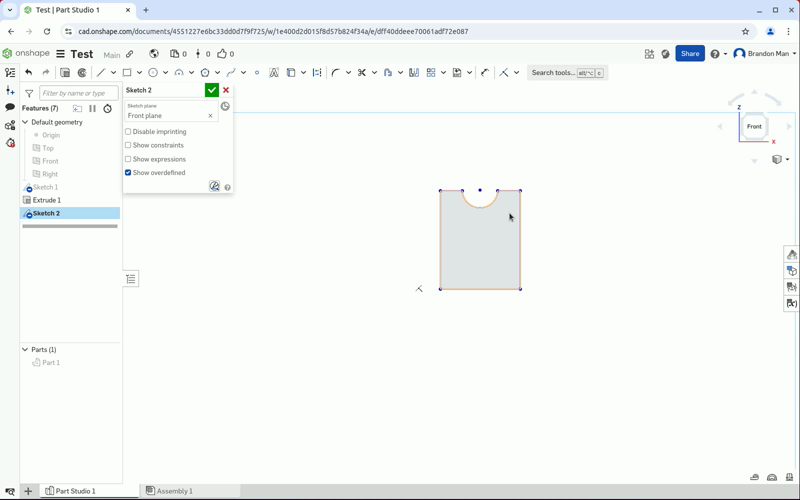
scroll(6)
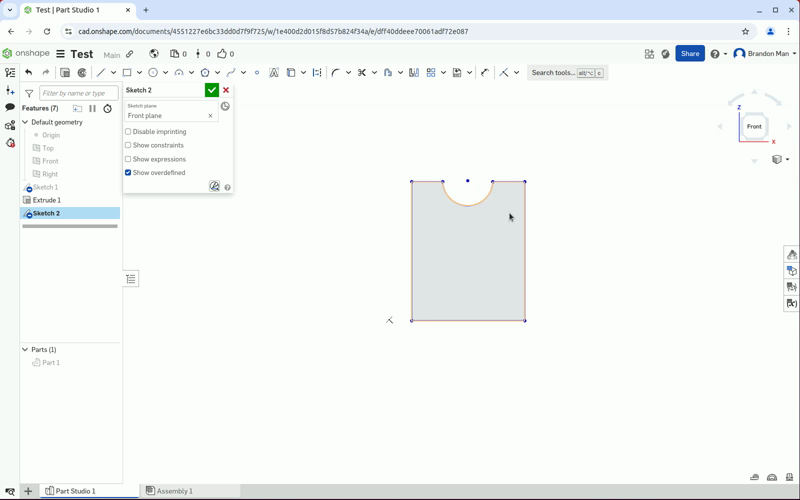
scroll(6)
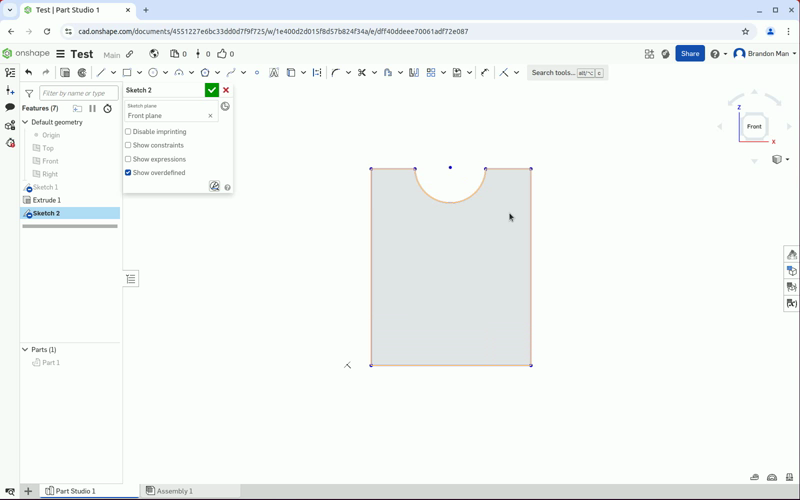
scroll(6)
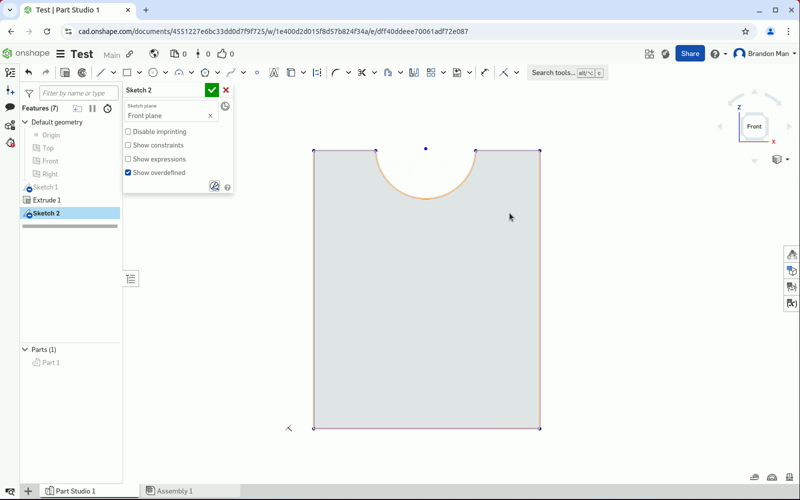
scroll(6)
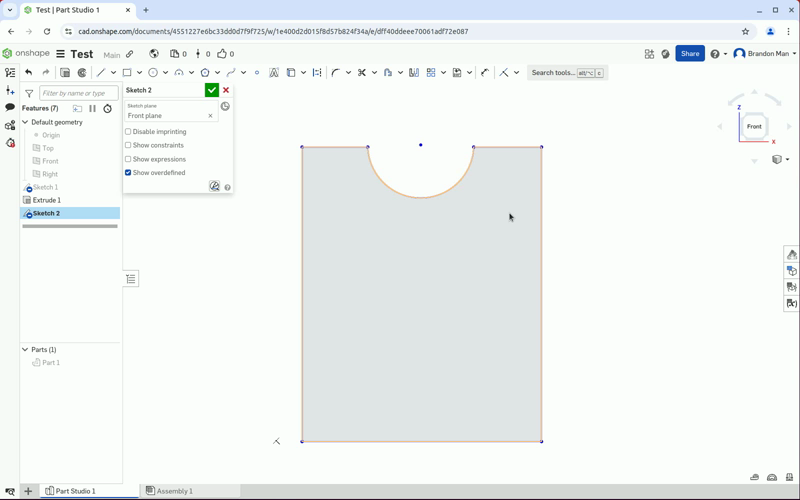
scroll(6)
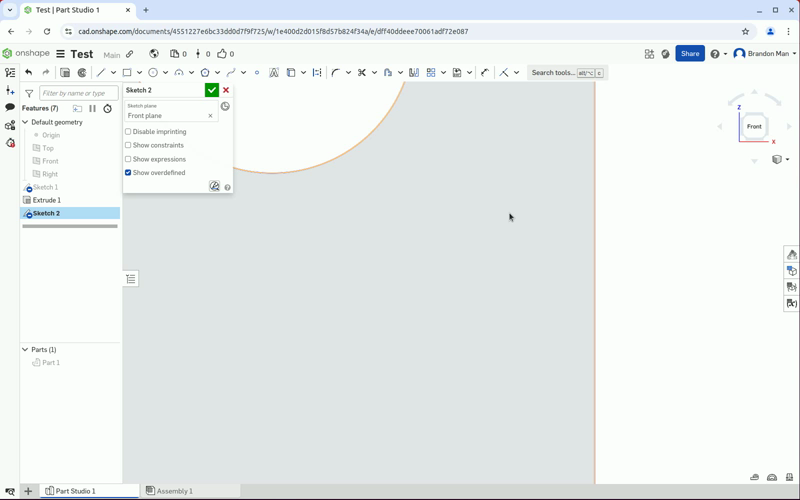
click(509, 212)
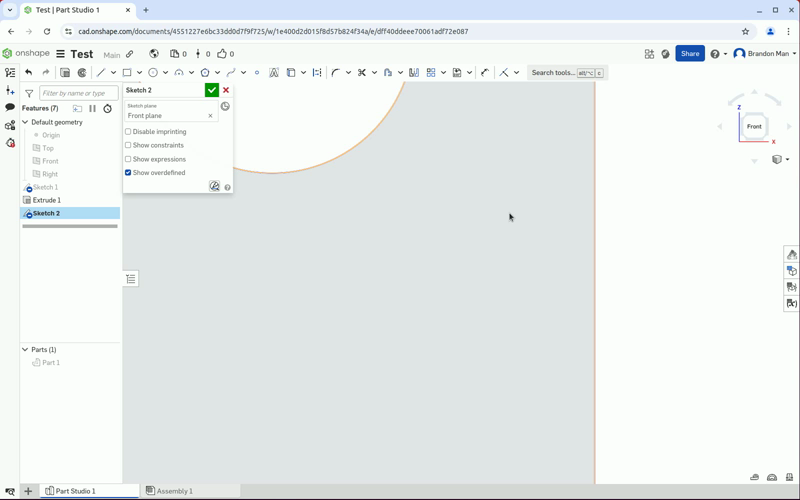
scroll(-6)
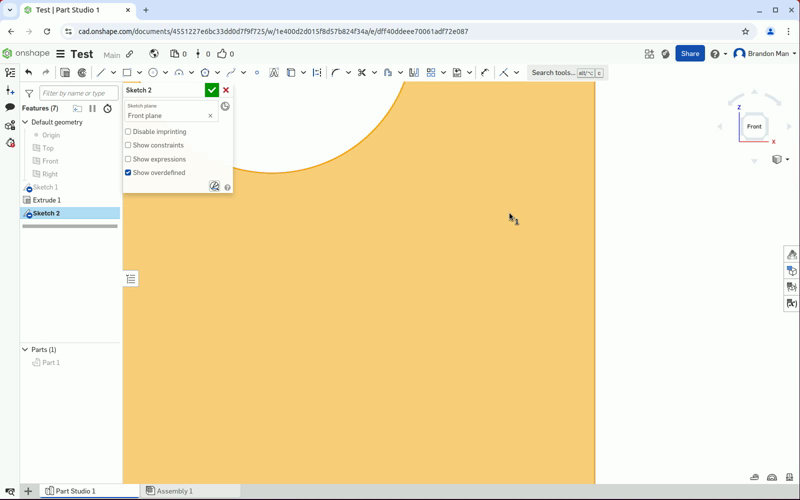
scroll(-6)
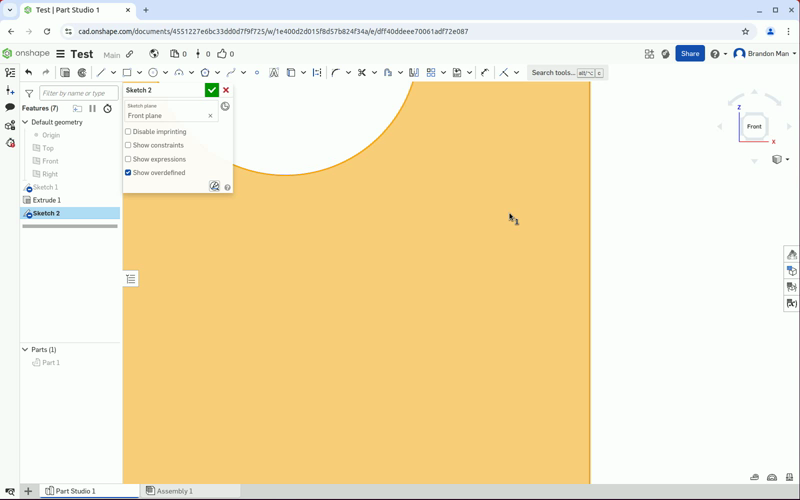
scroll(-6)
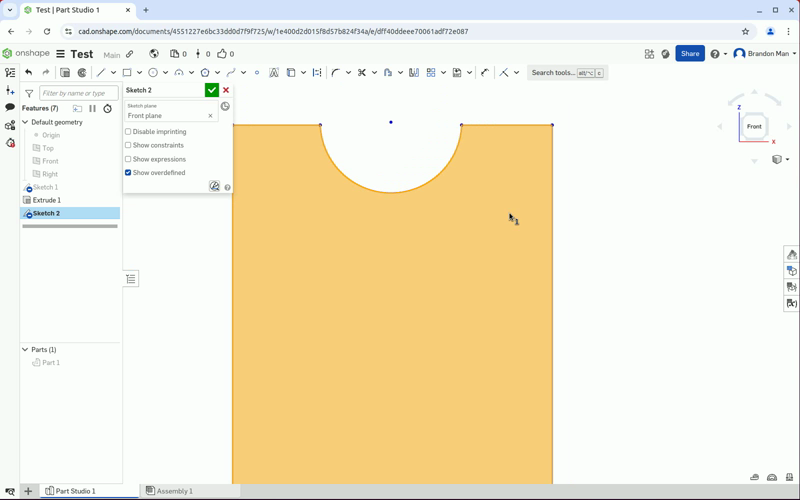
scroll(-6)
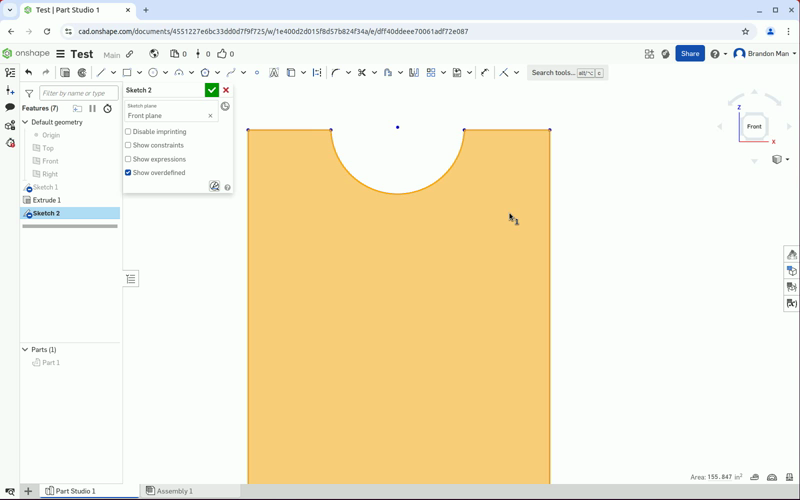
scroll(-6)
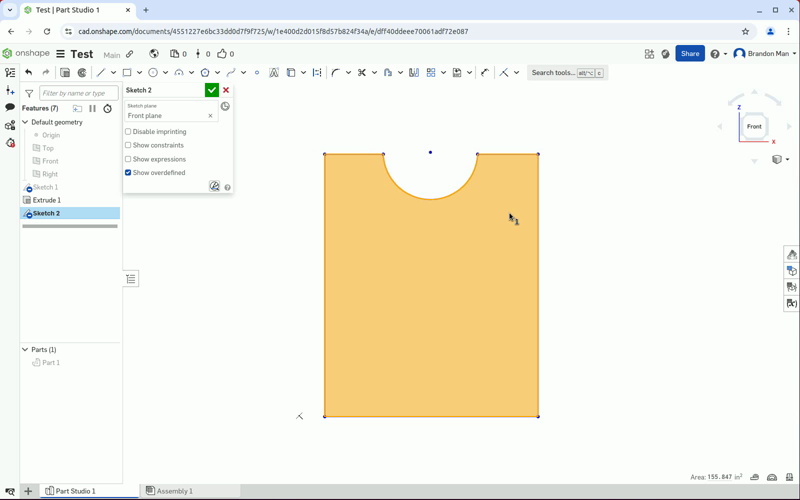
scroll(-6)
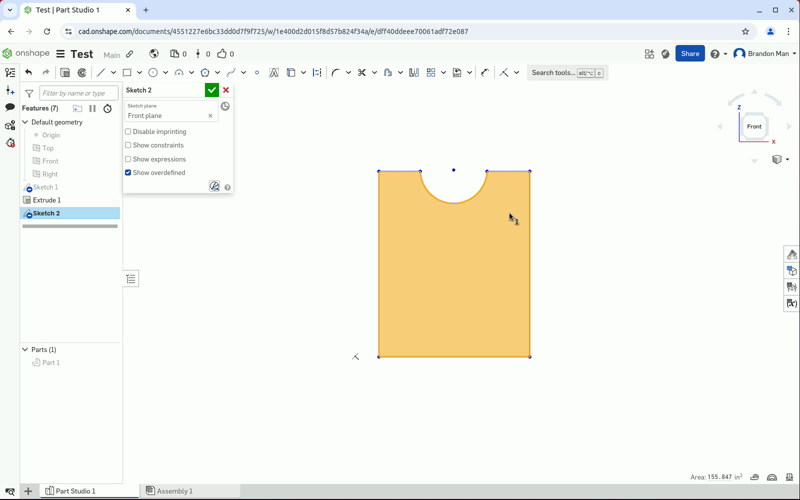
scroll(-6)
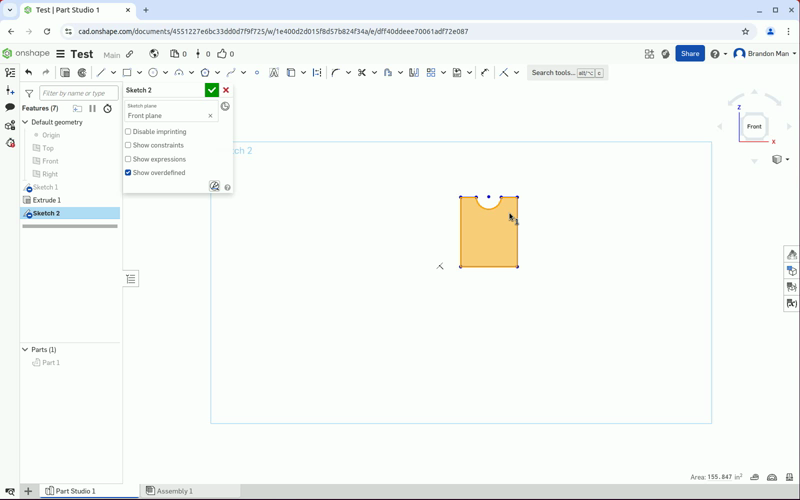
mouse_move(73, 352)
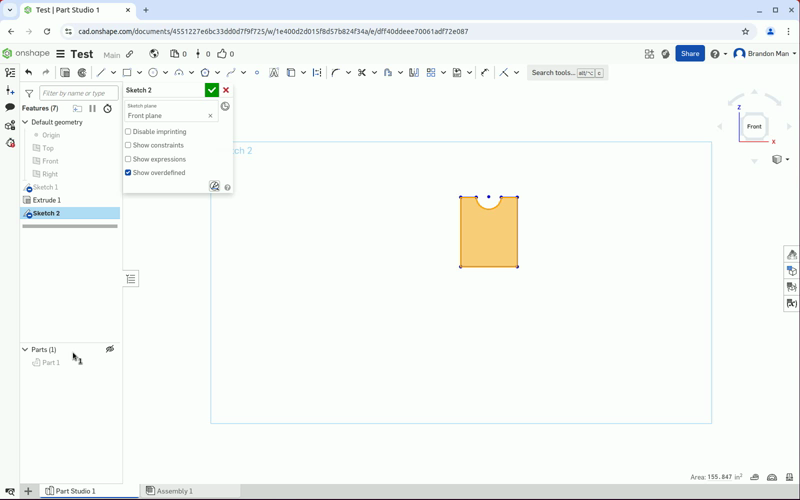
key(shift+y)
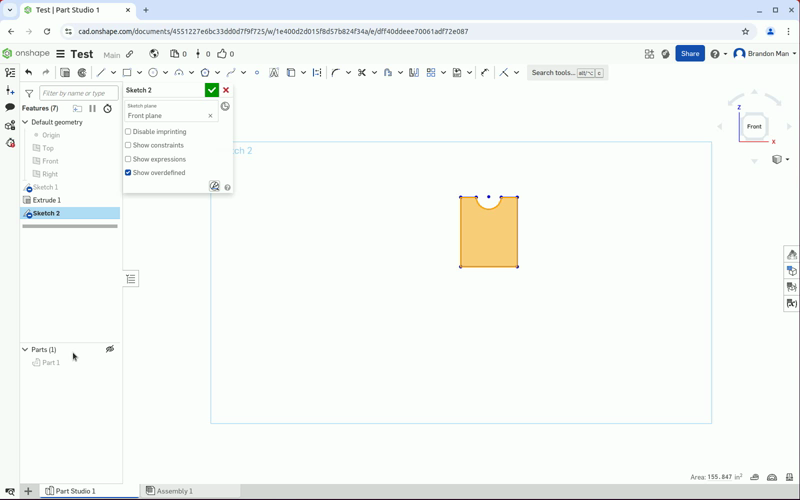
key(shift+e)
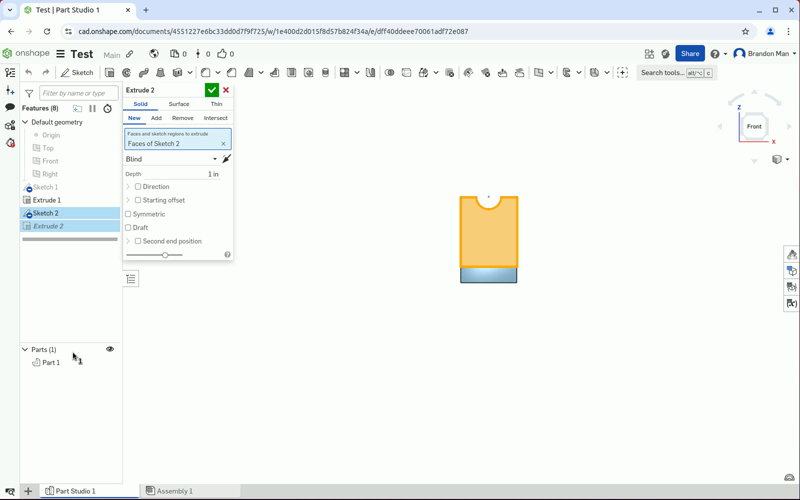
mouse_move(143, 106)
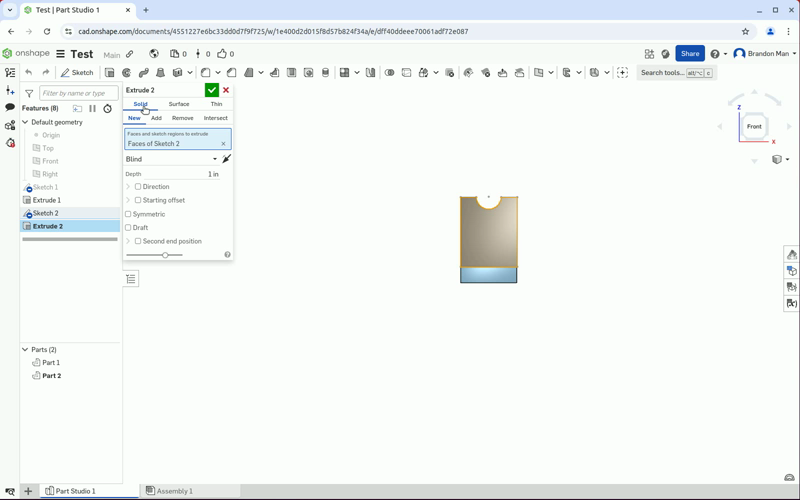
click(143, 106)
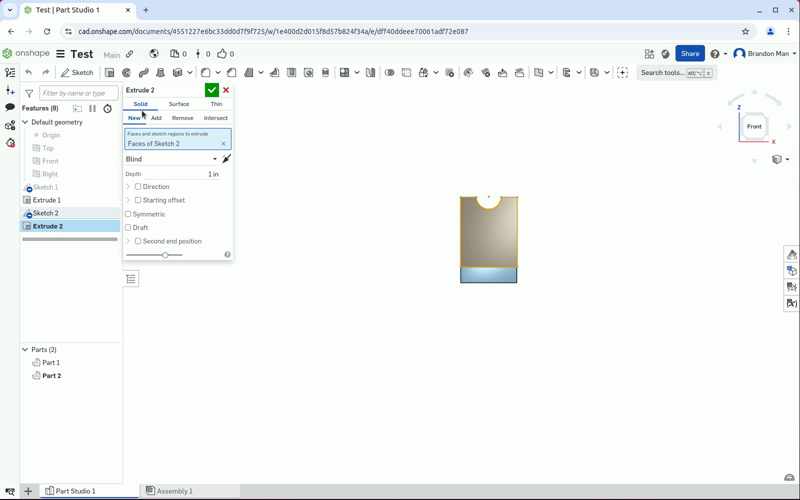
mouse_move(137, 120)
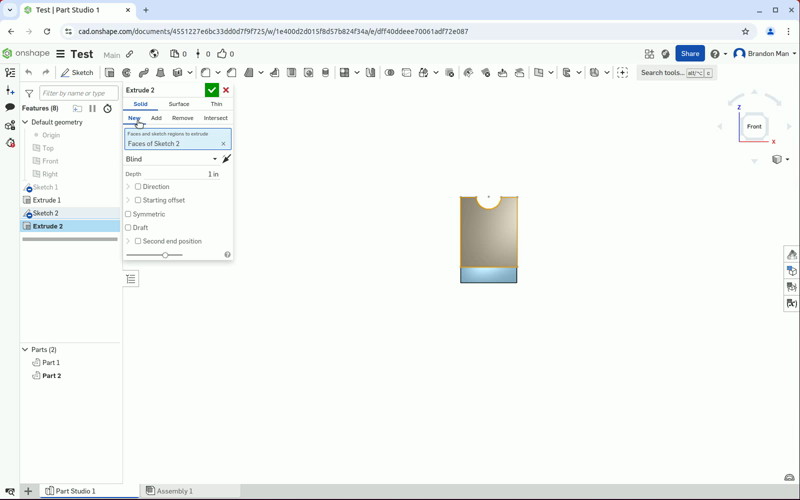
click(137, 120)
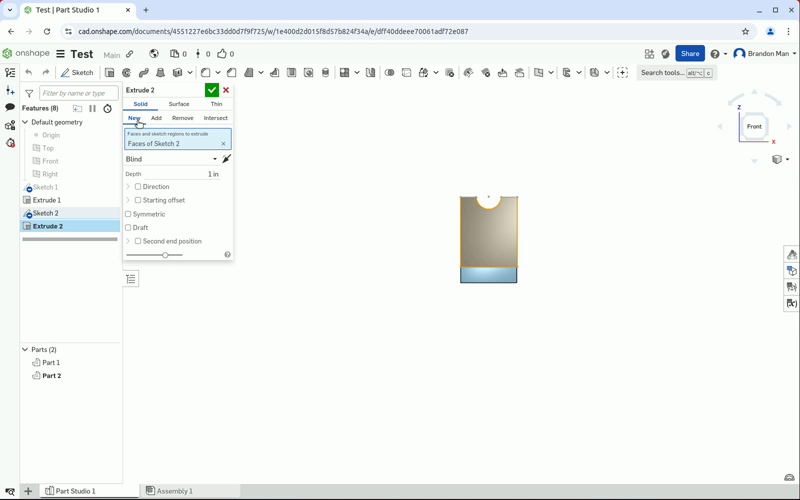
key(tab, 4)
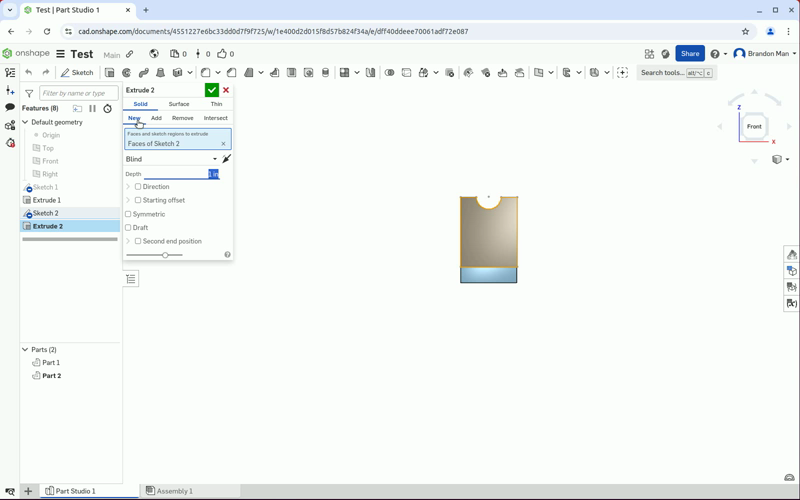
text(-3.37)
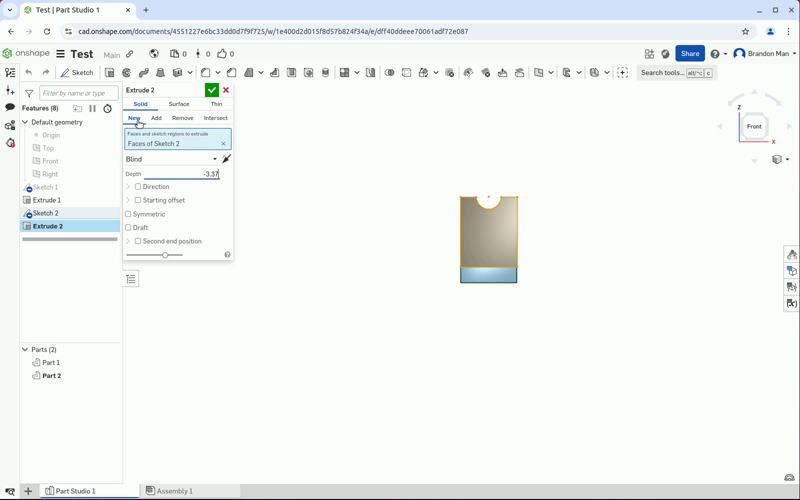
key(enter)
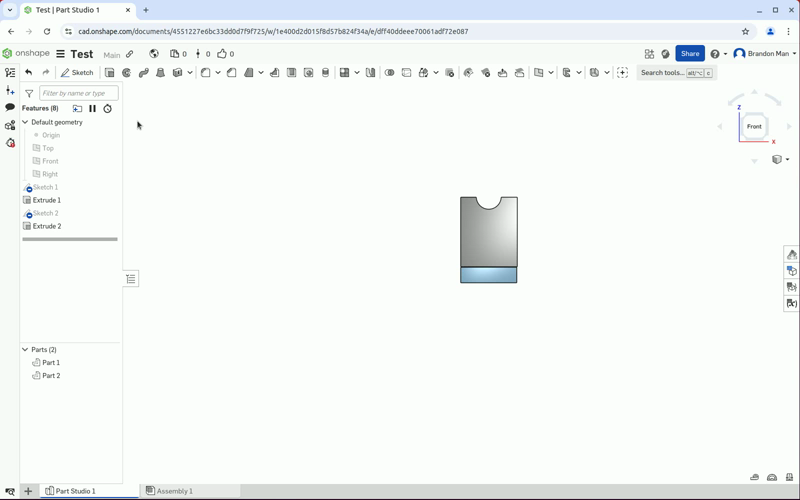
key(shift+h)
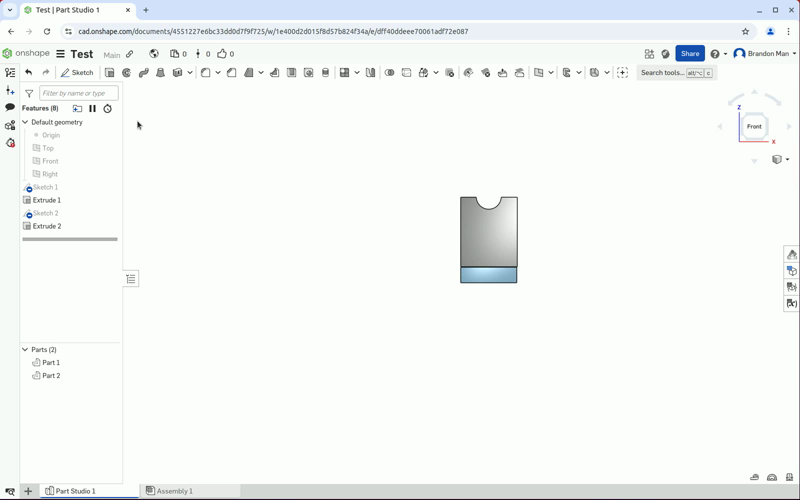
key(shift+h)
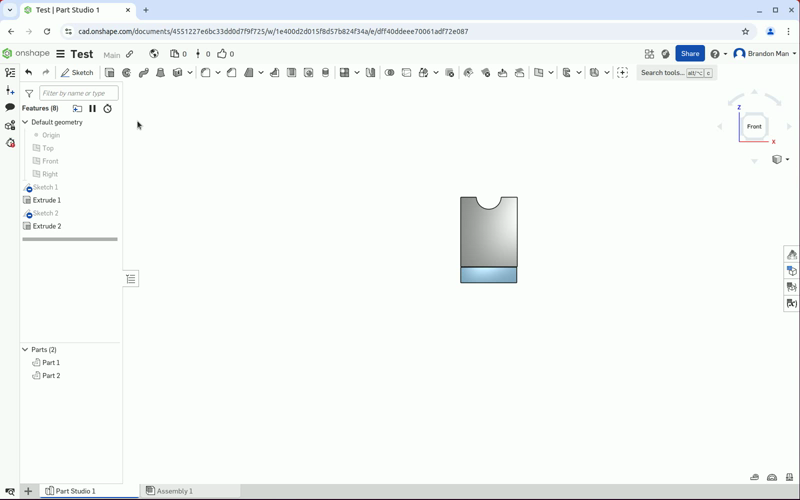
mouse_move(73, 189)
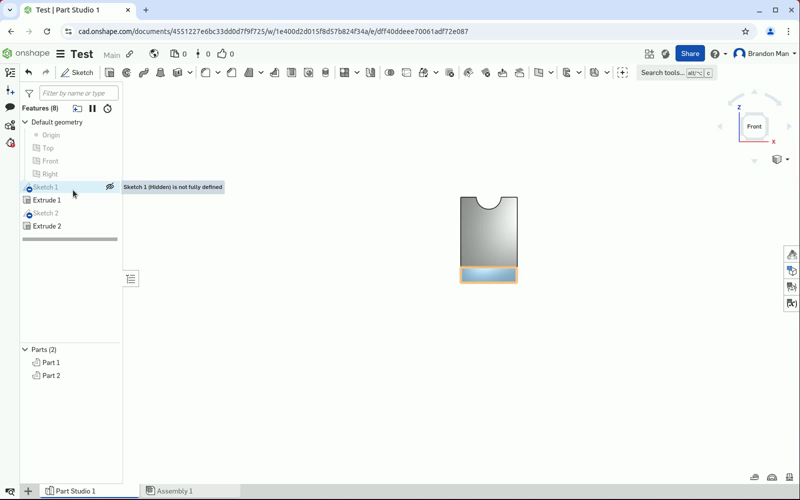
click(73, 189)
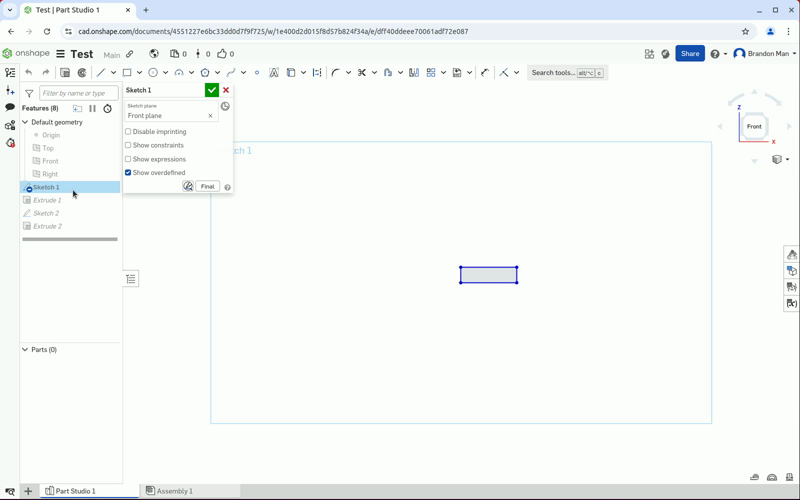
mouse_move(229, 92)
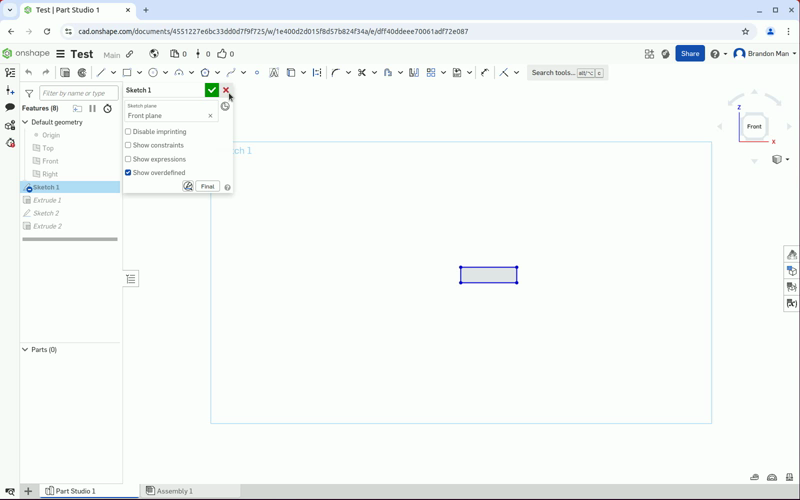
click(229, 92)
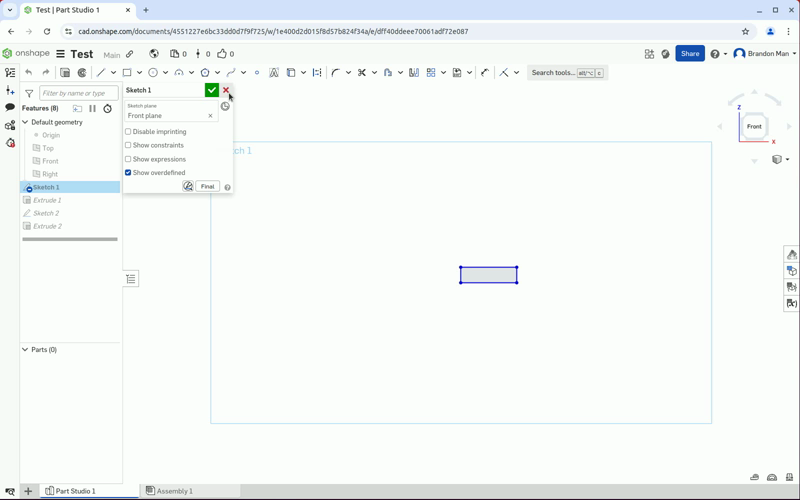
key(shift+s)
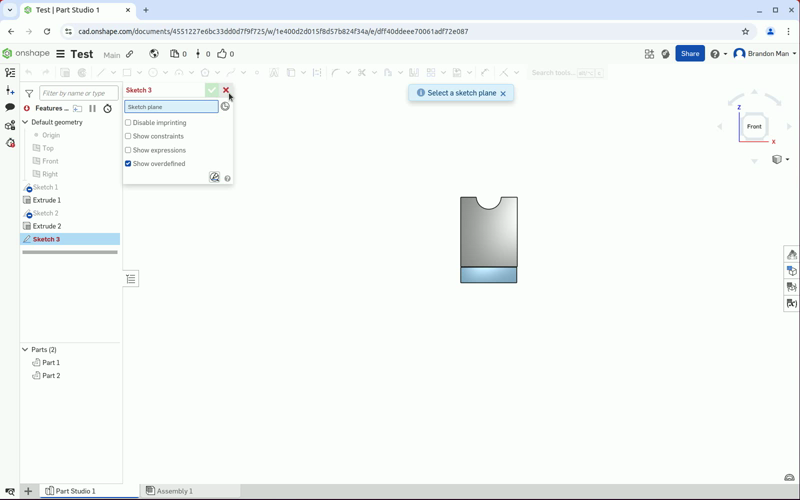
mouse_move(73, 163)
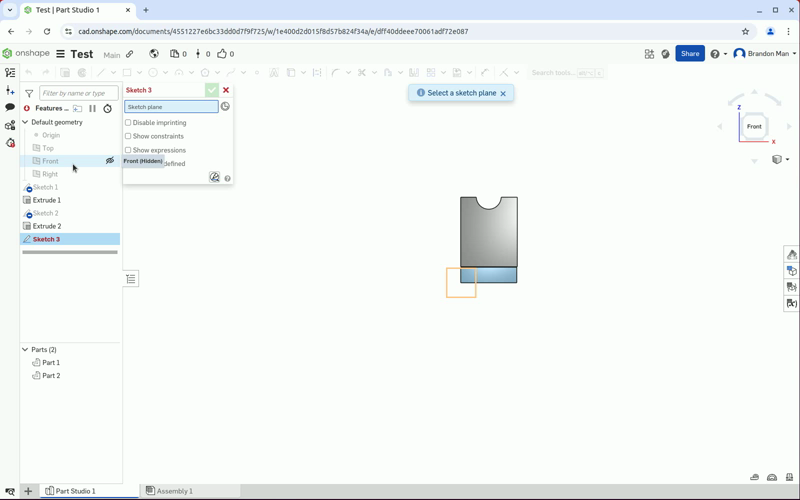
click(73, 163)
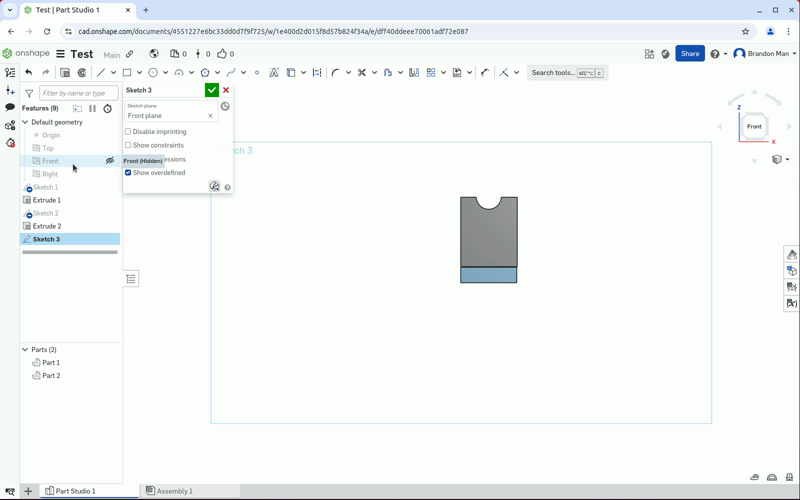
mouse_move(73, 352)
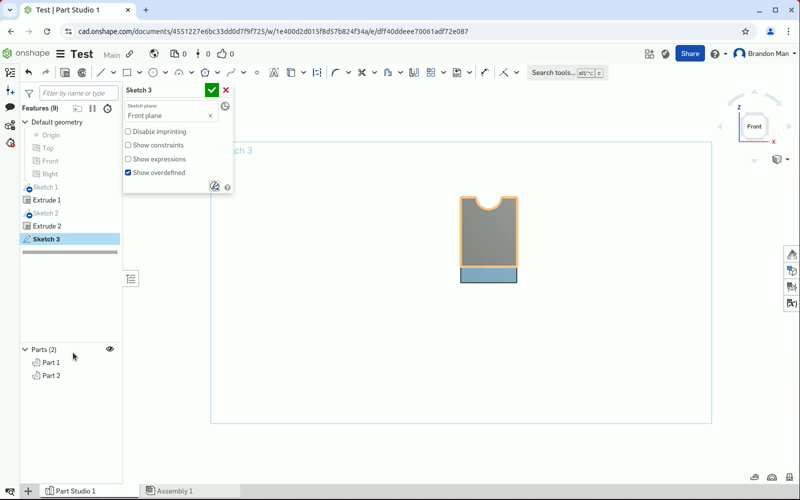
key(y)
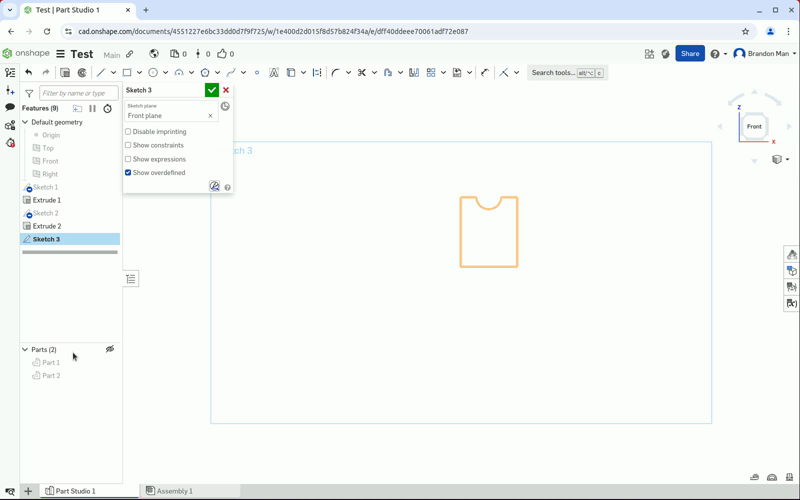
key(l)
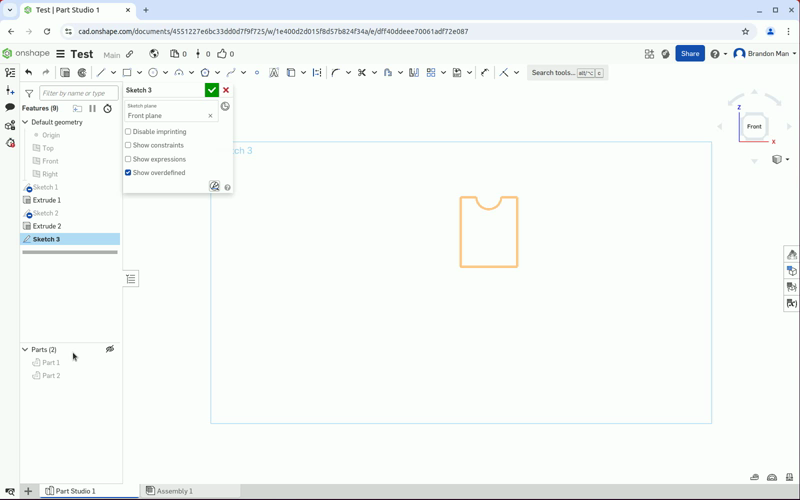
key_down(shift)
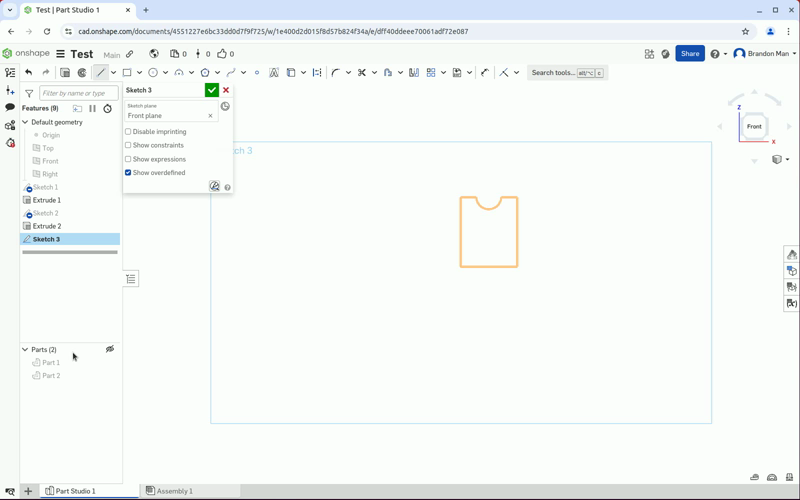
mouse_move(460, 198)
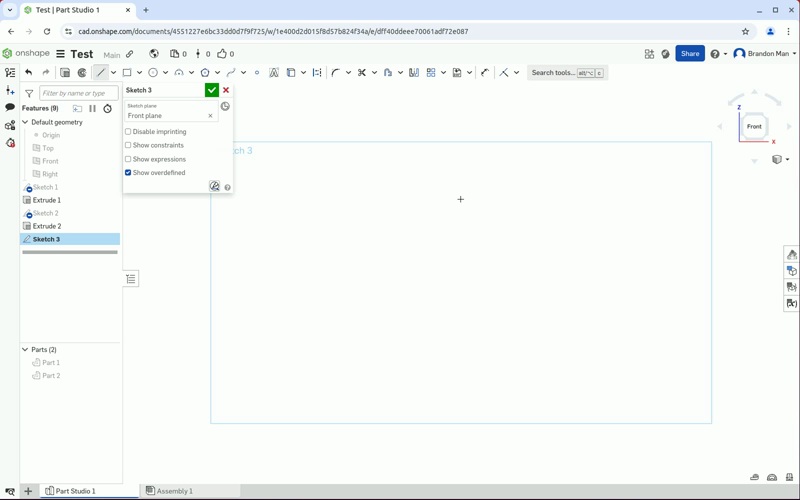
click(460, 198)
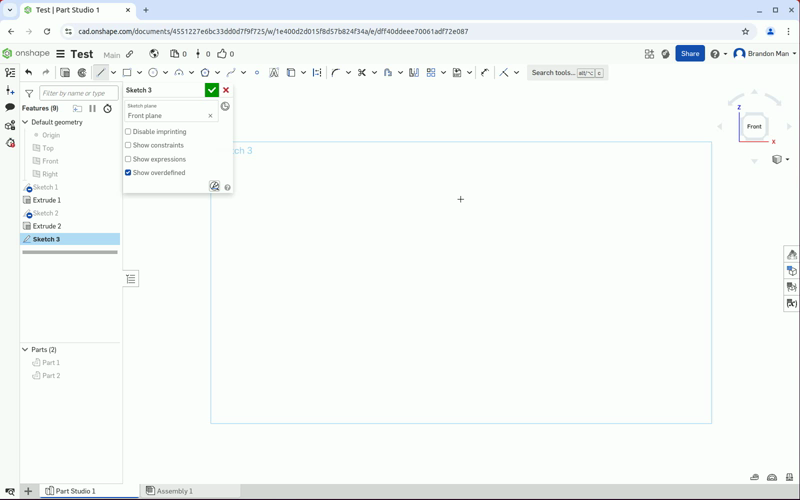
key_up(shift)
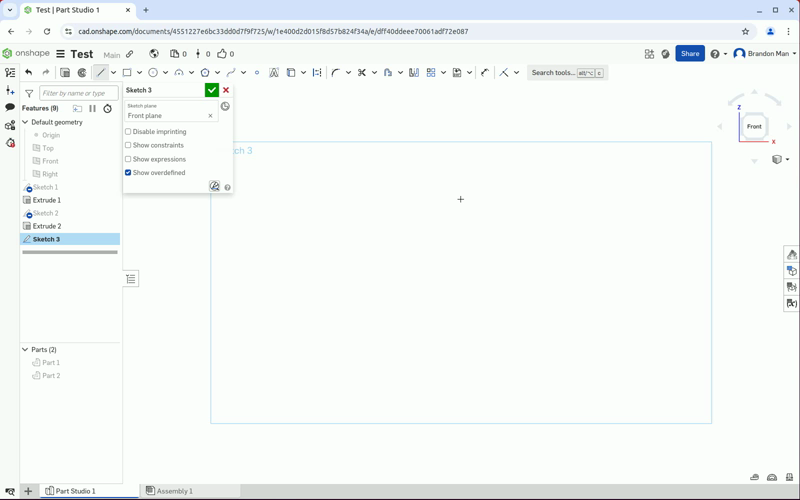
key_down(shift)
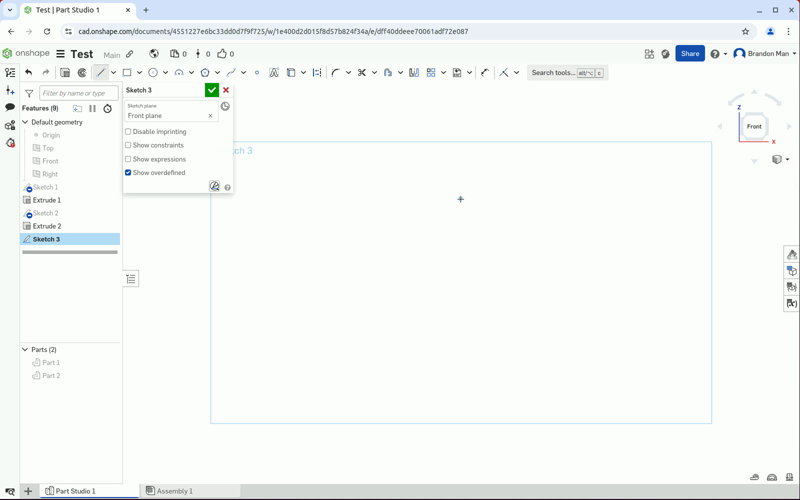
mouse_move(490, 198)
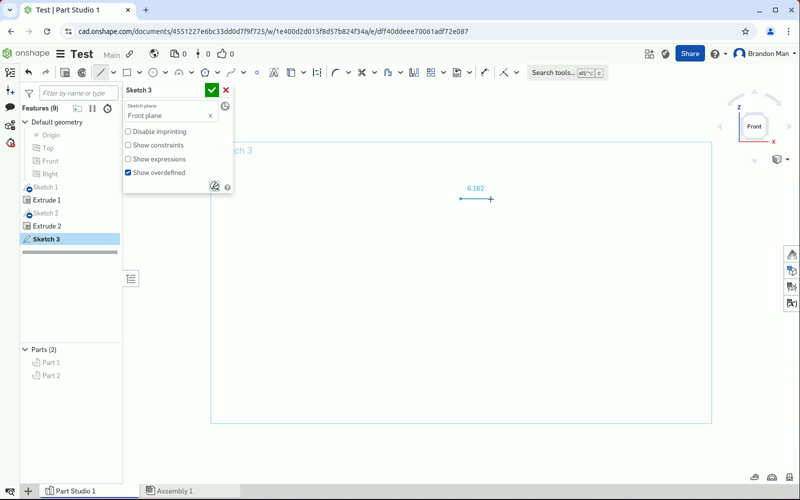
mouse_move(476, 198)
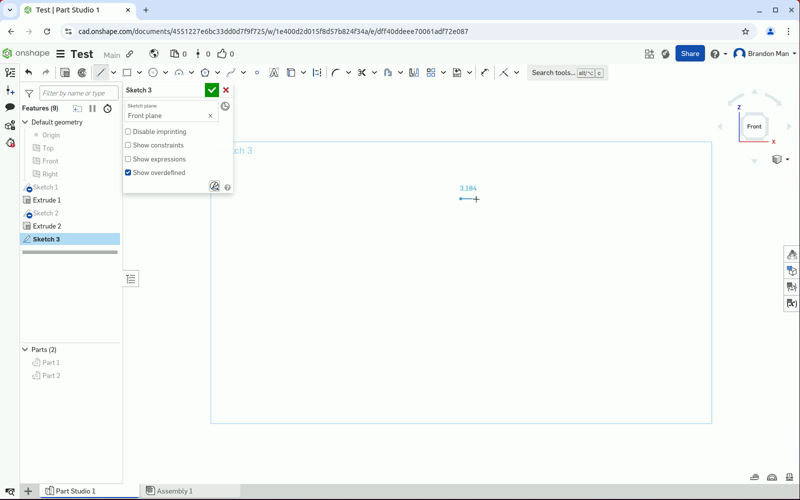
click(476, 198)
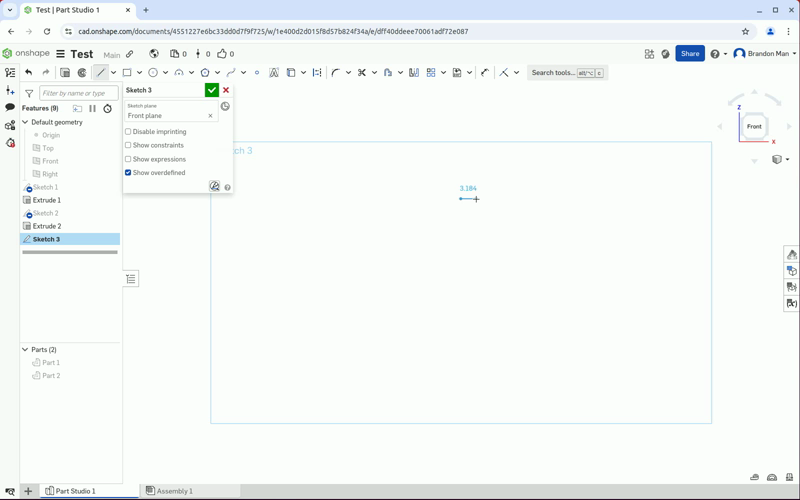
key_up(shift)
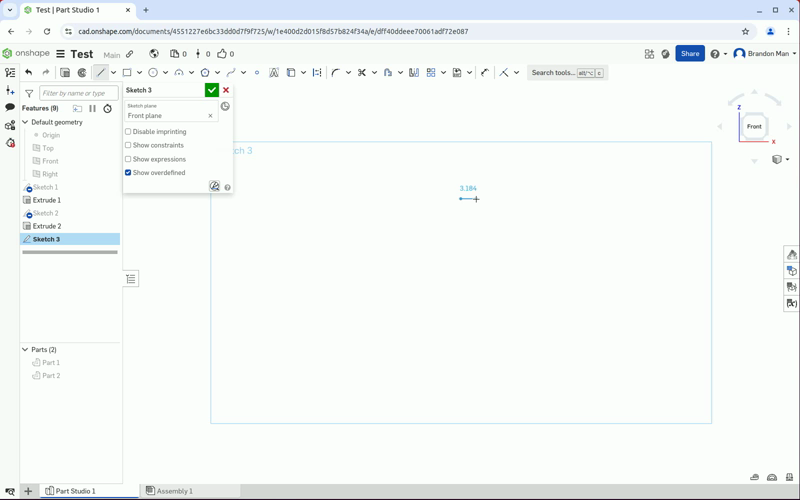
key(esc)
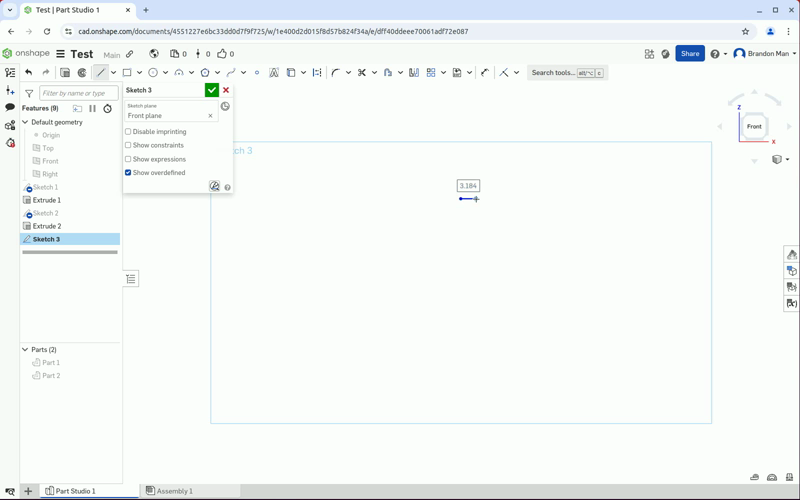
key(a)
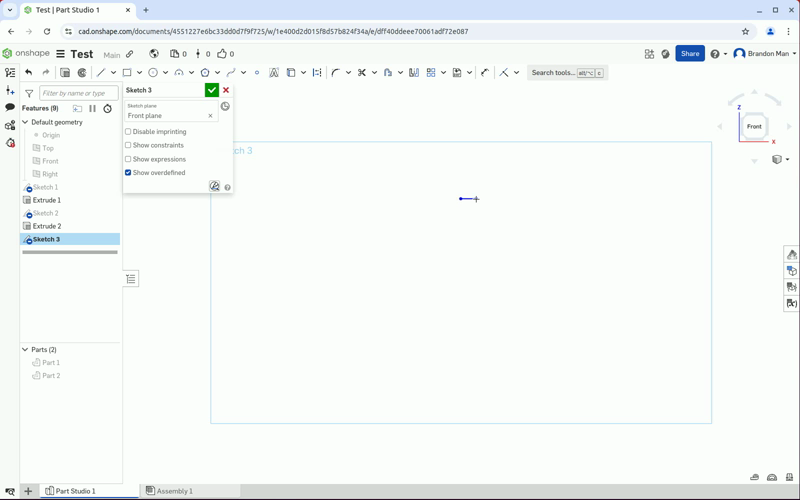
mouse_move(476, 198)
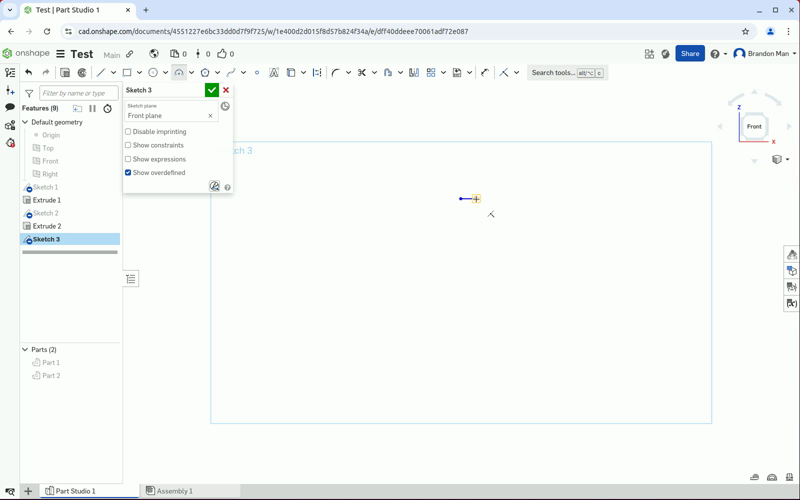
click(476, 198)
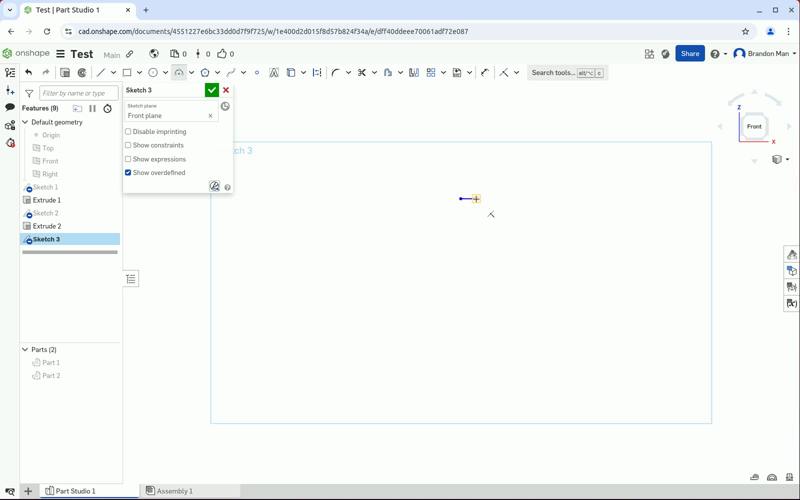
key_down(shift)
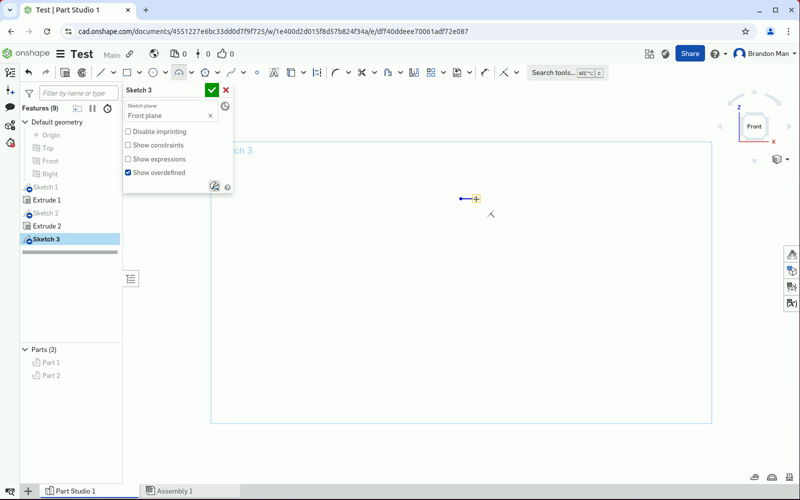
mouse_move(501, 198)
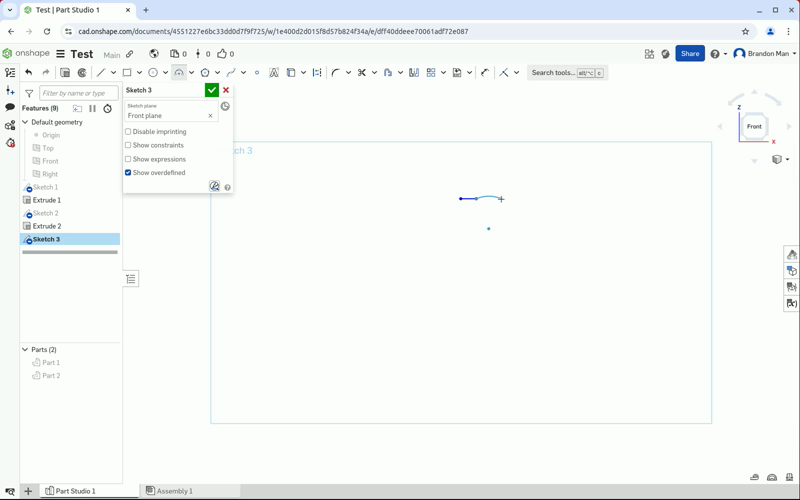
click(501, 198)
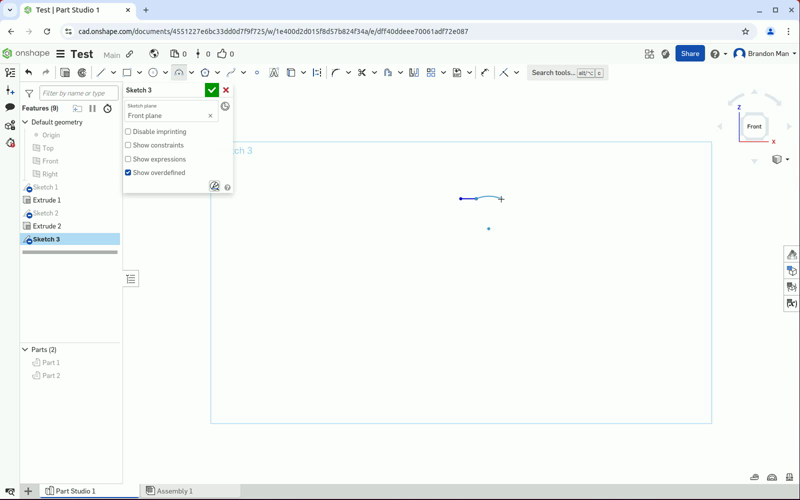
mouse_move(488, 186)
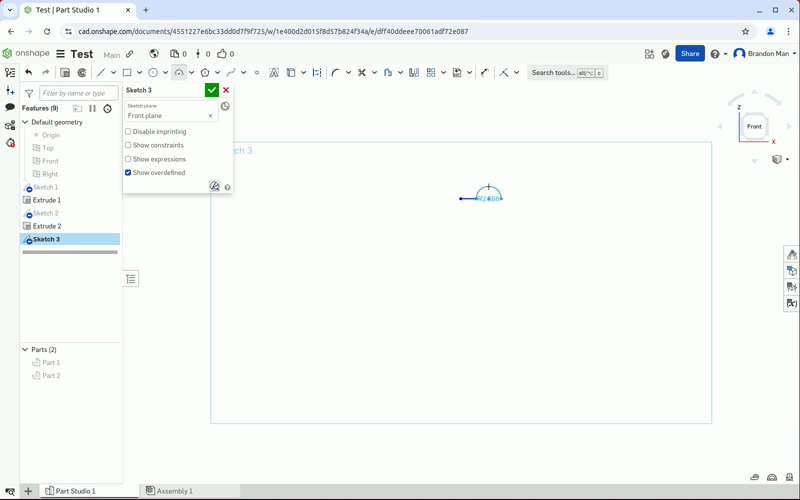
click(488, 186)
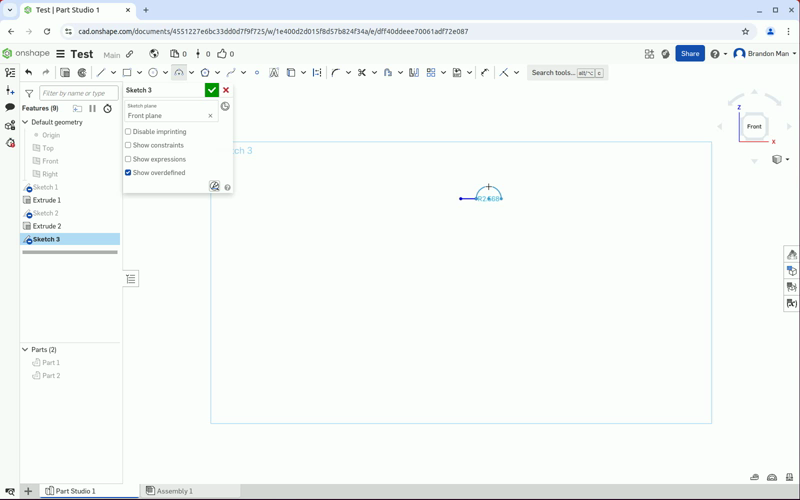
key_up(shift)
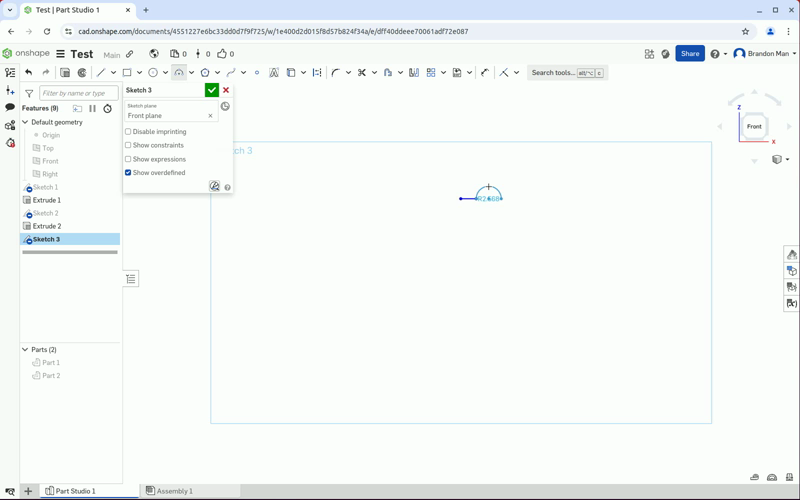
key(esc)
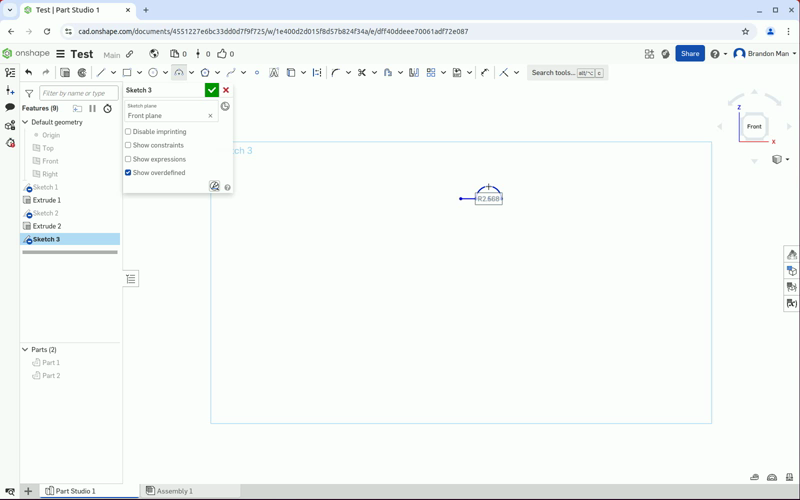
key(l)
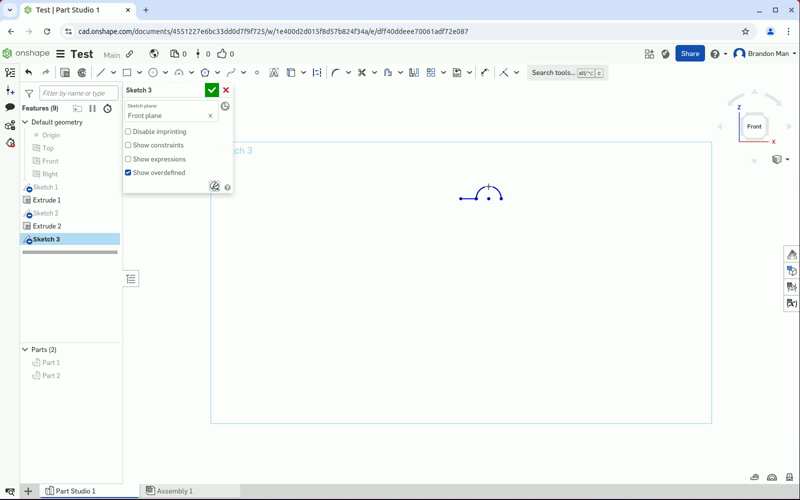
mouse_move(501, 198)
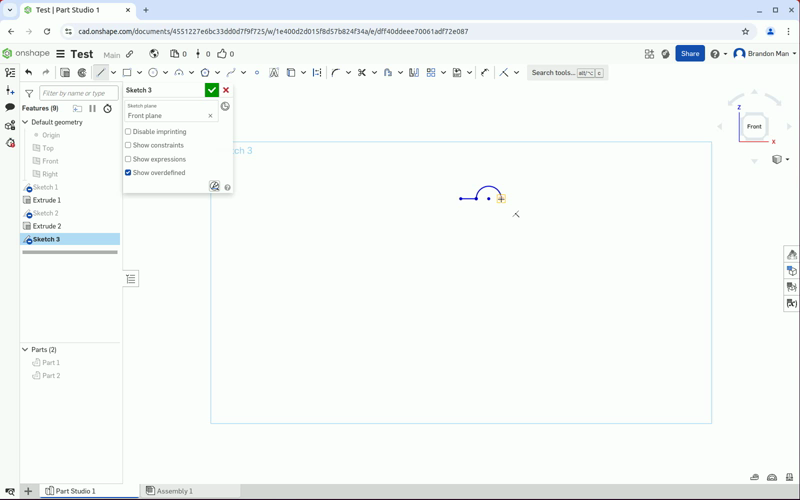
click(501, 198)
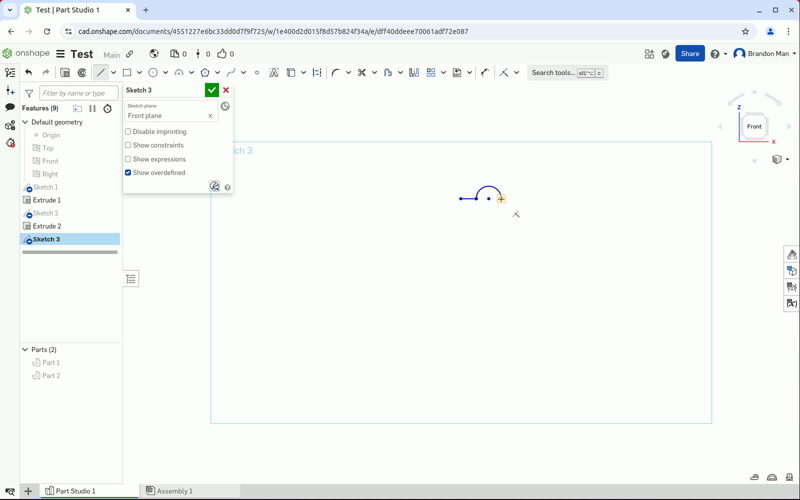
key_down(shift)
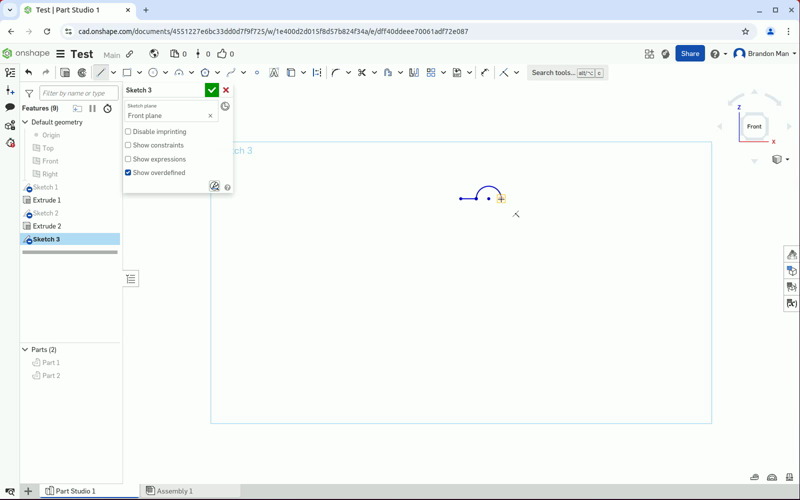
mouse_move(531, 198)
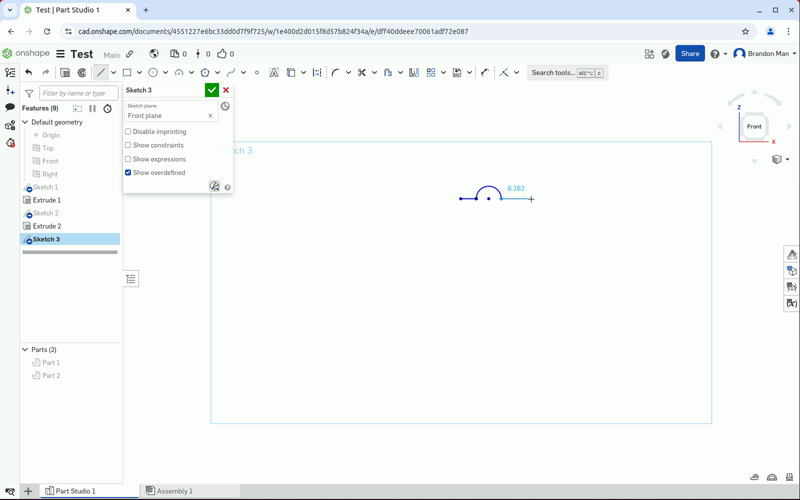
mouse_move(516, 198)
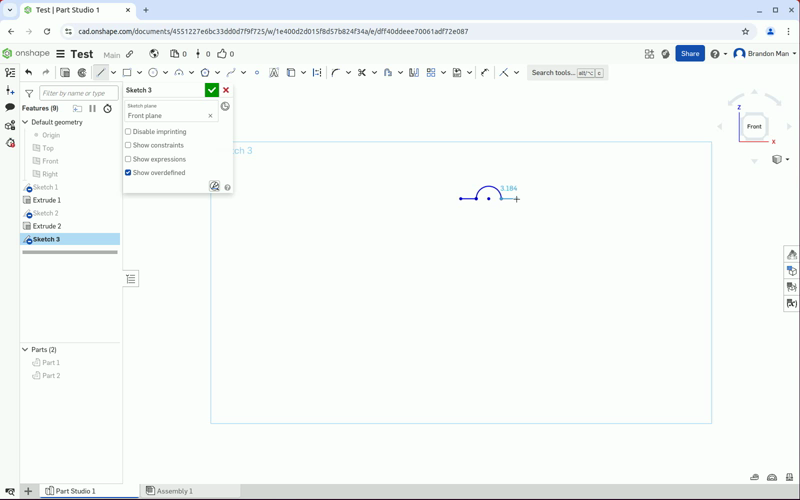
click(516, 198)
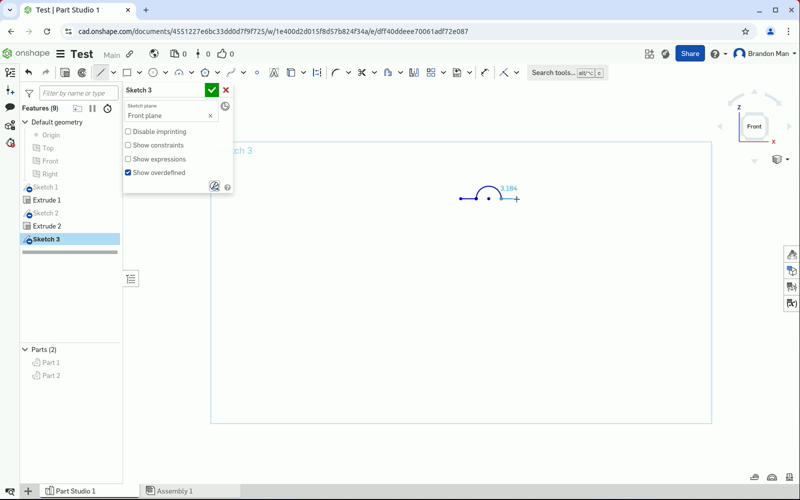
key_up(shift)
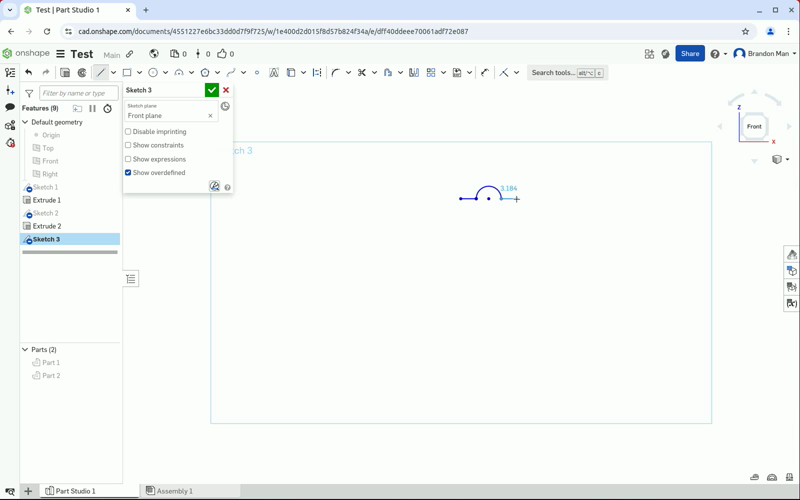
key(esc)
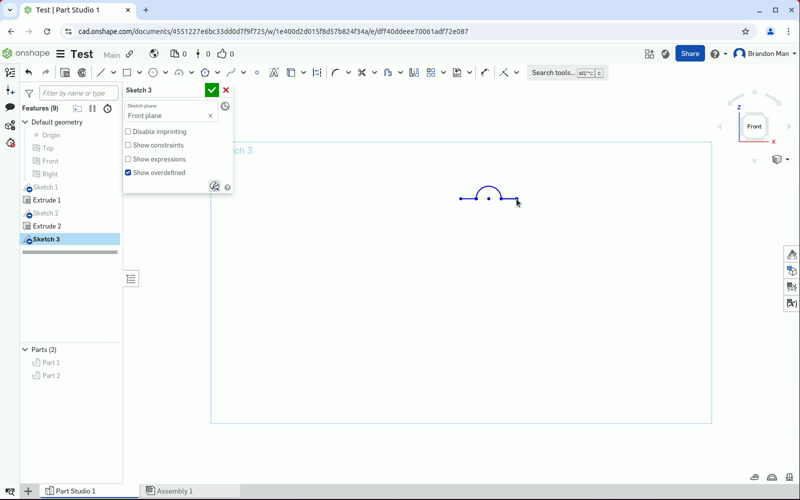
key(a)
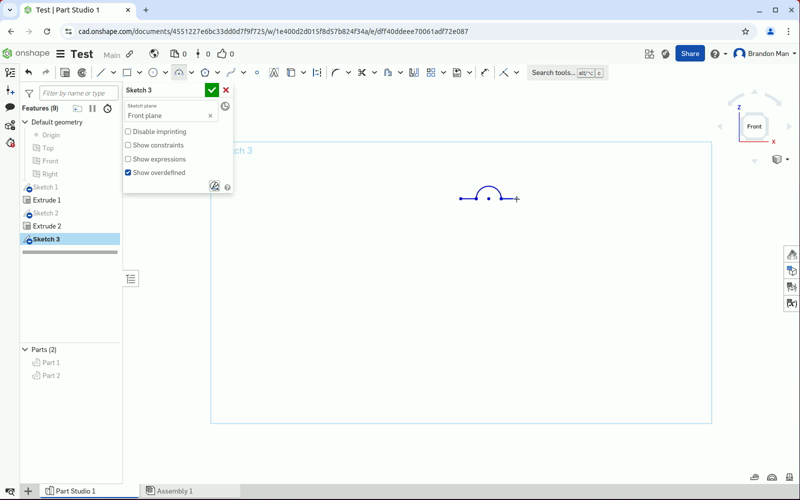
mouse_move(516, 198)
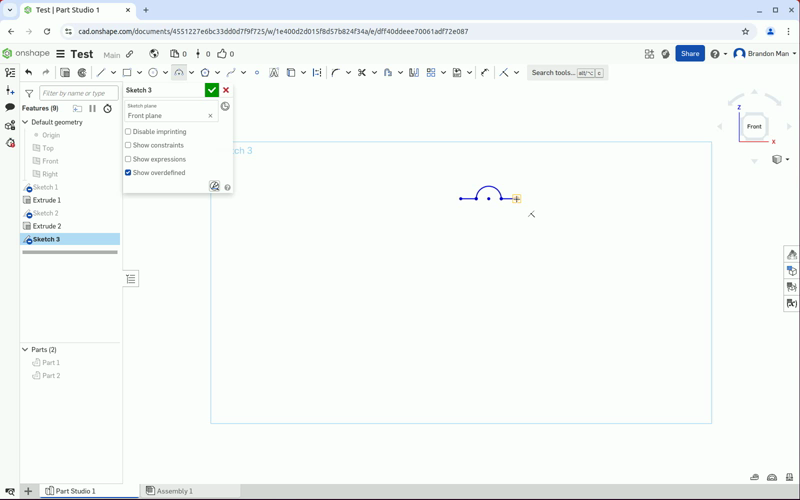
click(516, 198)
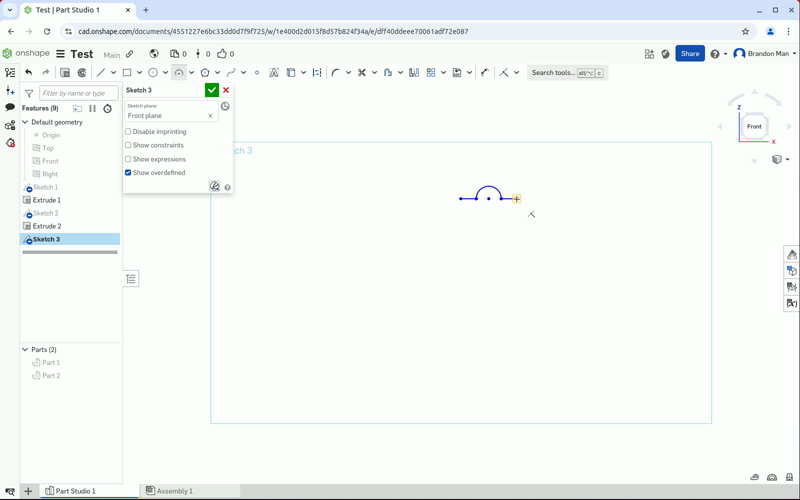
mouse_move(460, 198)
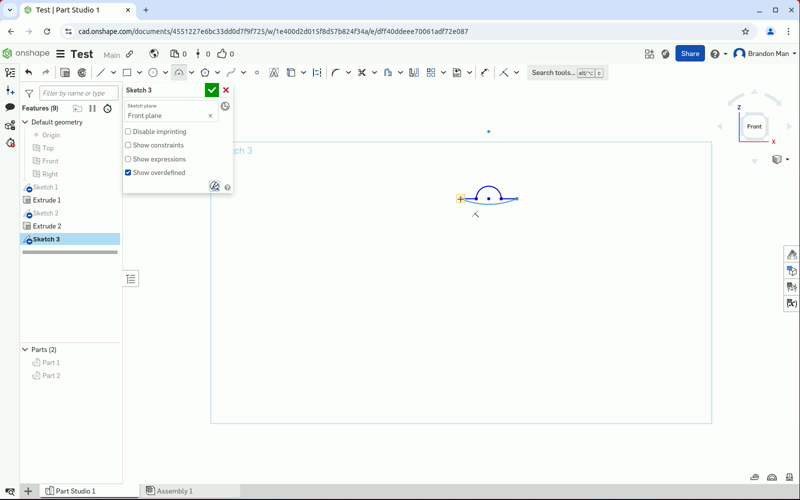
click(460, 198)
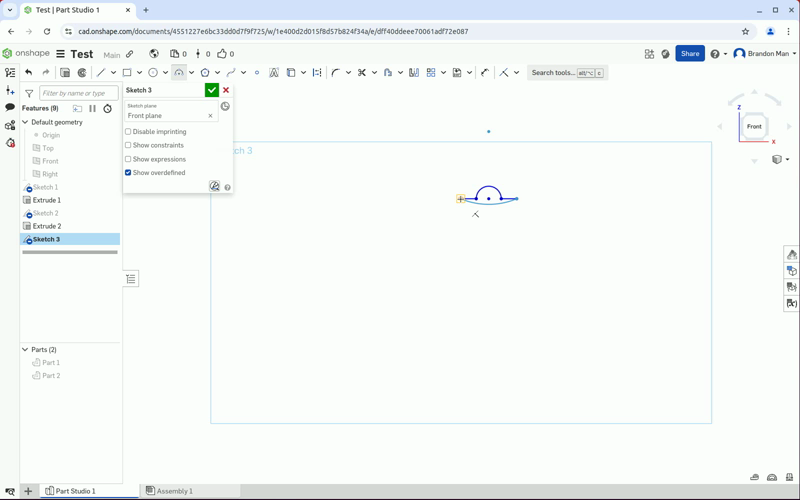
key_down(shift)
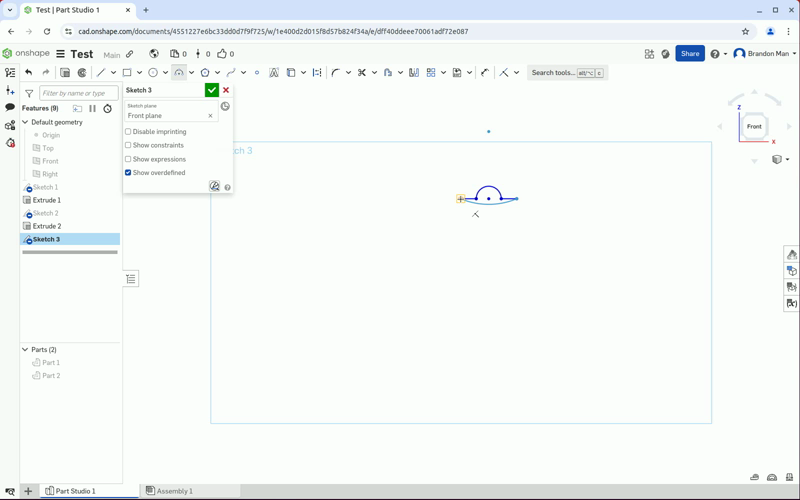
mouse_move(488, 170)
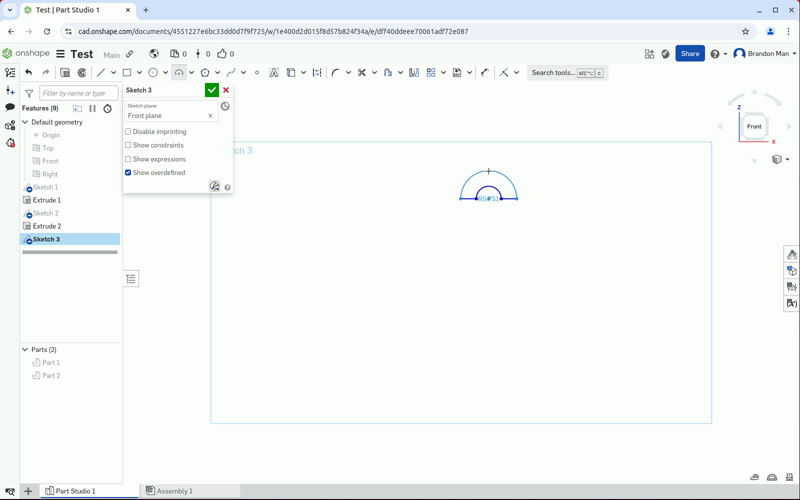
click(488, 170)
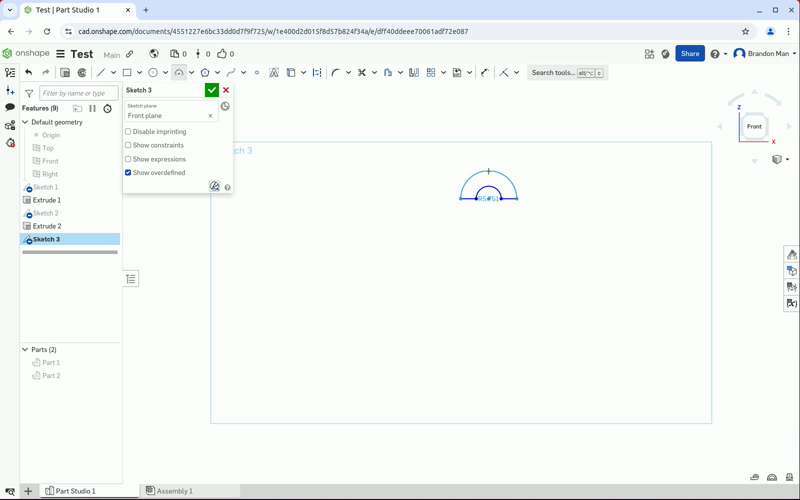
key_up(shift)
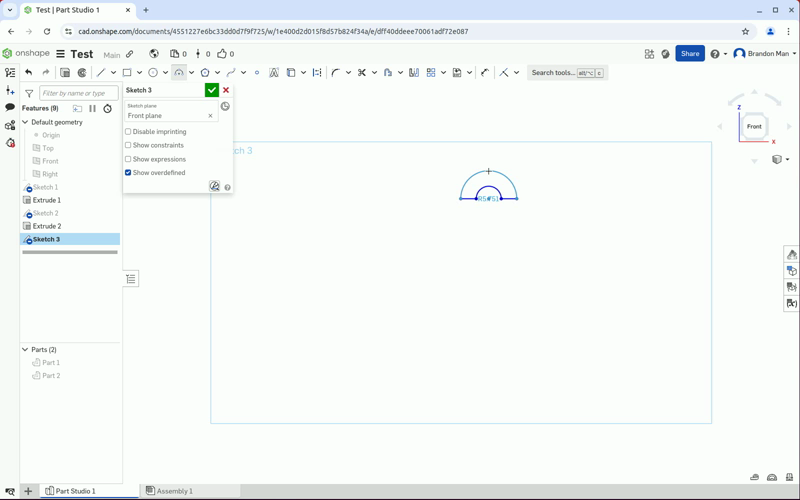
key(esc)
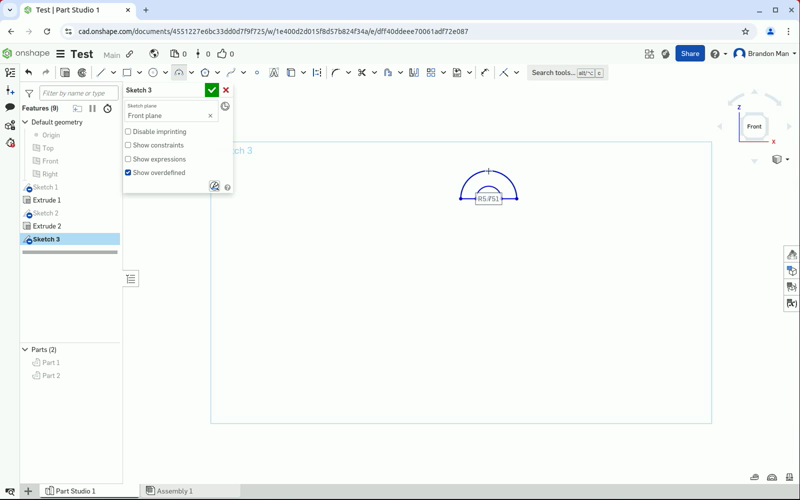
mouse_move(491, 188)
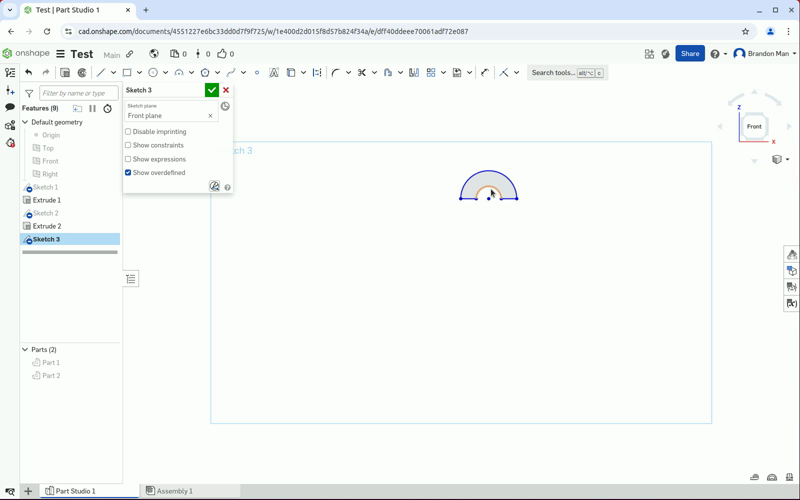
scroll(6)
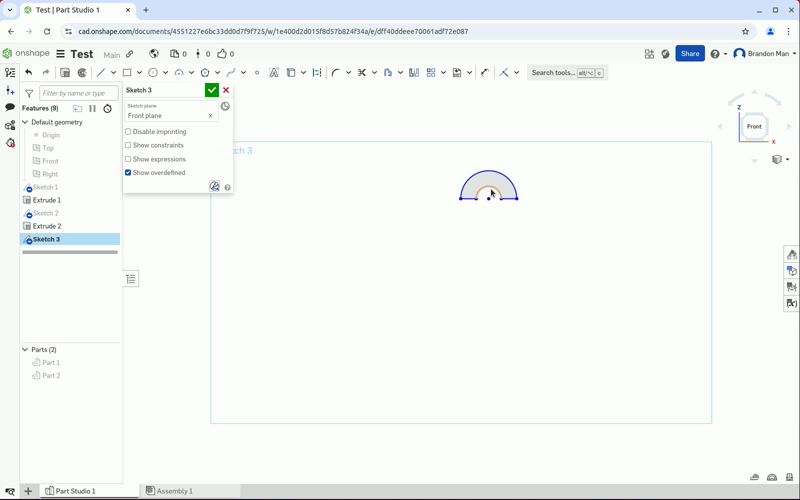
scroll(6)
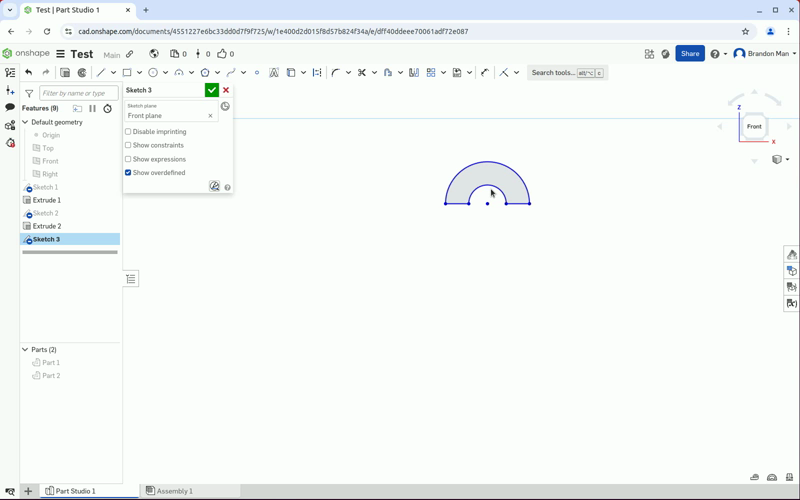
scroll(6)
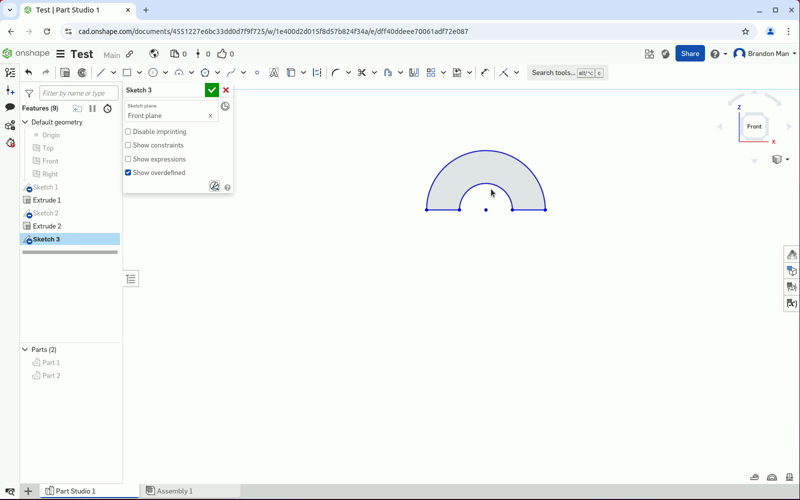
scroll(6)
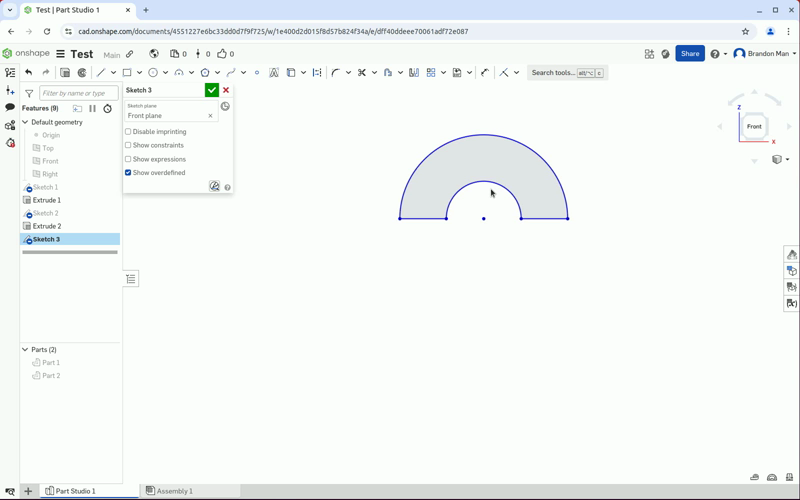
scroll(6)
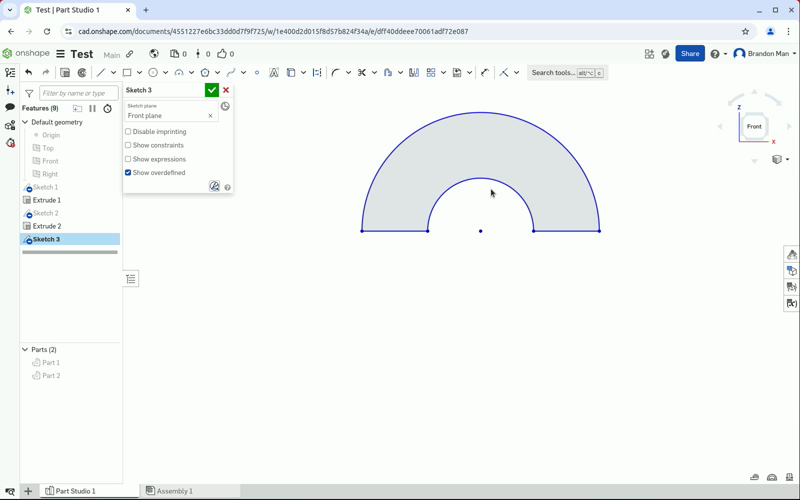
scroll(6)
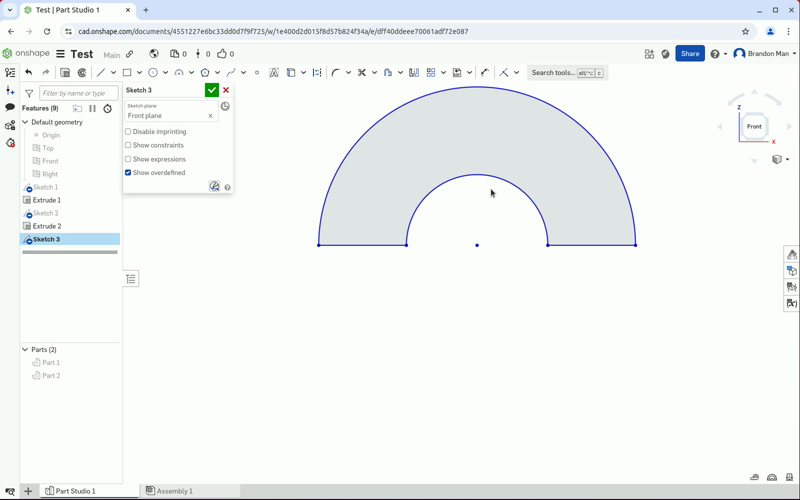
scroll(6)
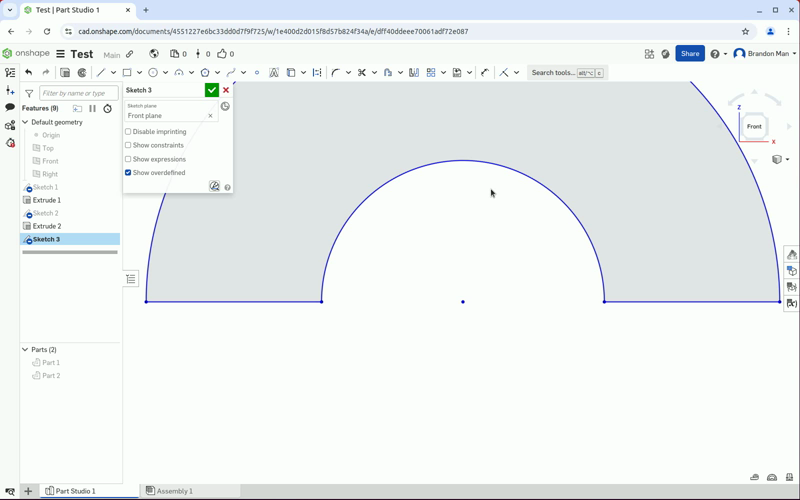
click(491, 188)
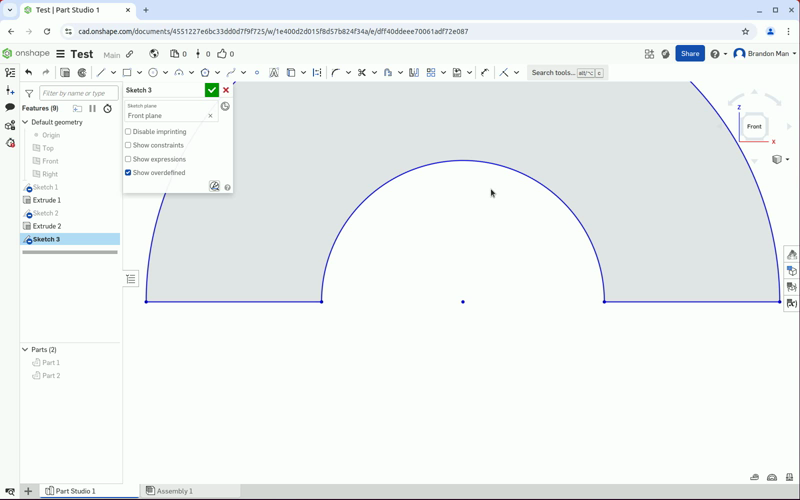
scroll(-6)
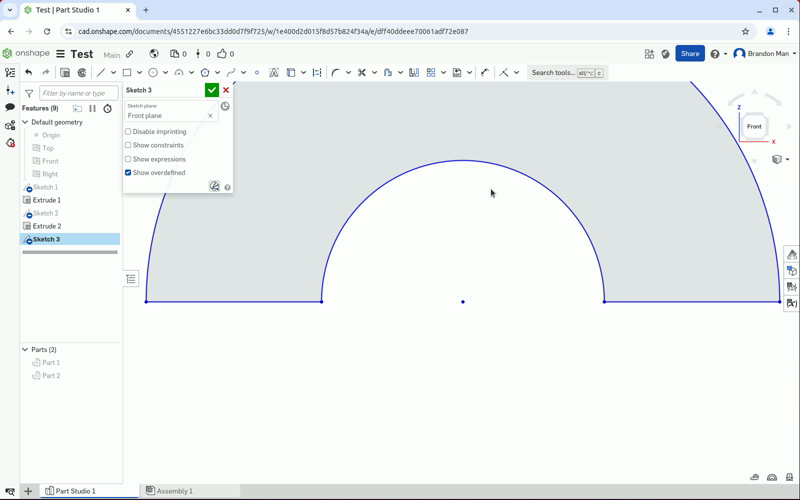
scroll(-6)
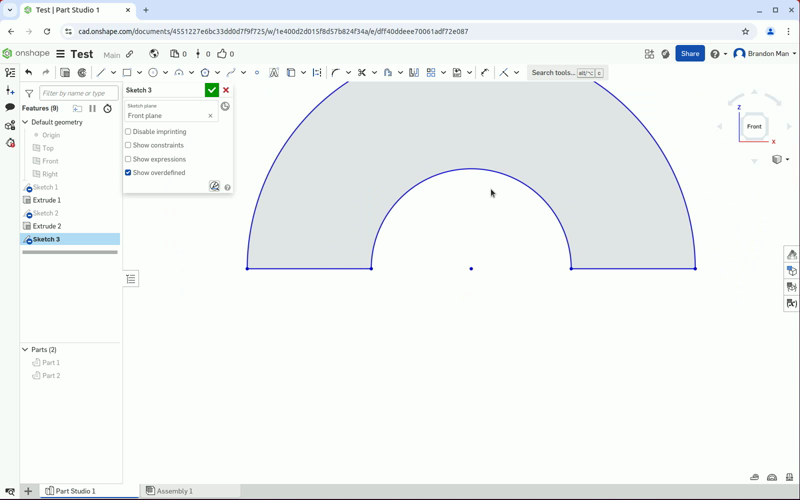
scroll(-6)
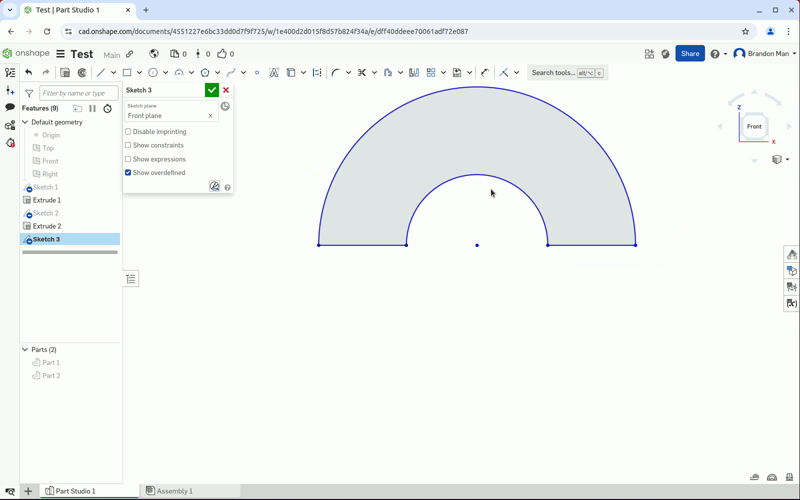
scroll(-6)
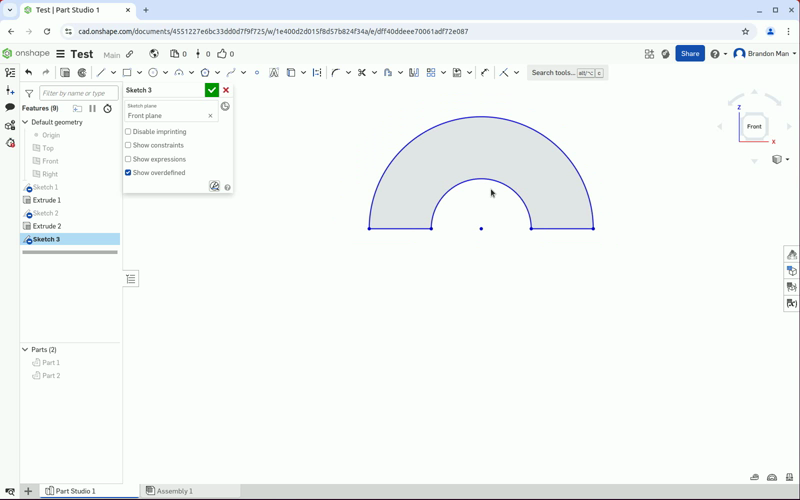
scroll(-6)
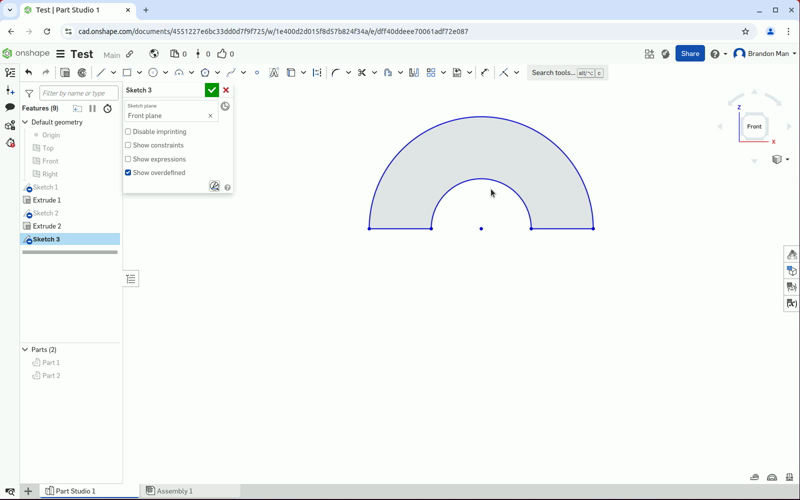
scroll(-6)
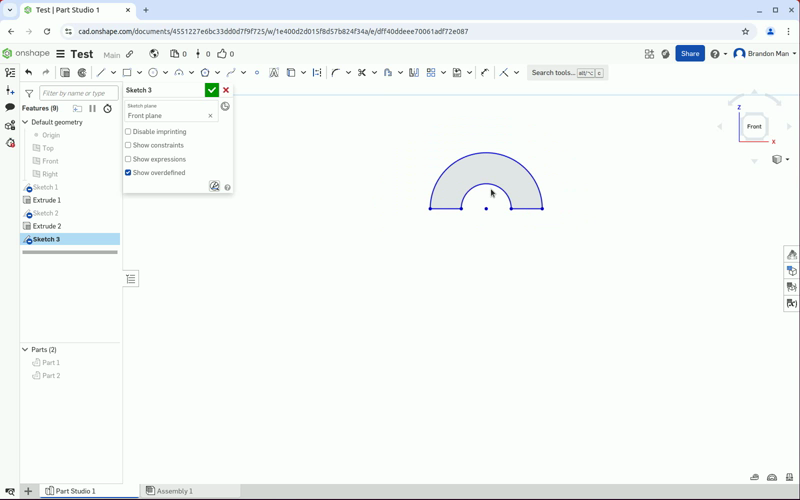
scroll(-6)
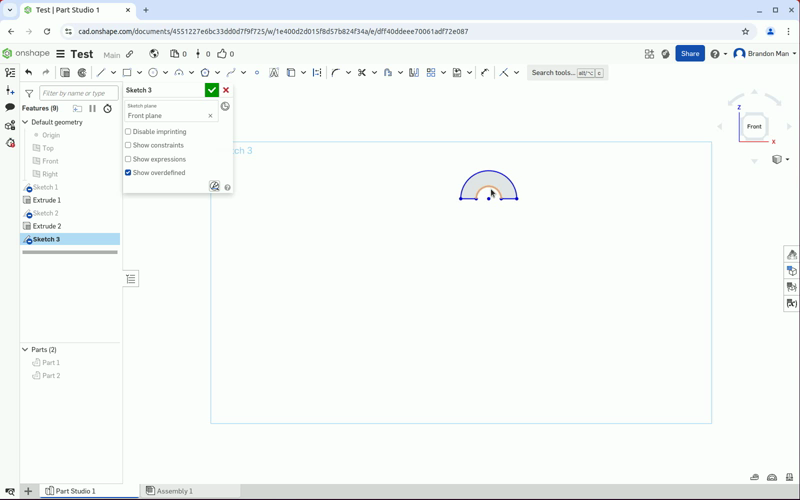
mouse_move(73, 352)
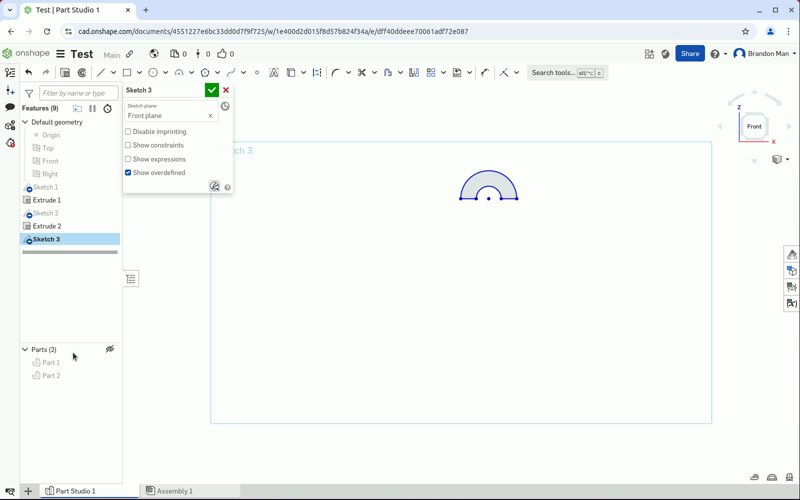
key(shift+y)
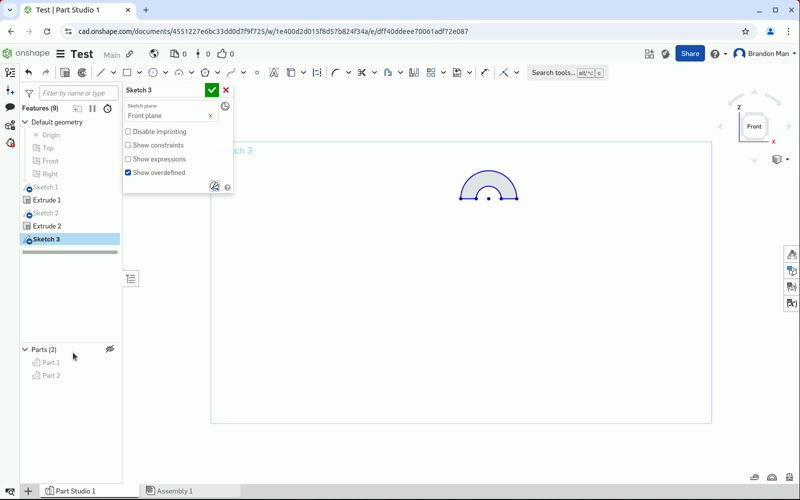
key(shift+e)
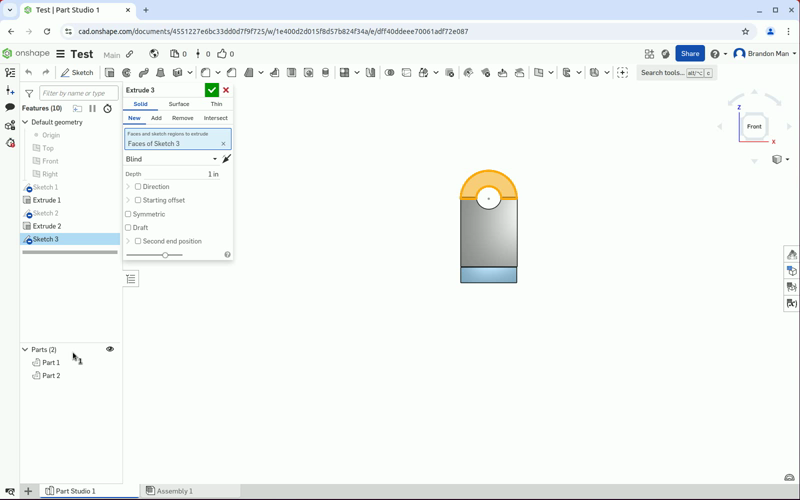
mouse_move(143, 106)
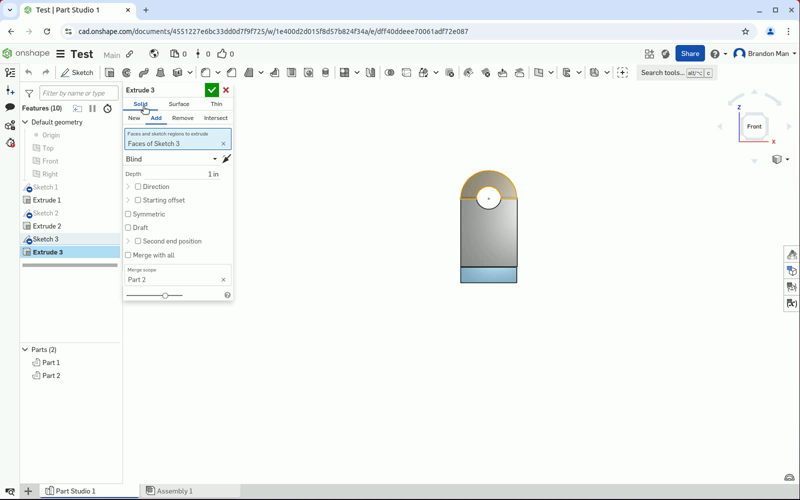
click(143, 106)
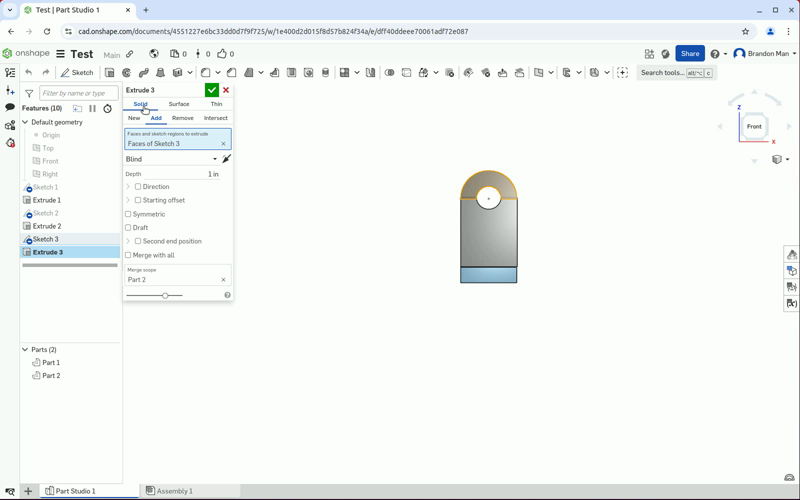
mouse_move(137, 120)
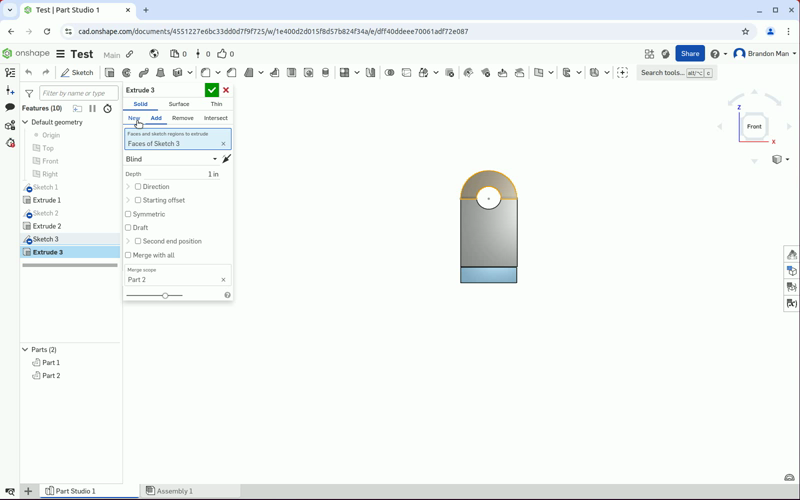
click(137, 120)
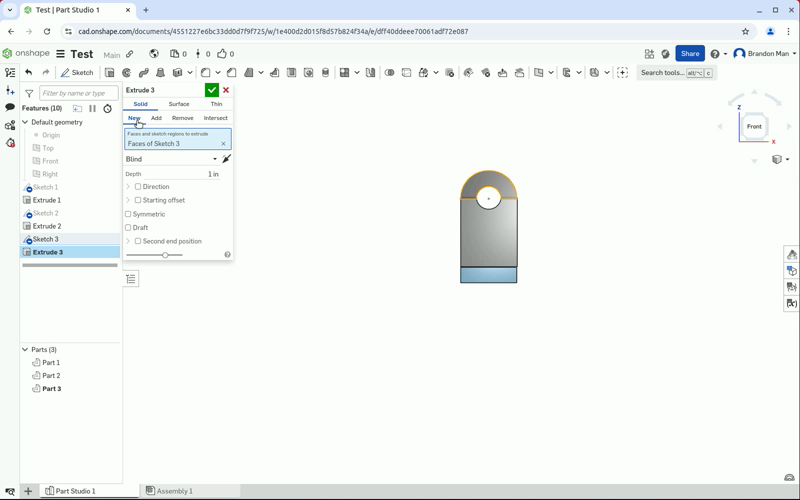
key(tab, 4)
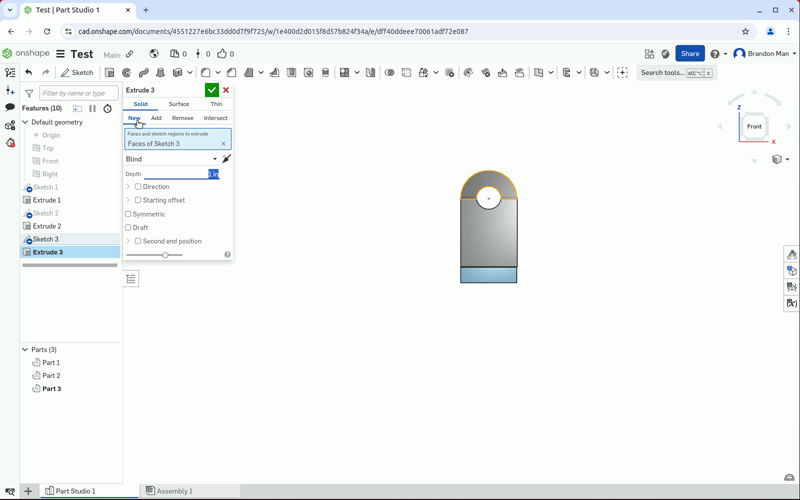
text(-3.37)
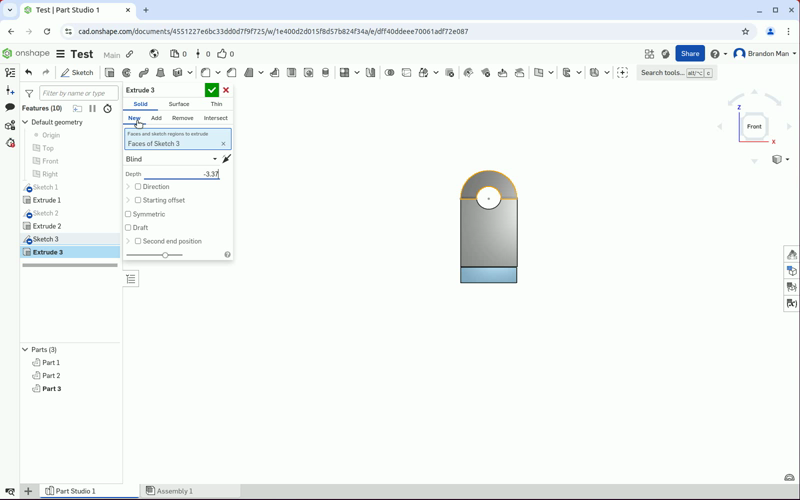
key(enter)
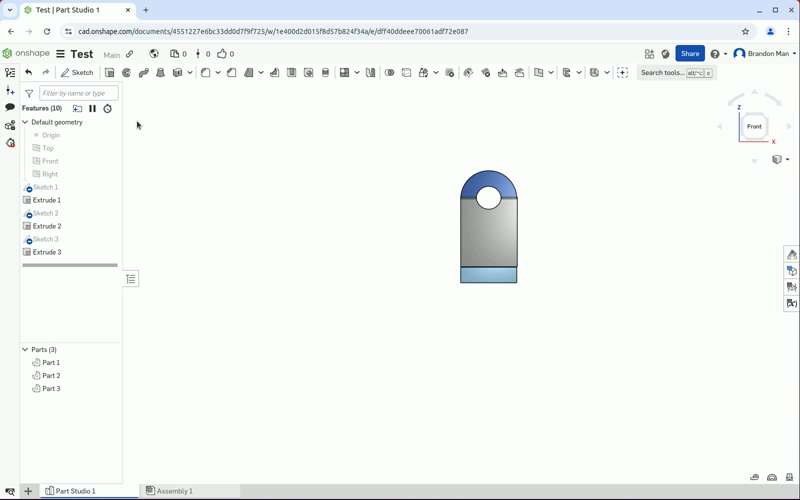
key(shift+h)
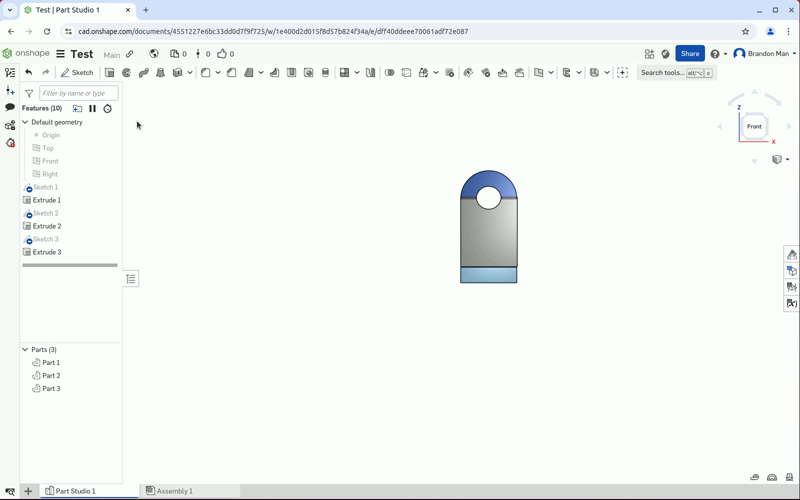
key(shift+h)
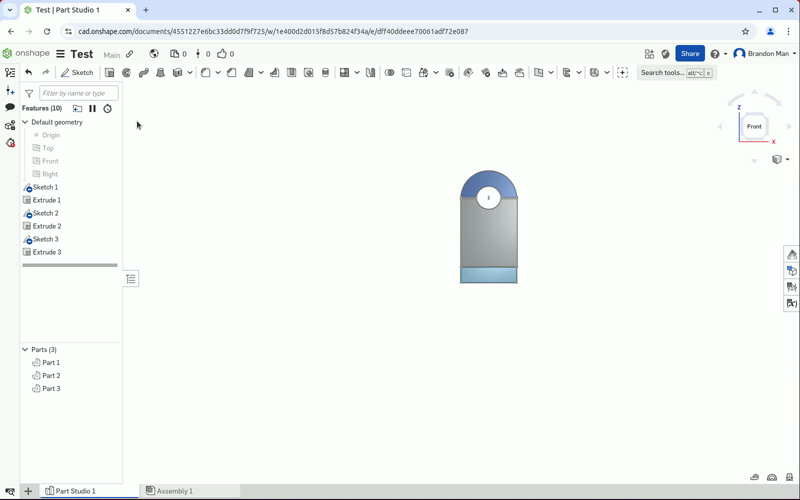
key(shift+7)
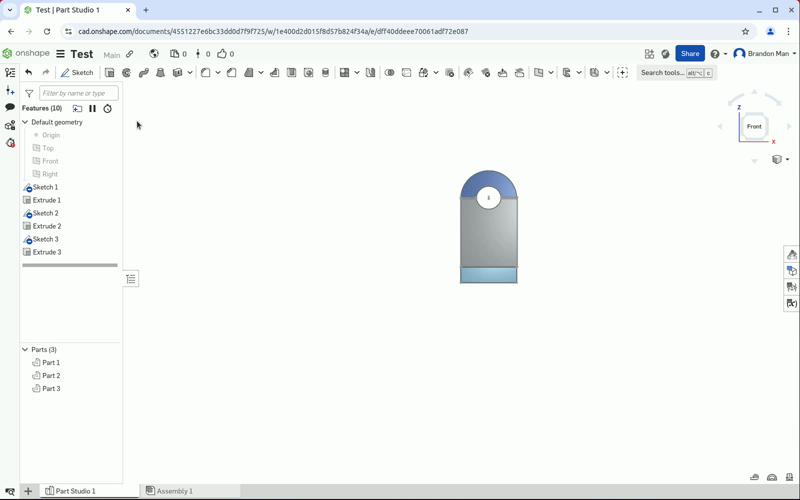
key(left, 2)
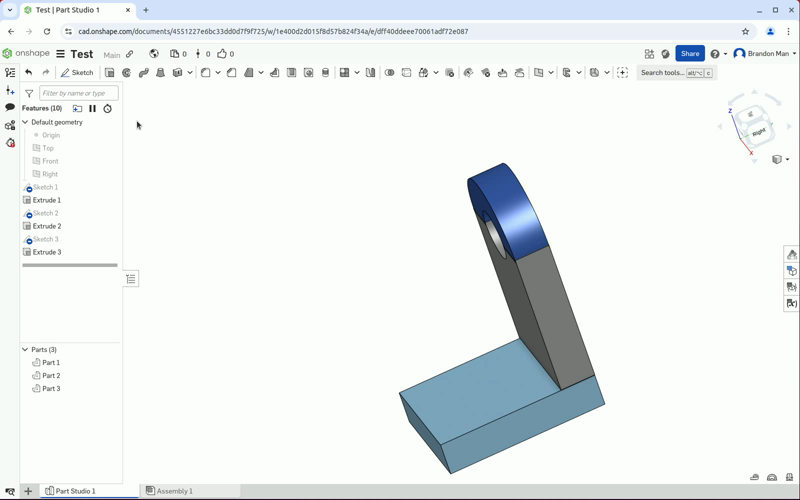
key(down, 2)
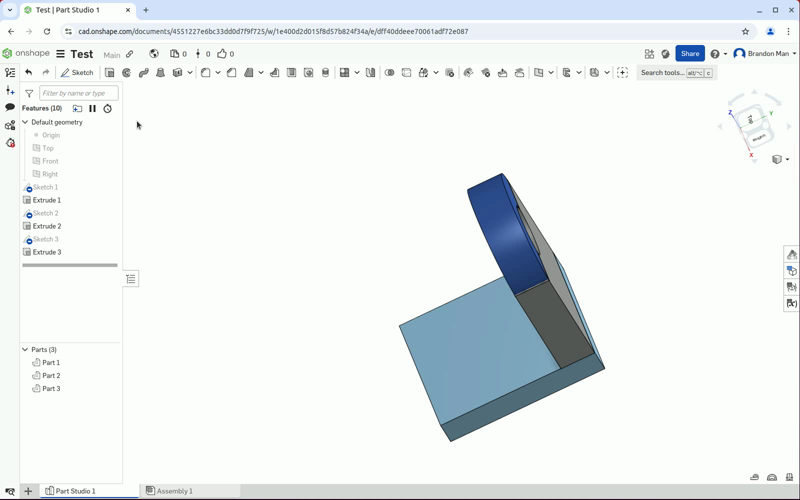
key(up, 2)
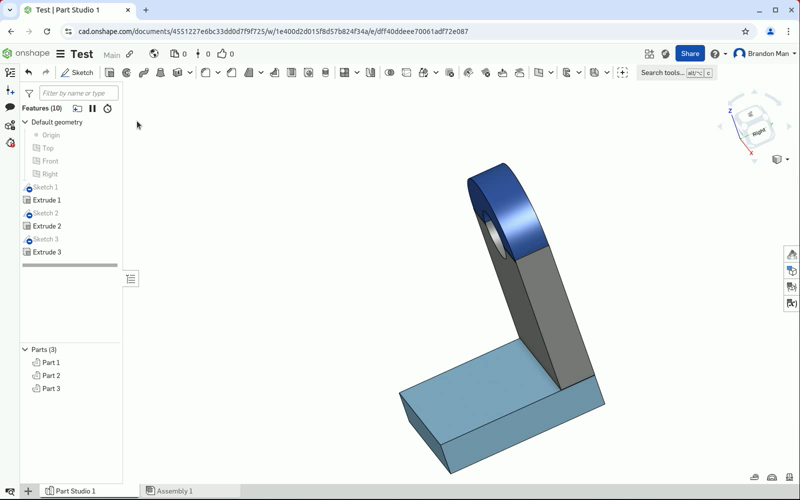
key(right, 2)
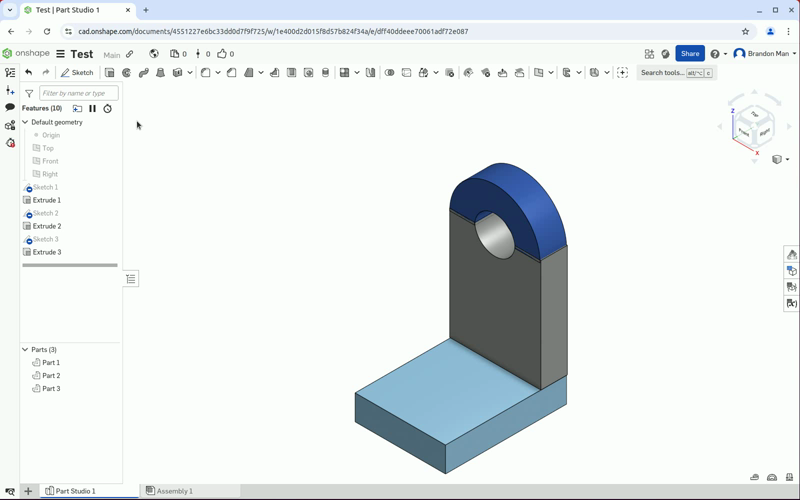
mouse_move(73, 189)
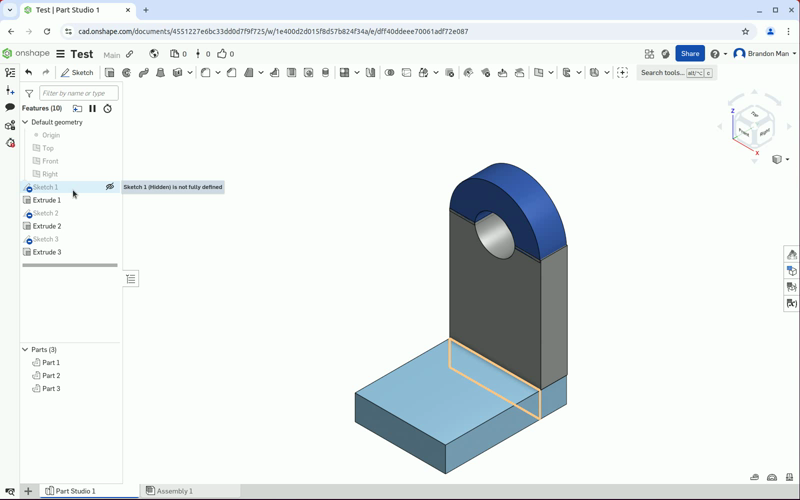
click(73, 189)